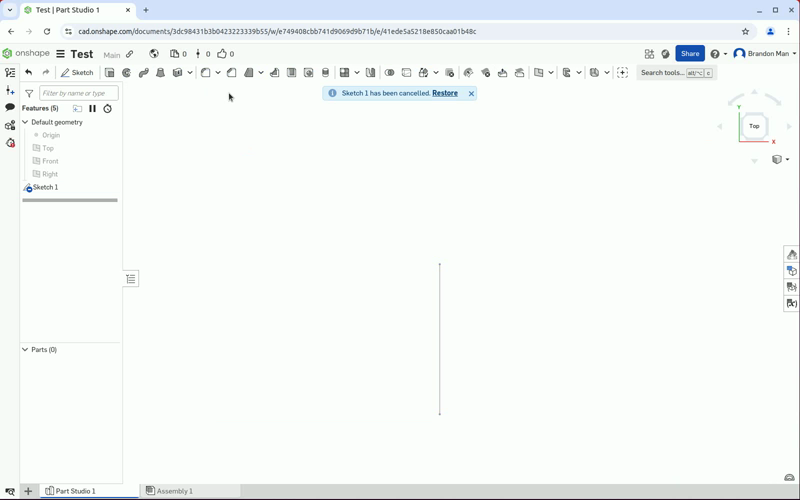
key(shift+h)
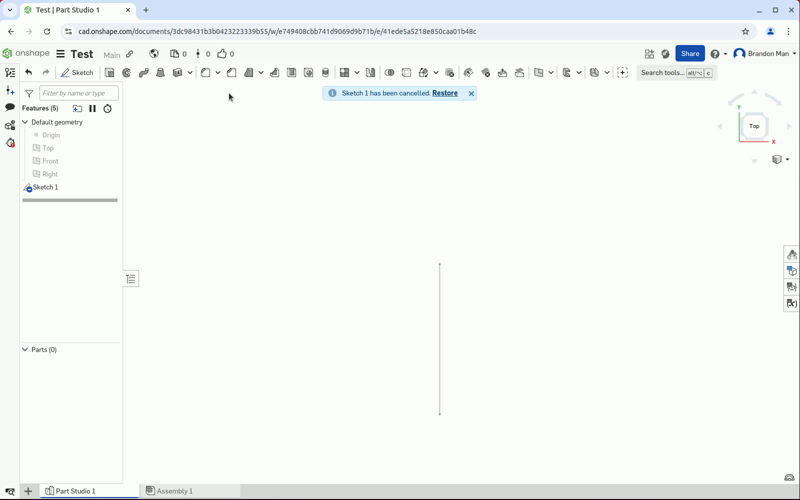
key(shift+s)
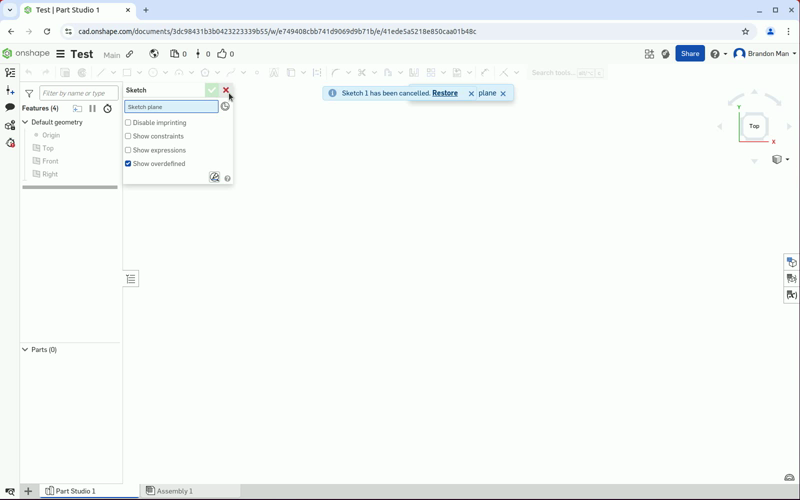
mouse_move(73, 150)
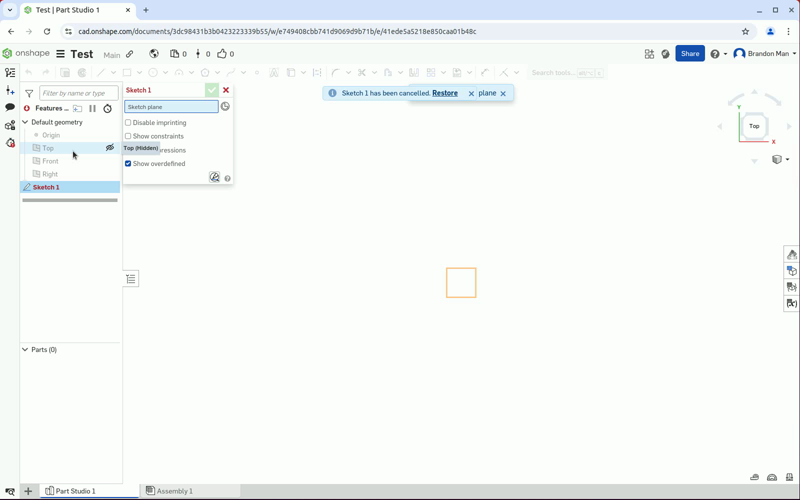
click(73, 150)
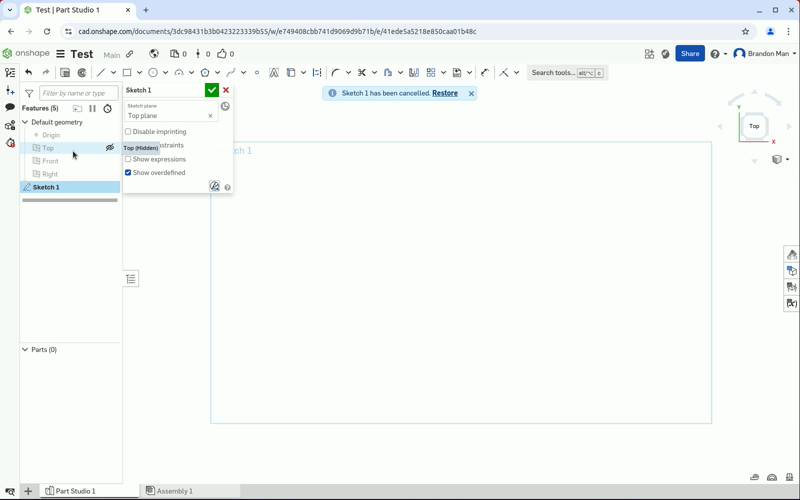
mouse_move(73, 352)
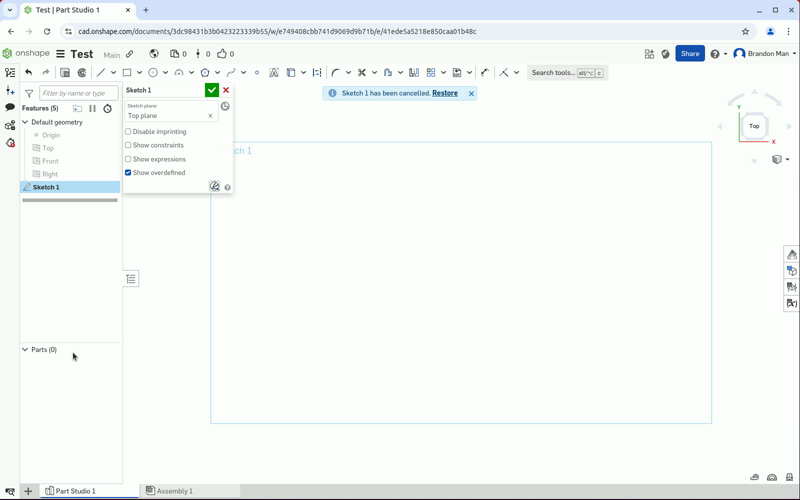
key(y)
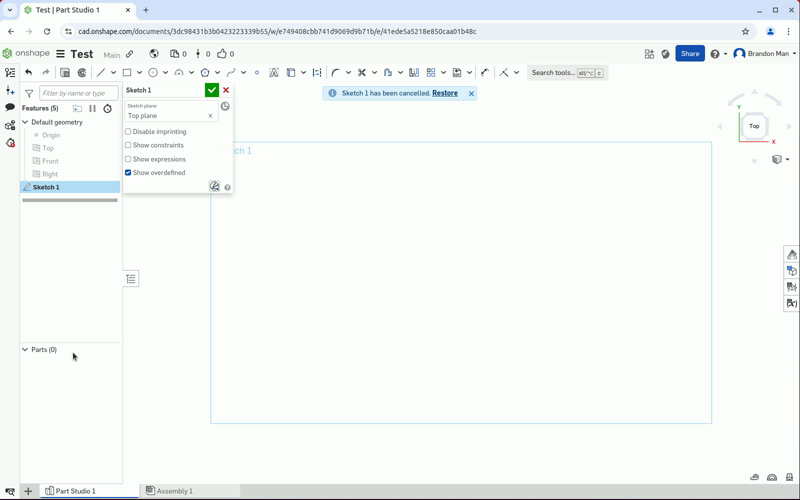
key(l)
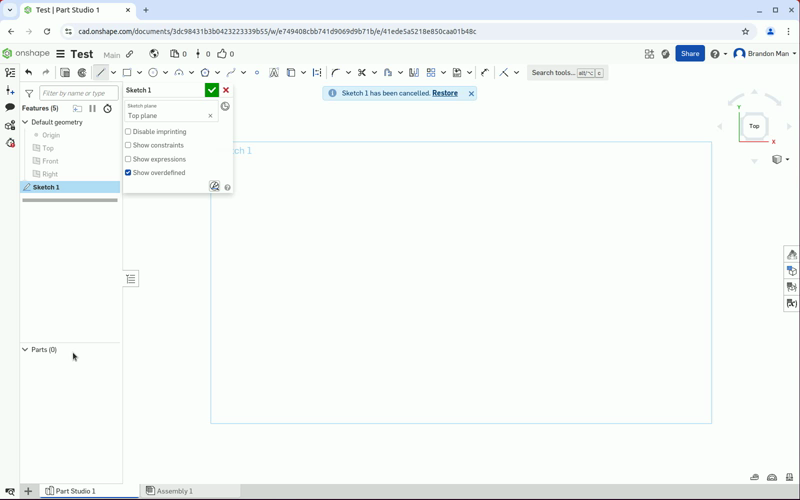
key_down(shift)
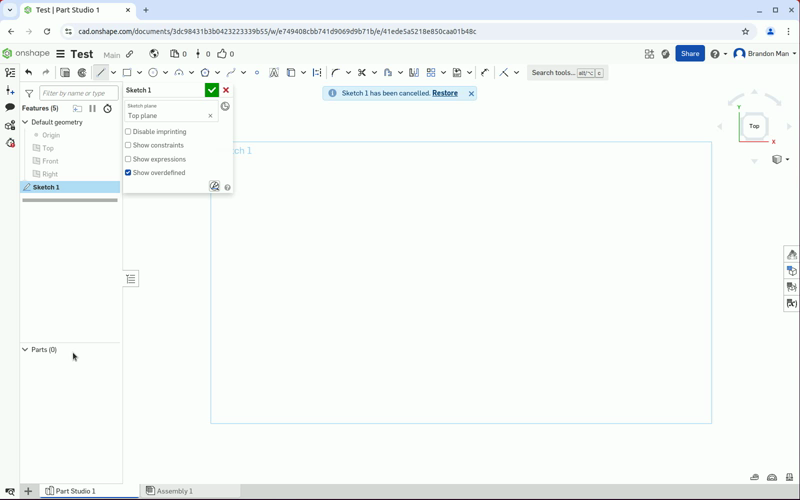
mouse_move(412, 299)
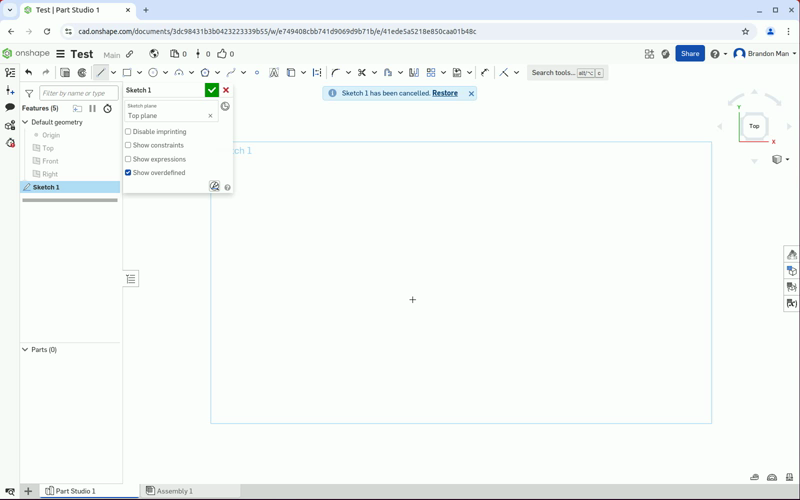
click(412, 299)
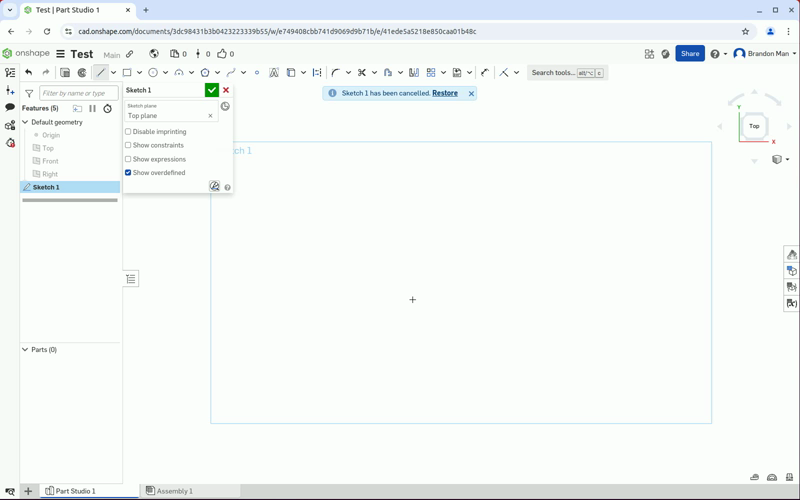
key_up(shift)
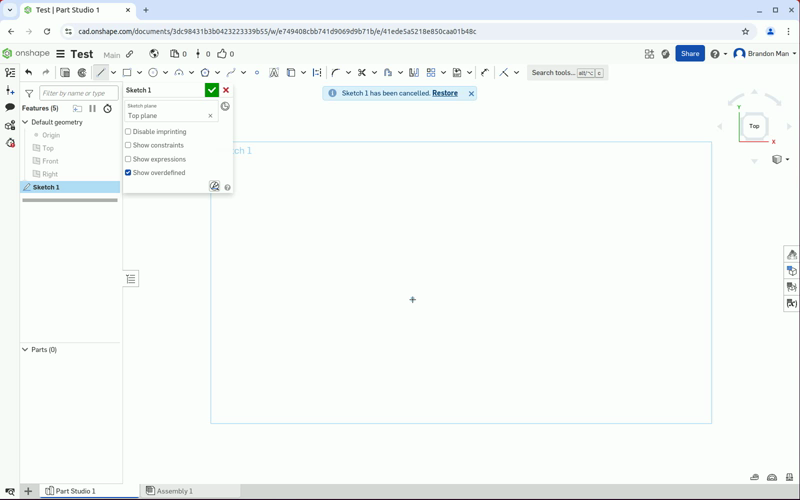
key_down(shift)
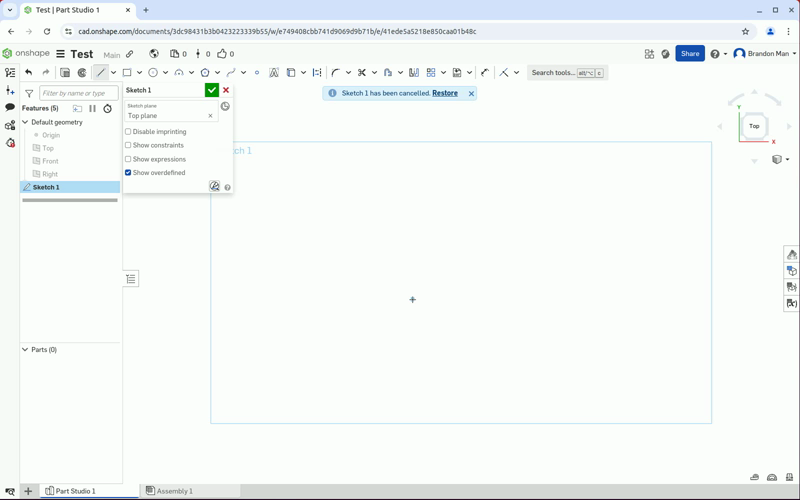
mouse_move(509, 299)
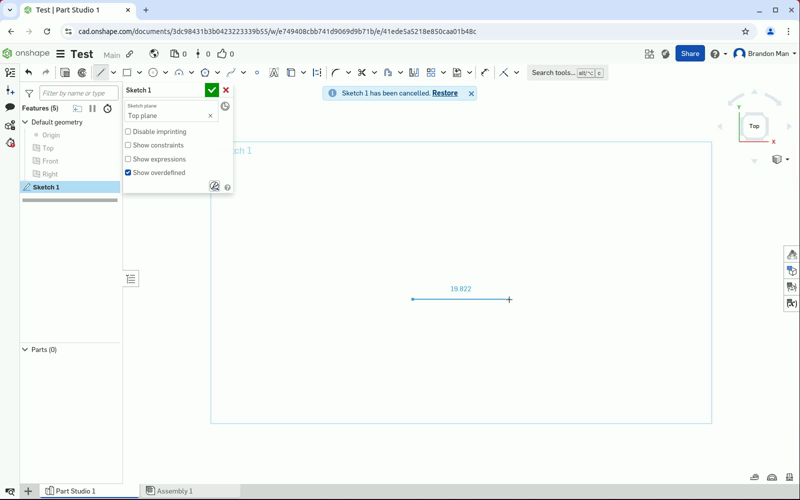
click(509, 299)
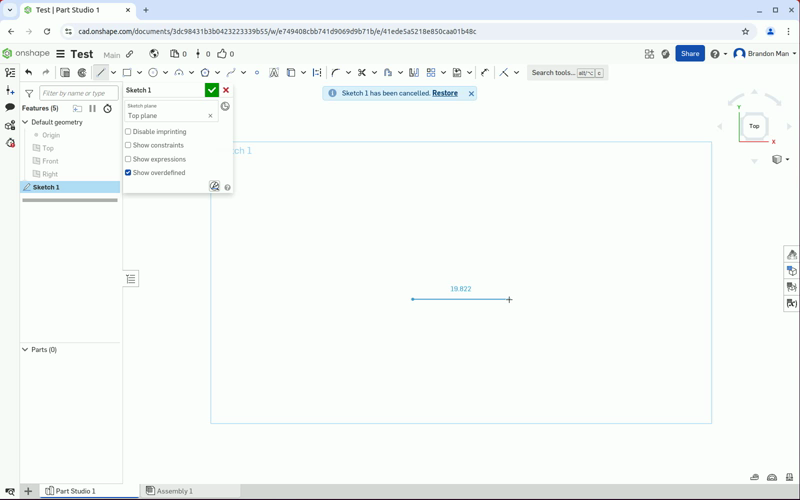
key_up(shift)
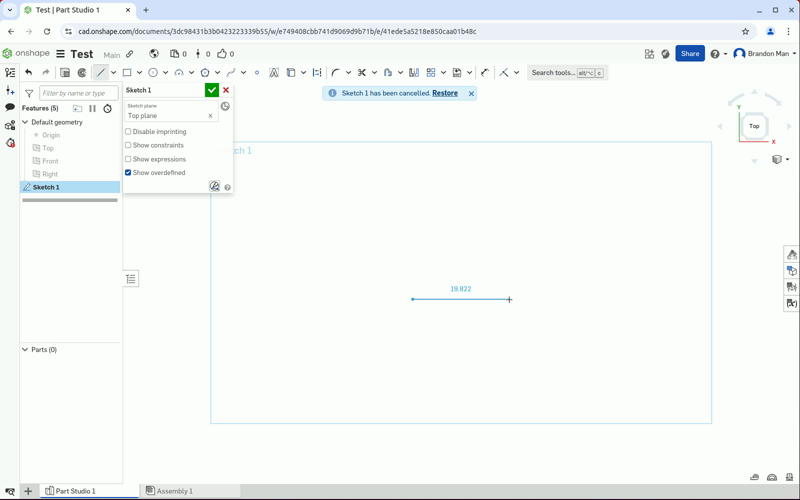
key_down(shift)
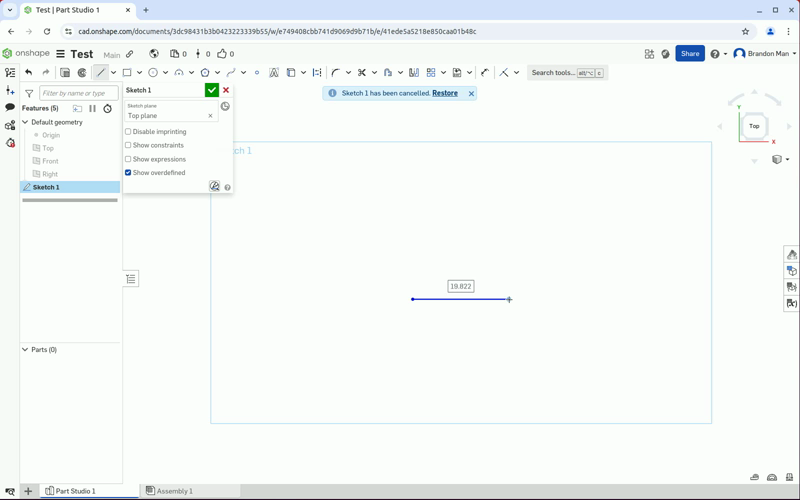
mouse_move(539, 299)
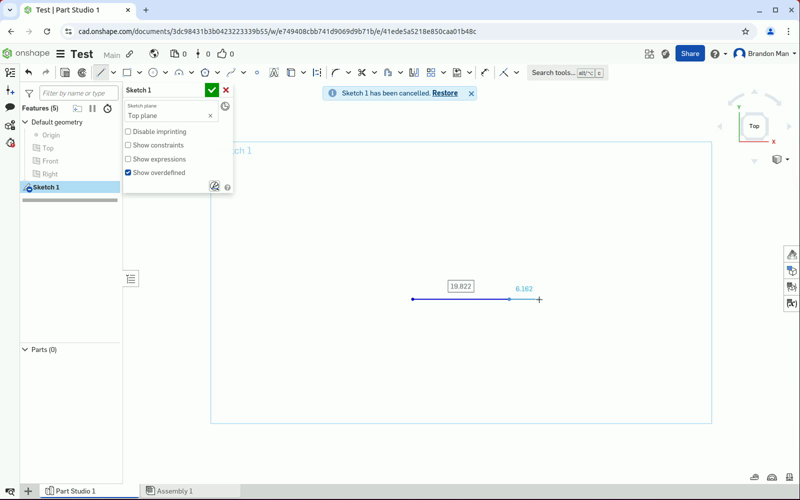
mouse_move(509, 265)
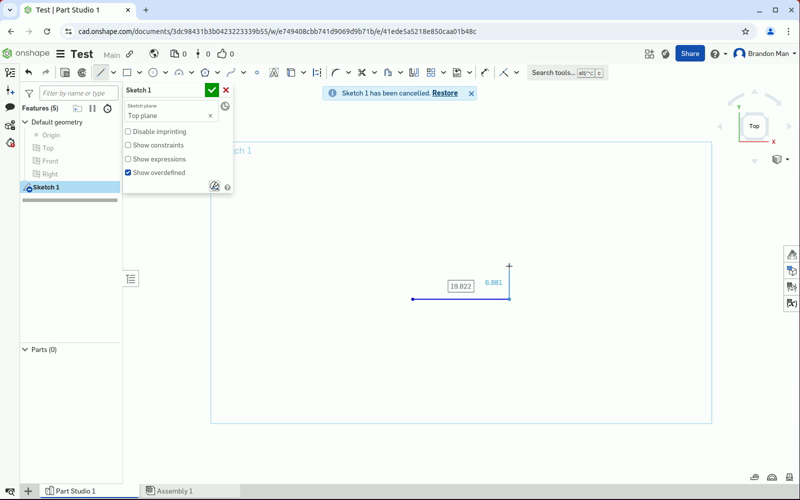
click(509, 265)
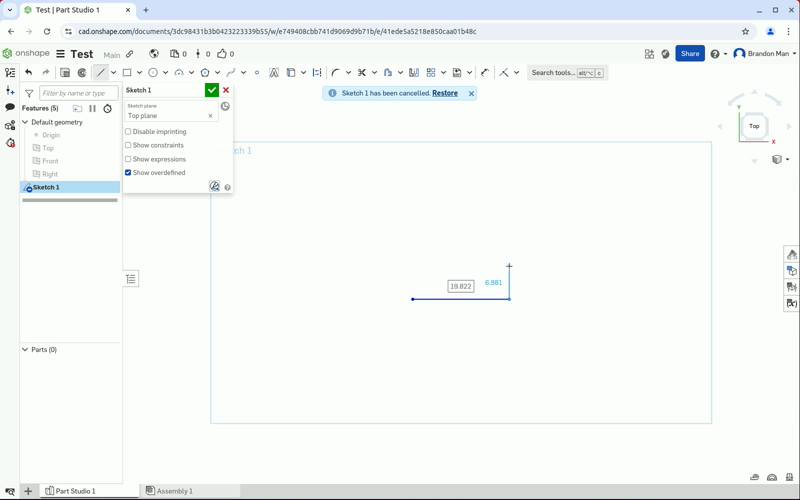
key_up(shift)
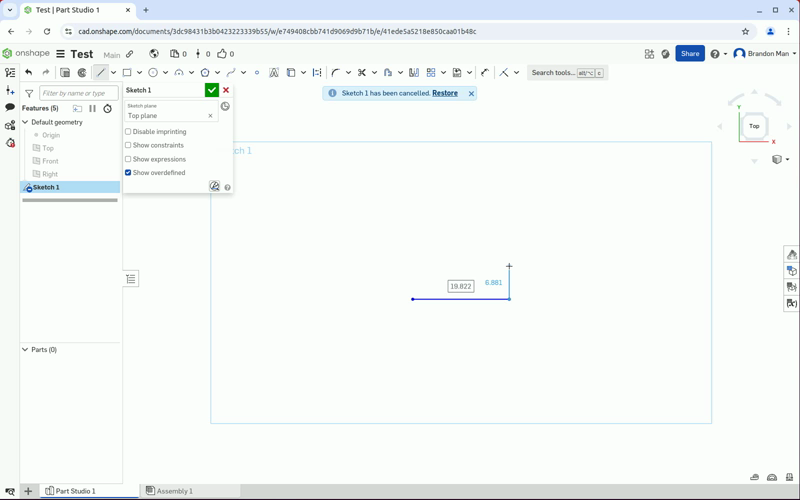
key_down(shift)
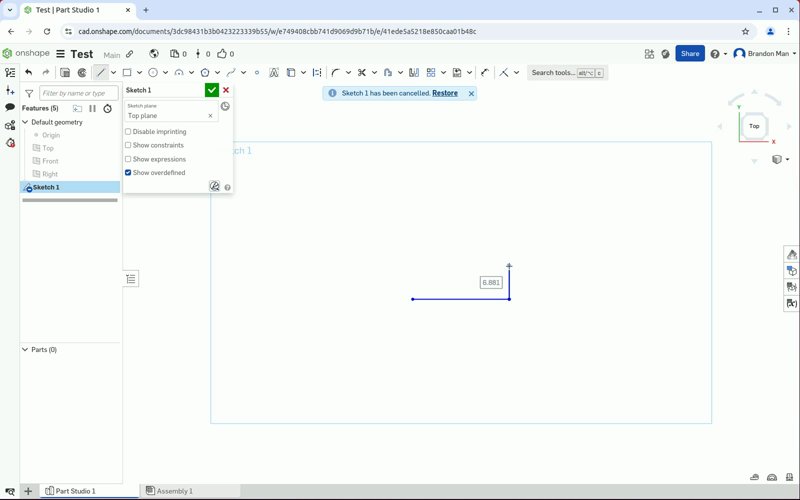
mouse_move(412, 265)
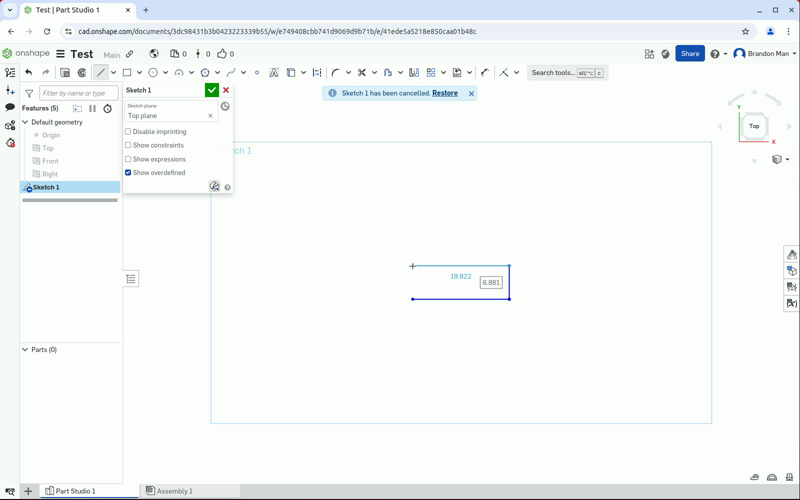
click(412, 265)
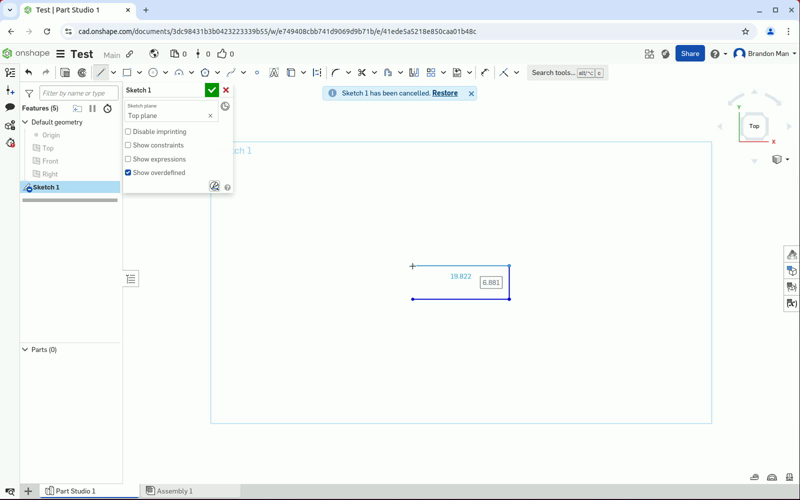
key_up(shift)
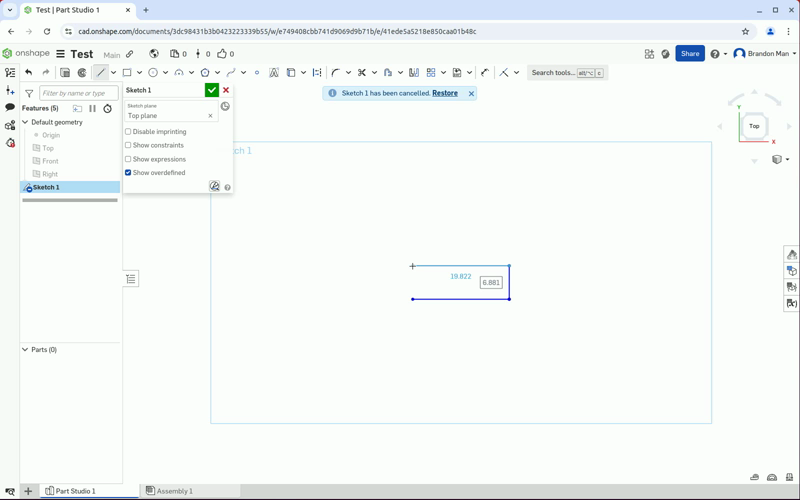
mouse_move(442, 265)
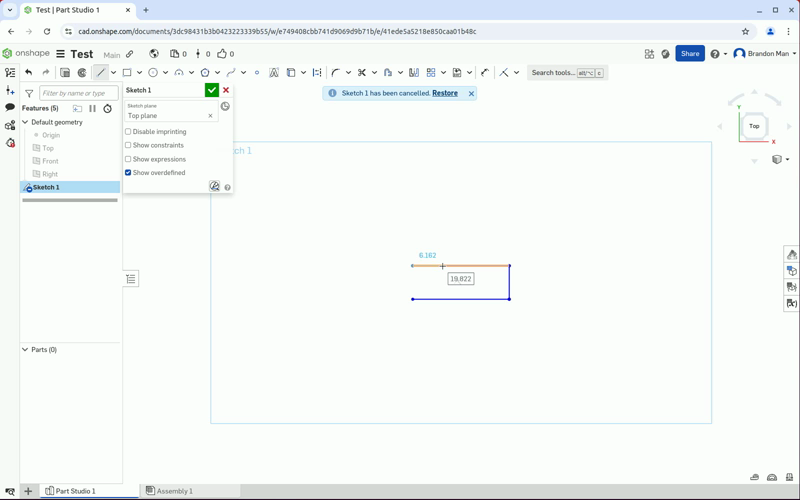
key_down(shift)
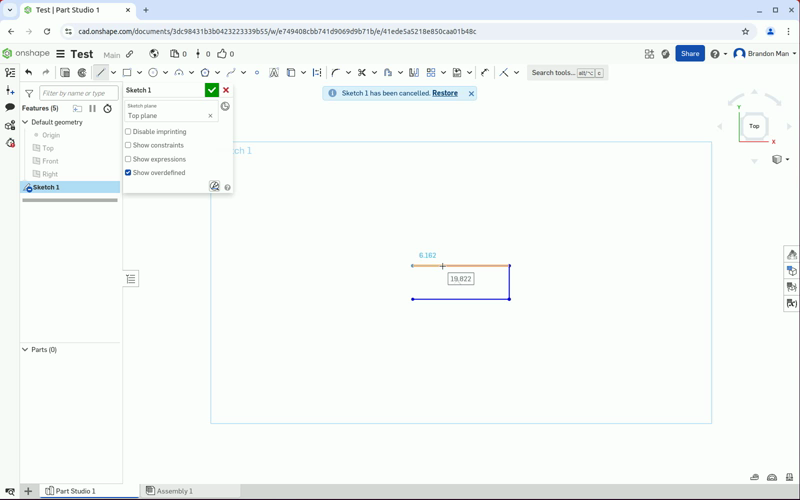
mouse_move(412, 299)
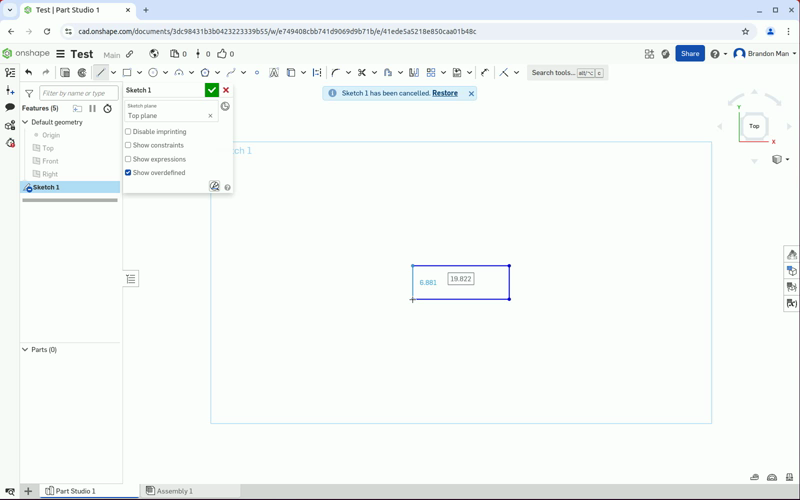
key_up(shift)
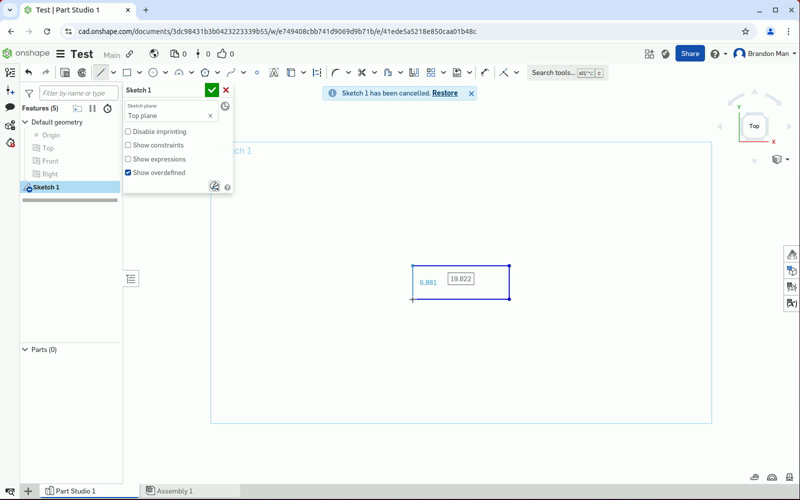
click(412, 299)
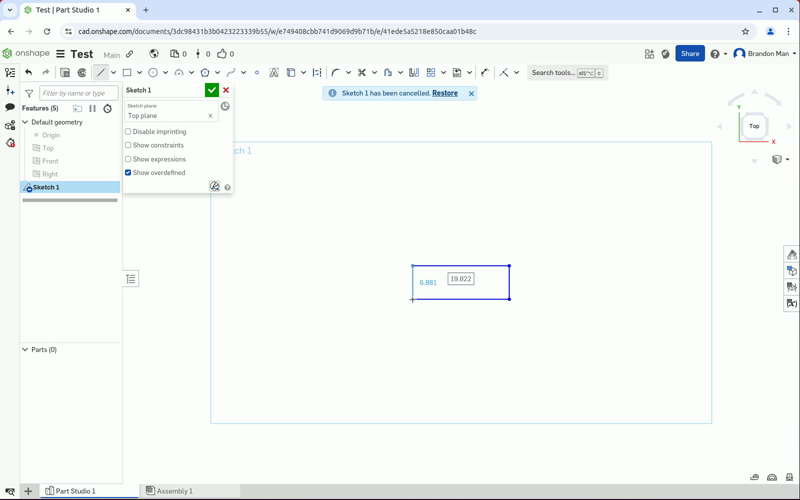
key(esc)
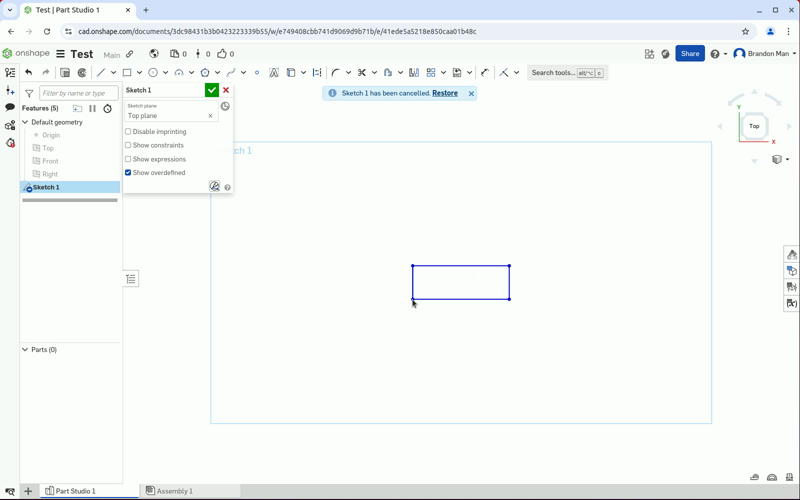
mouse_move(480, 274)
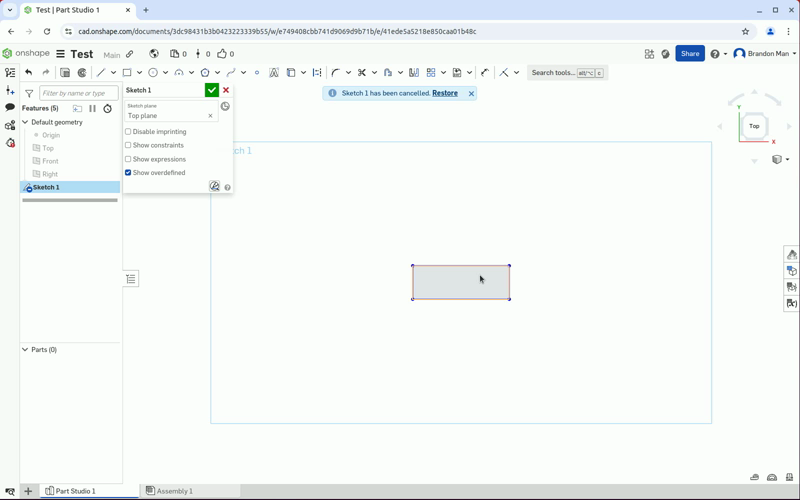
click(480, 274)
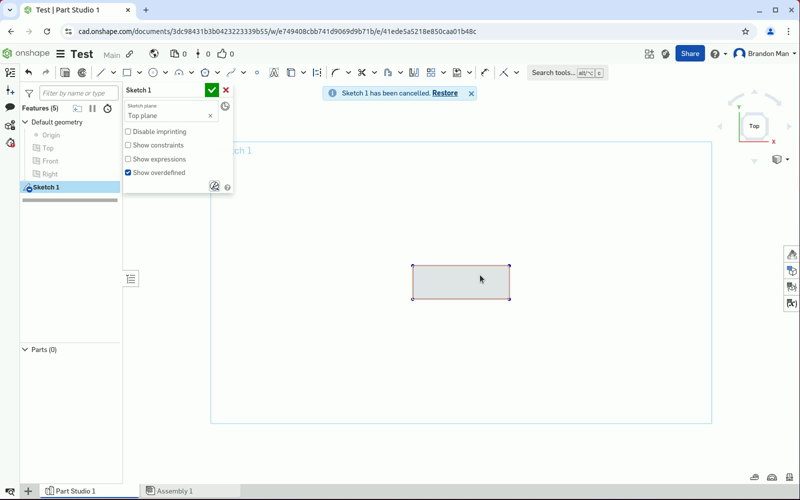
mouse_move(73, 352)
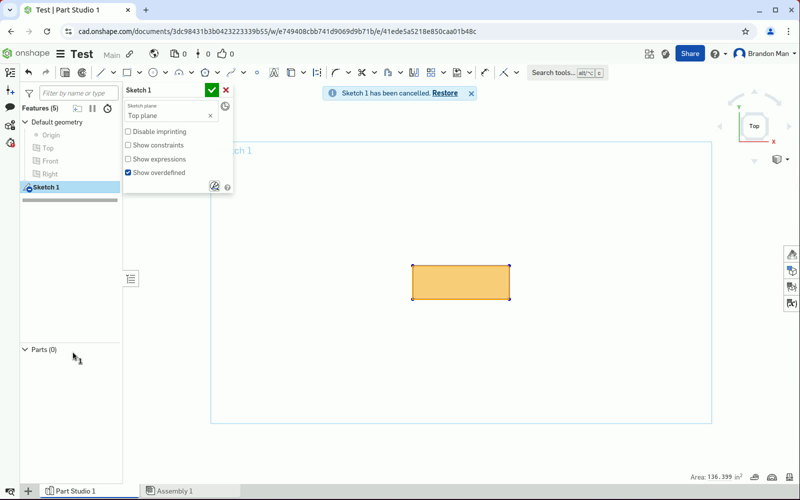
key(shift+y)
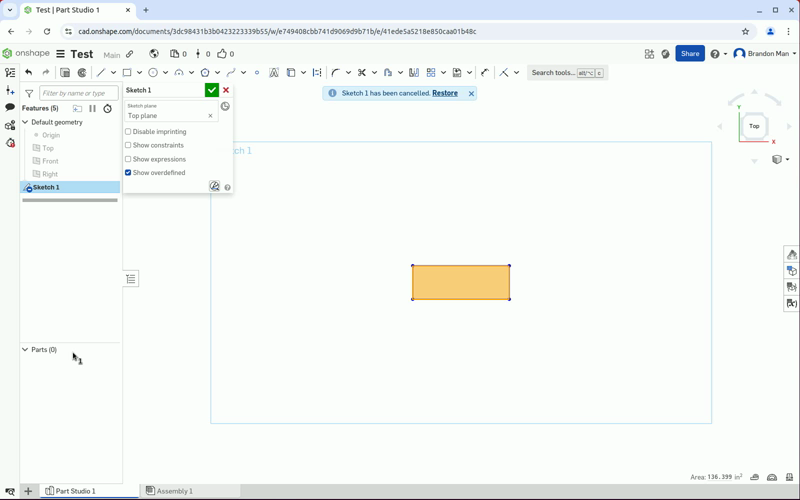
key(shift+e)
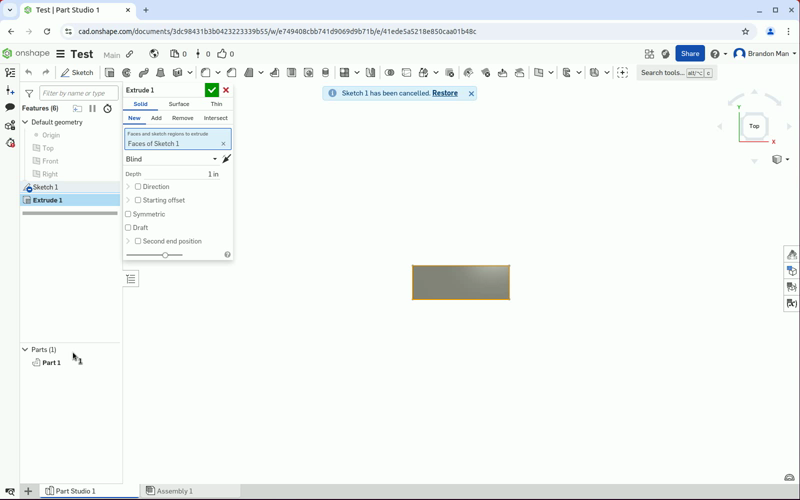
mouse_move(143, 106)
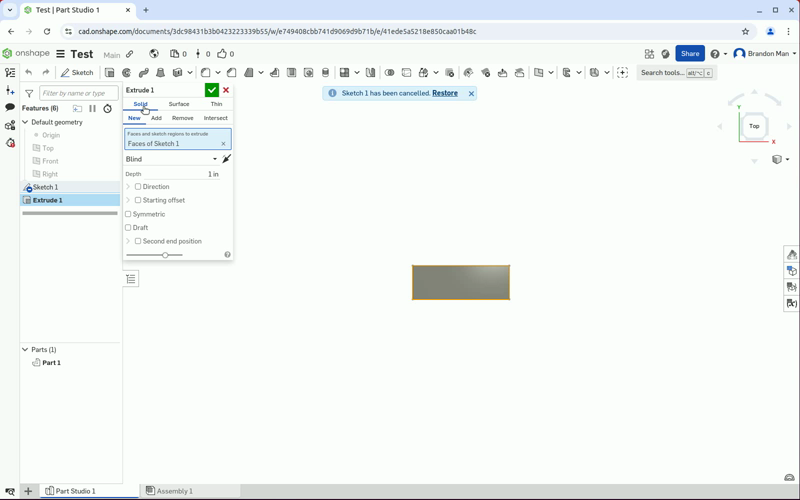
click(143, 106)
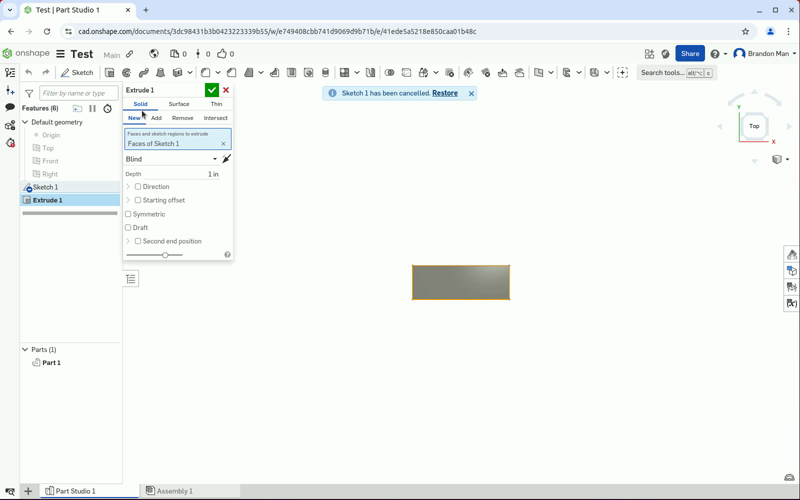
mouse_move(137, 120)
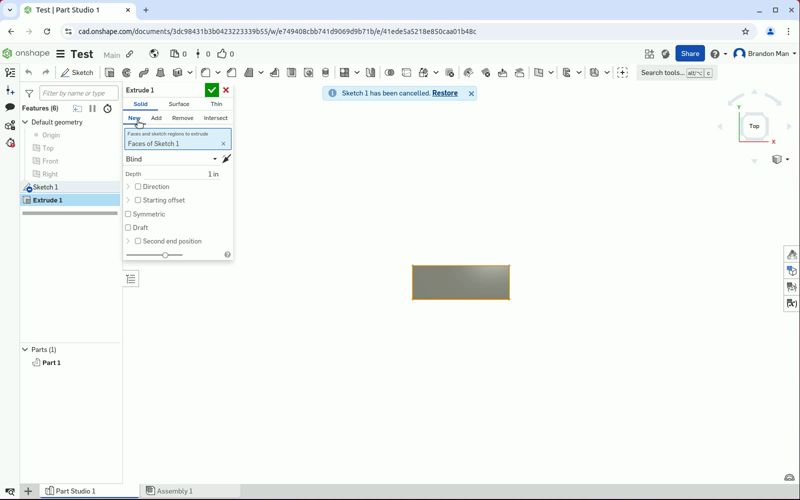
click(137, 120)
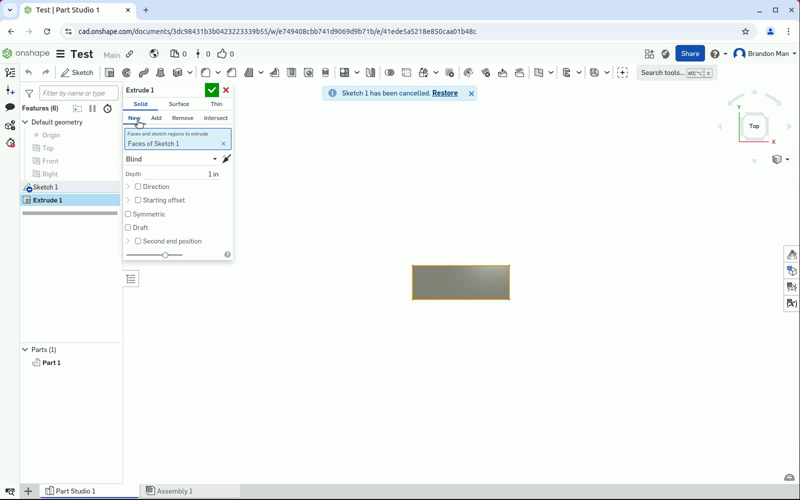
key(tab, 4)
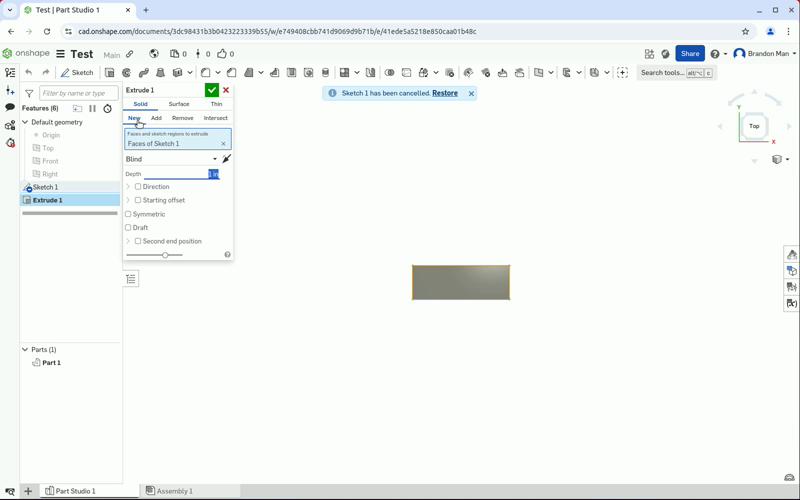
text(16.368)
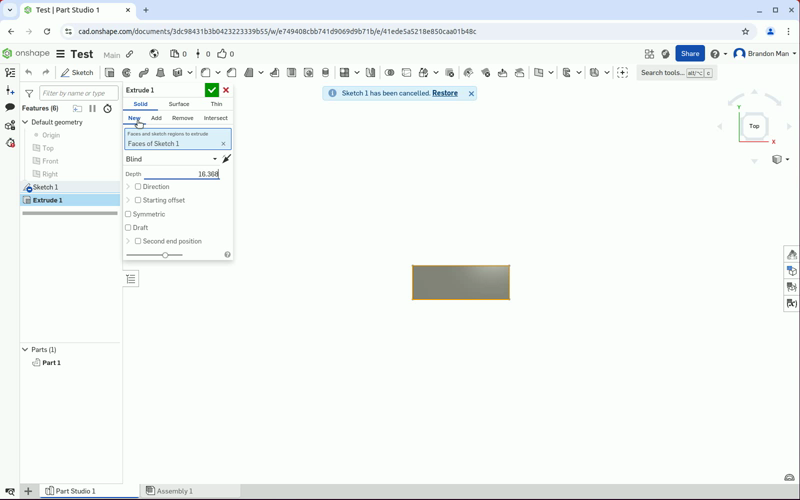
key(enter)
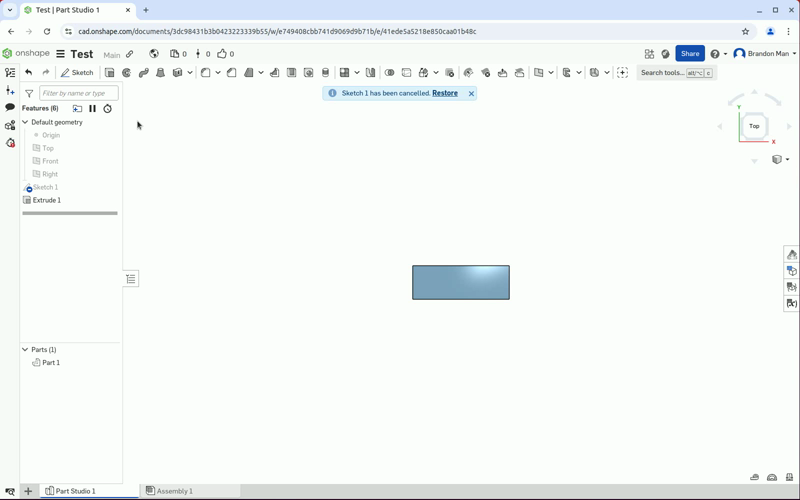
key(shift+h)
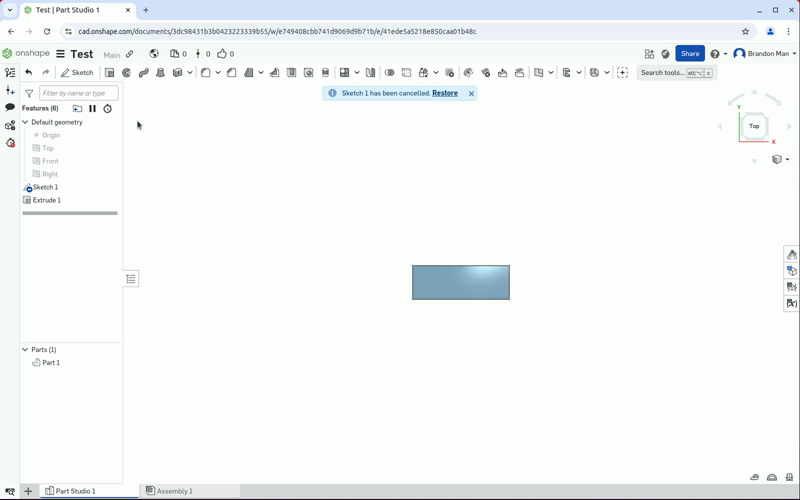
key(shift+h)
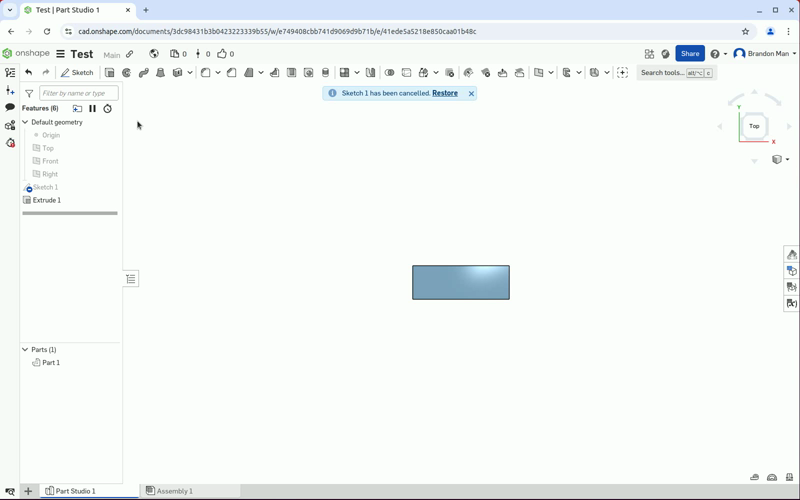
mouse_move(73, 189)
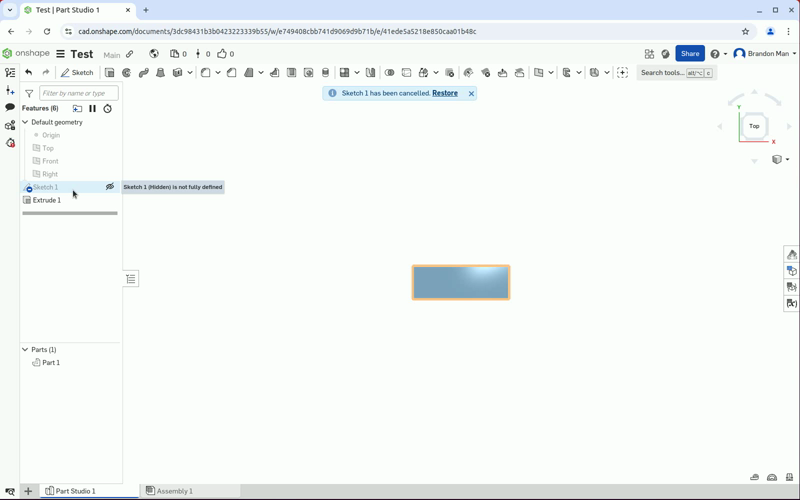
click(73, 189)
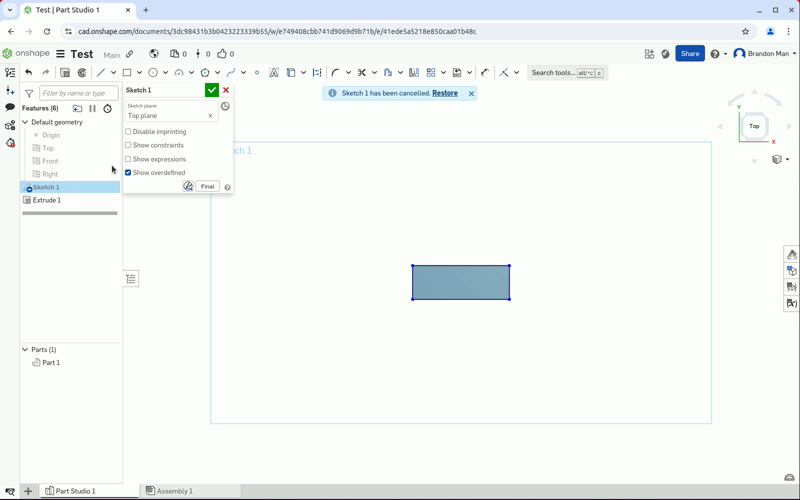
mouse_move(229, 92)
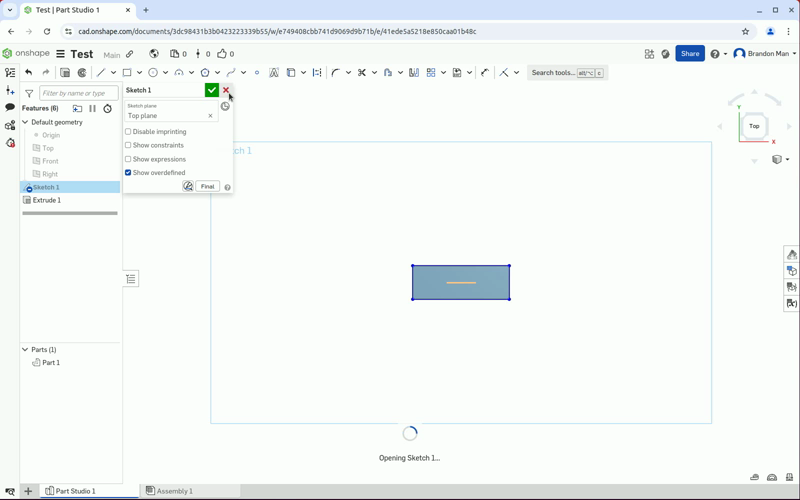
click(229, 92)
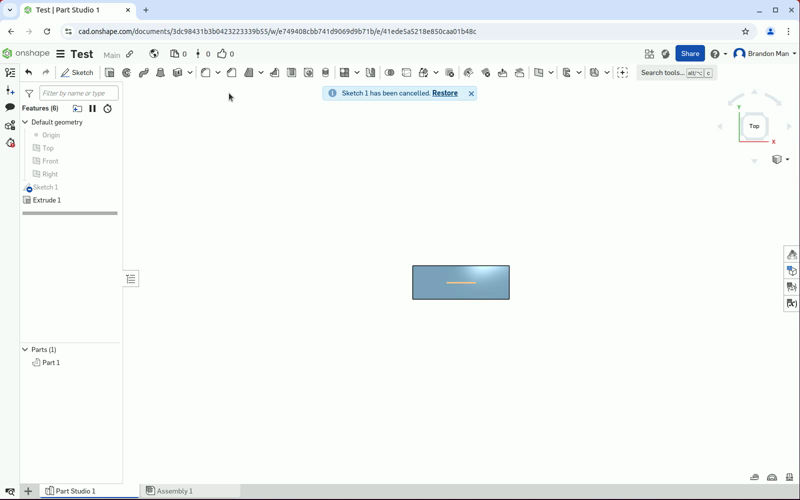
mouse_move(541, 75)
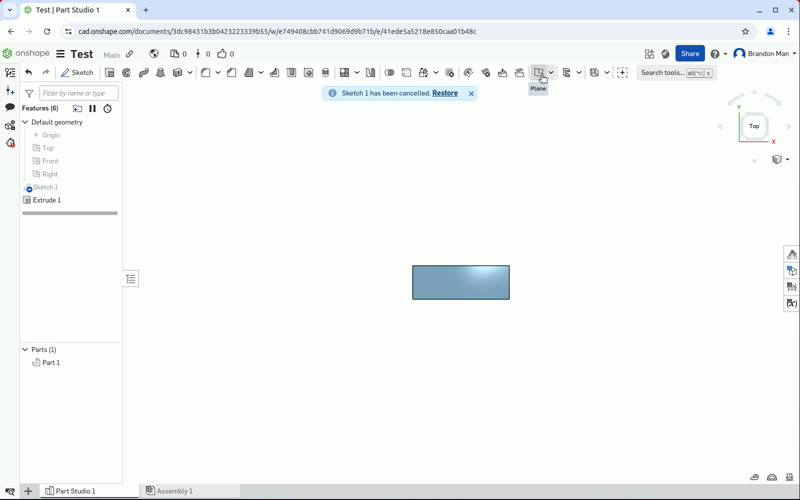
click(541, 75)
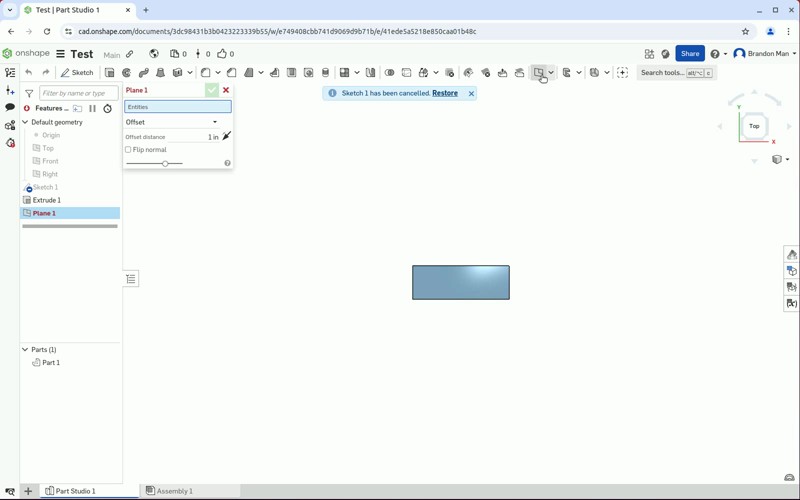
mouse_move(73, 150)
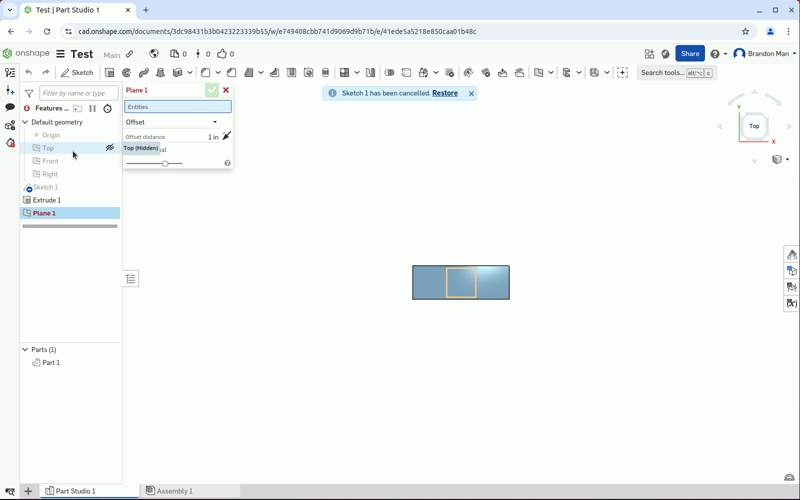
click(73, 150)
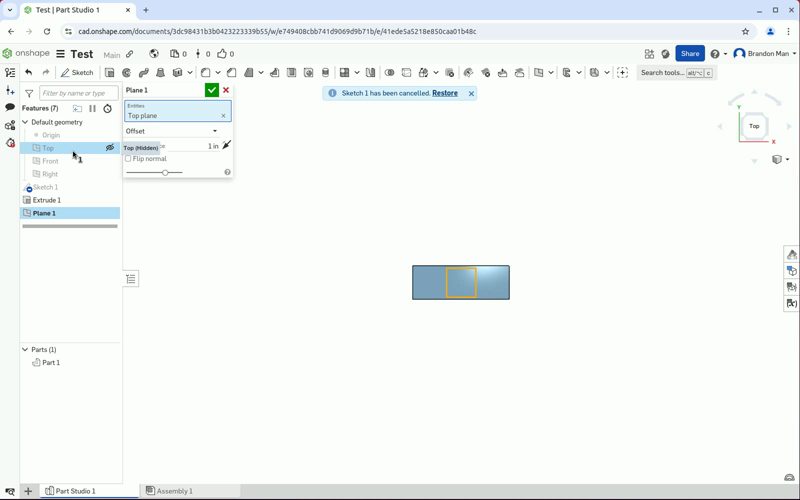
key(tab, 2)
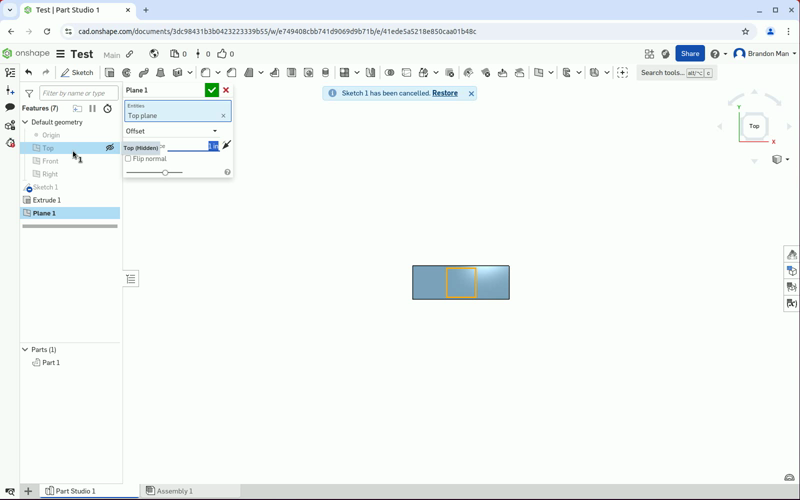
text(16.361)
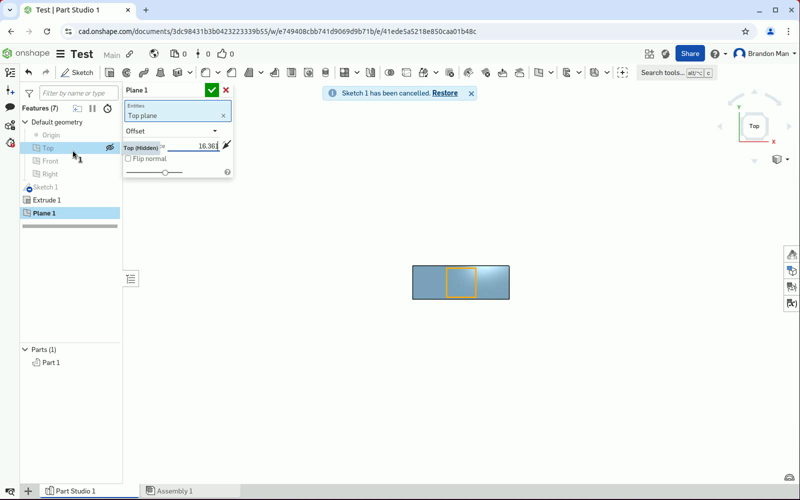
key(enter, 2)
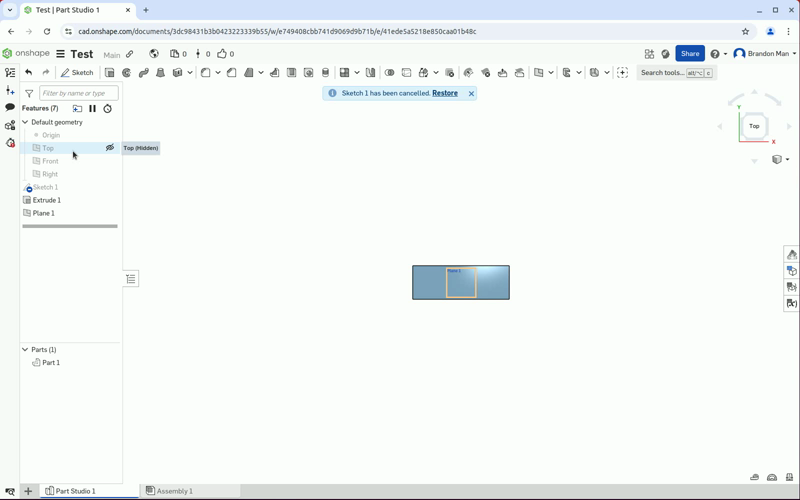
key(shift+s)
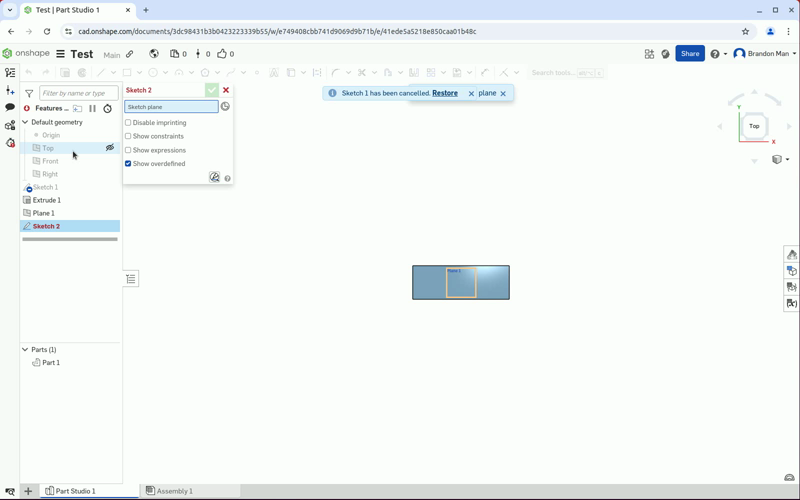
mouse_move(73, 215)
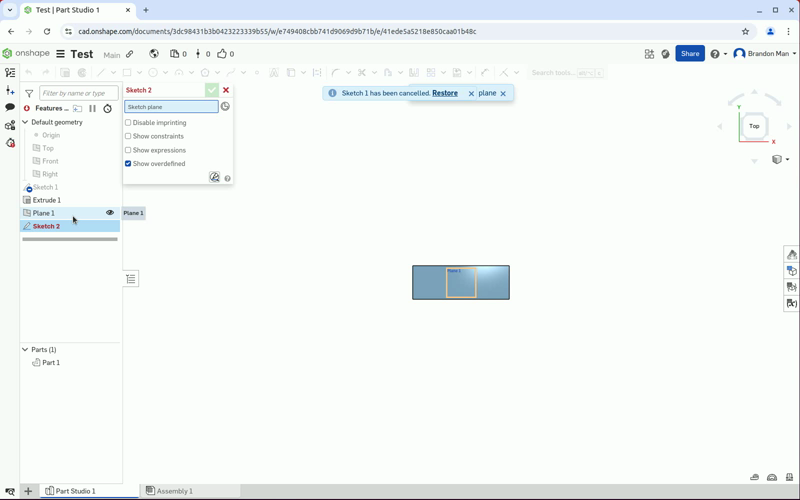
click(73, 215)
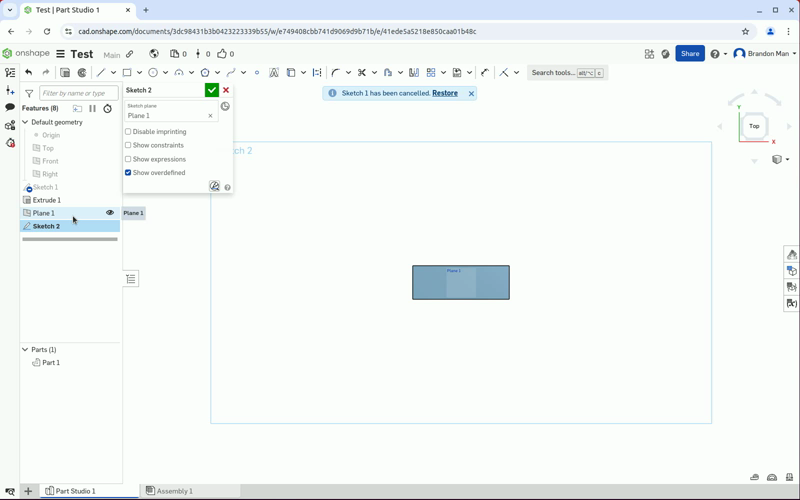
mouse_move(73, 352)
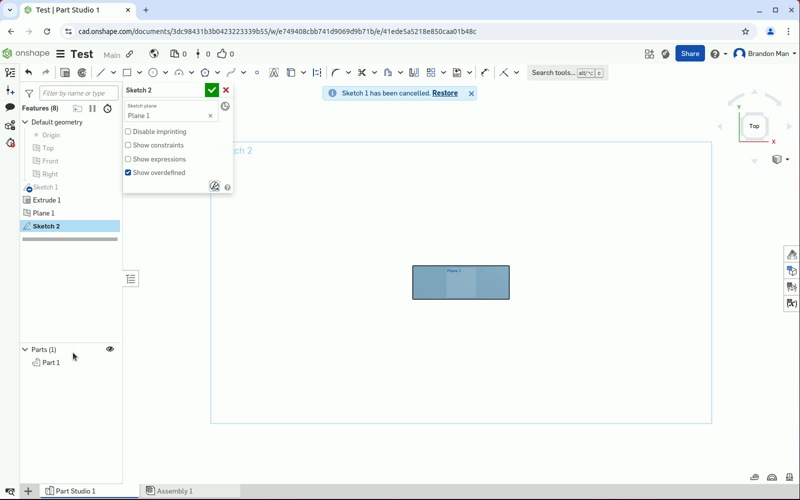
key(y)
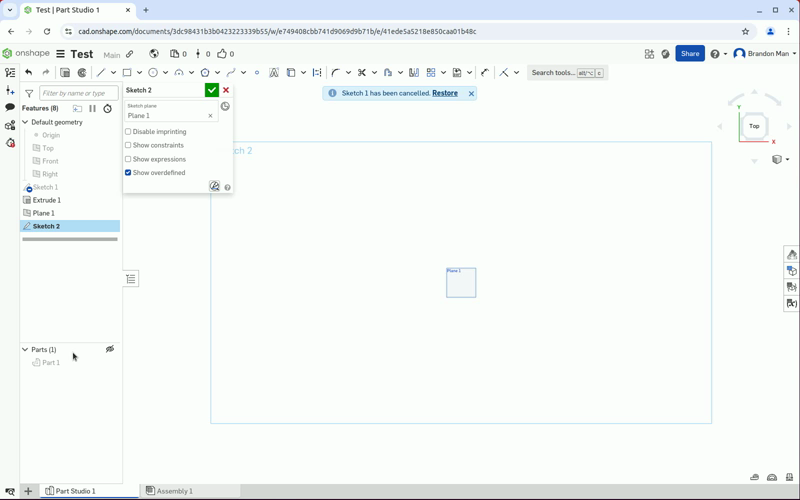
key(c)
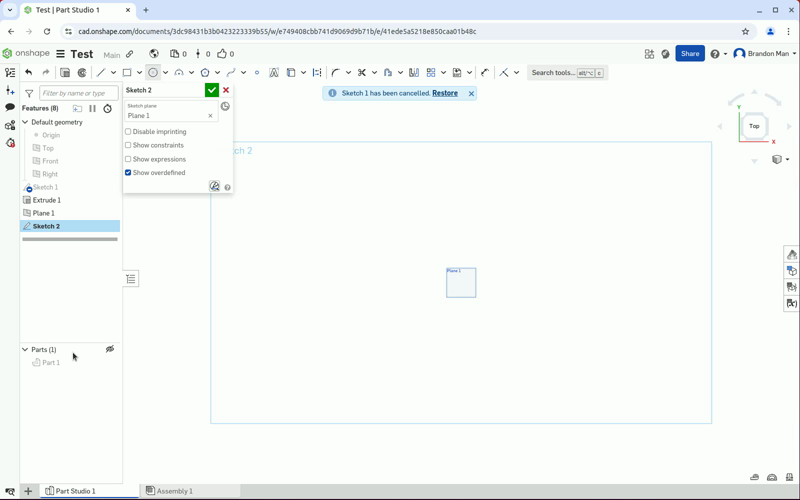
key_down(shift)
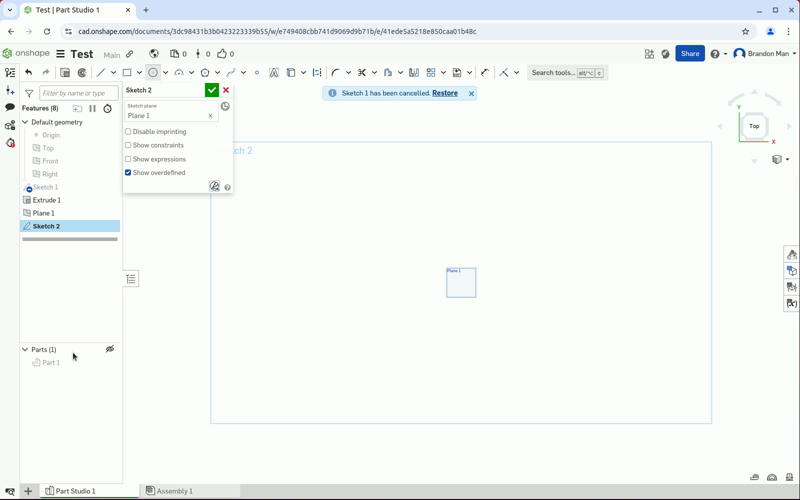
mouse_move(423, 282)
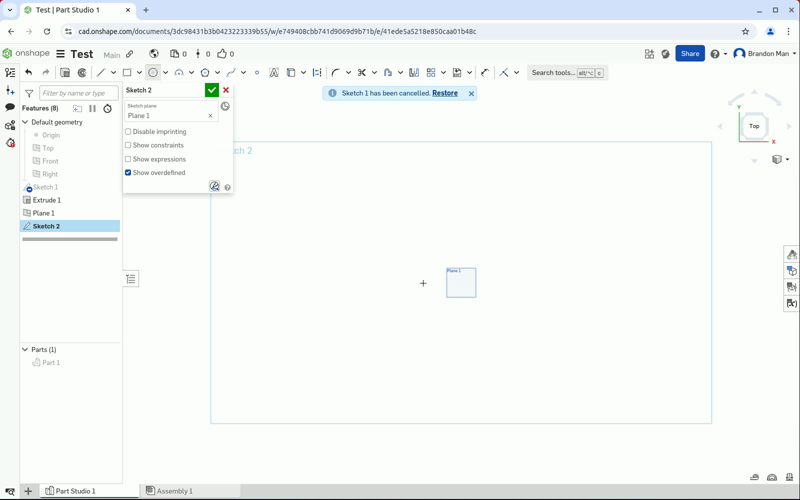
click(423, 282)
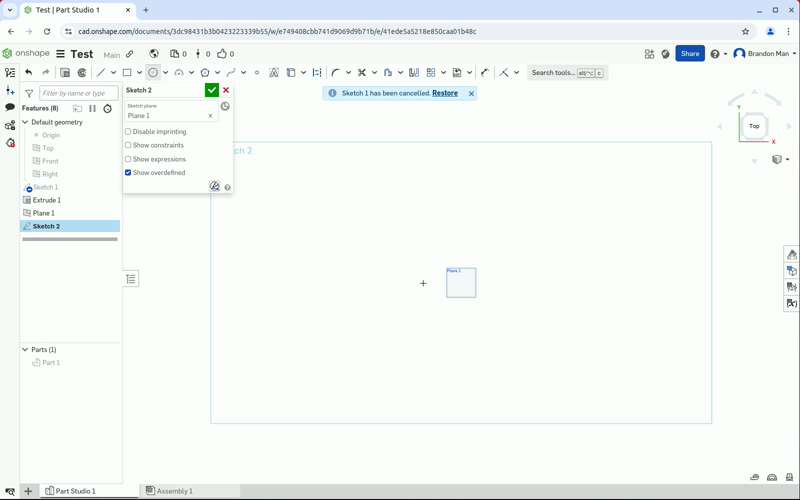
key_up(shift)
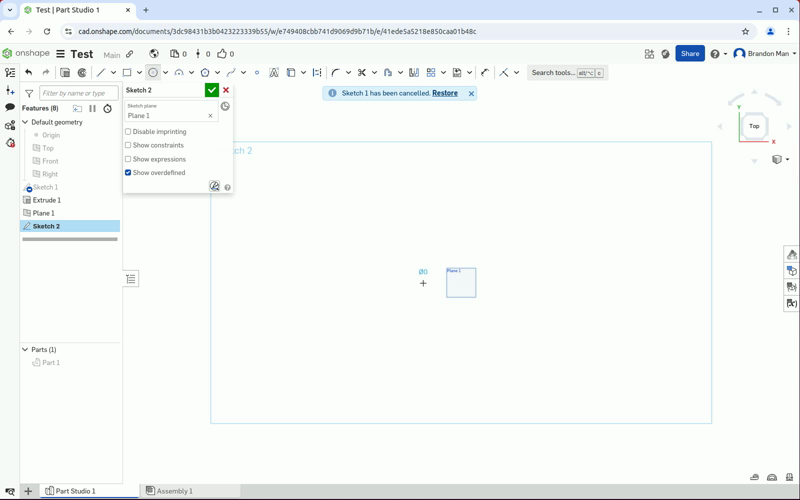
mouse_move(431, 282)
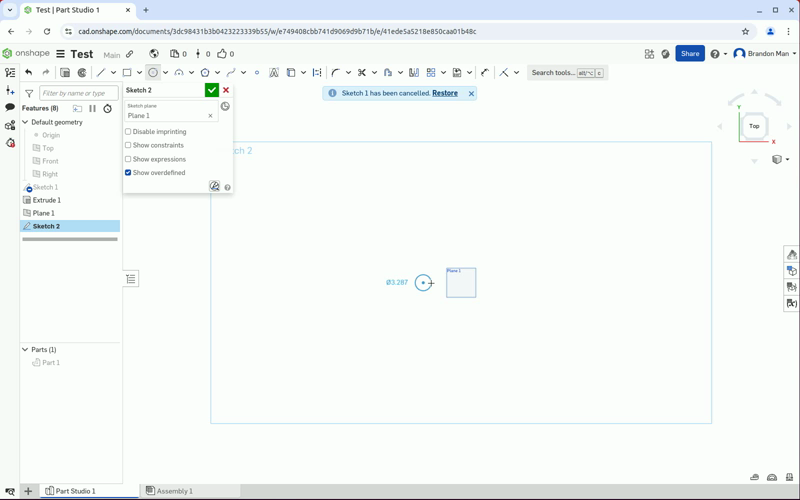
click(431, 282)
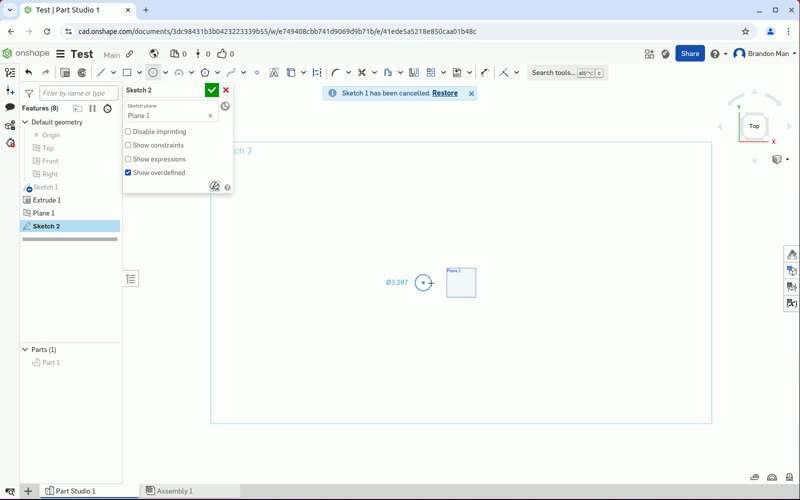
key(esc)
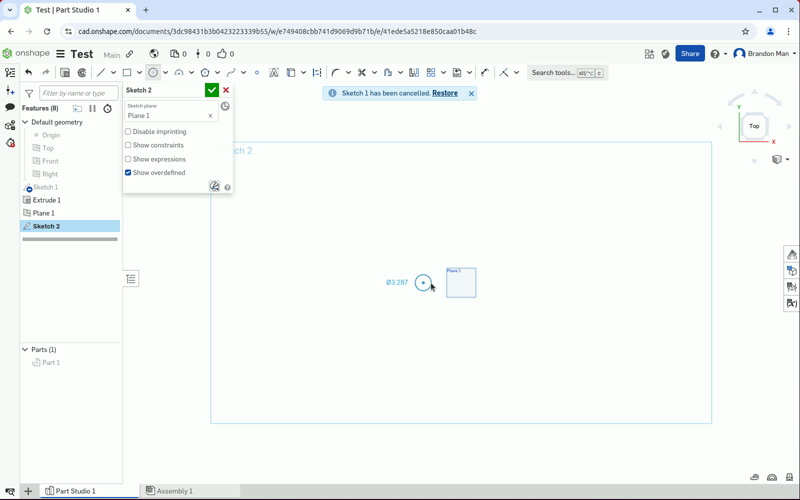
mouse_move(421, 286)
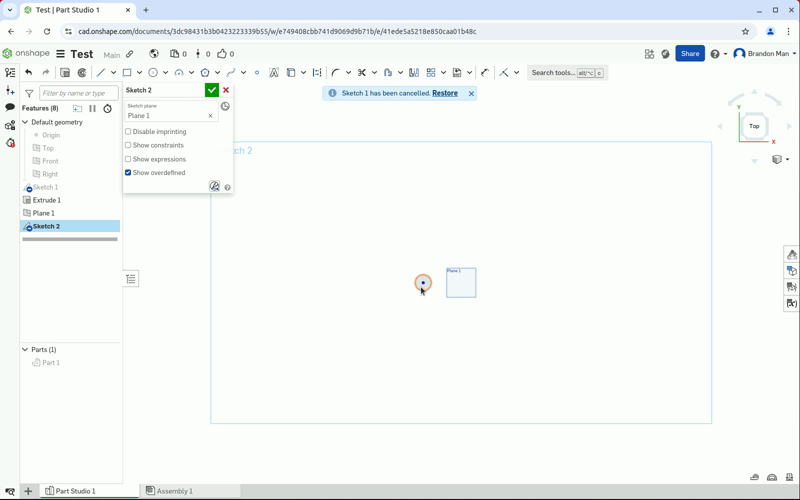
scroll(6)
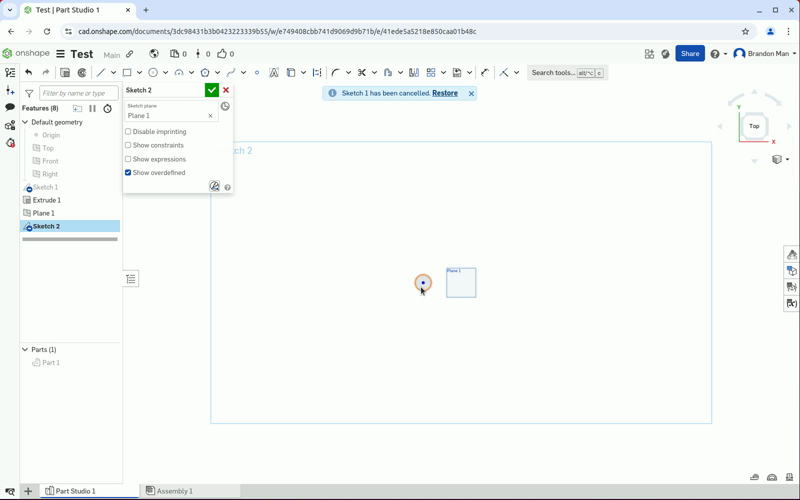
scroll(6)
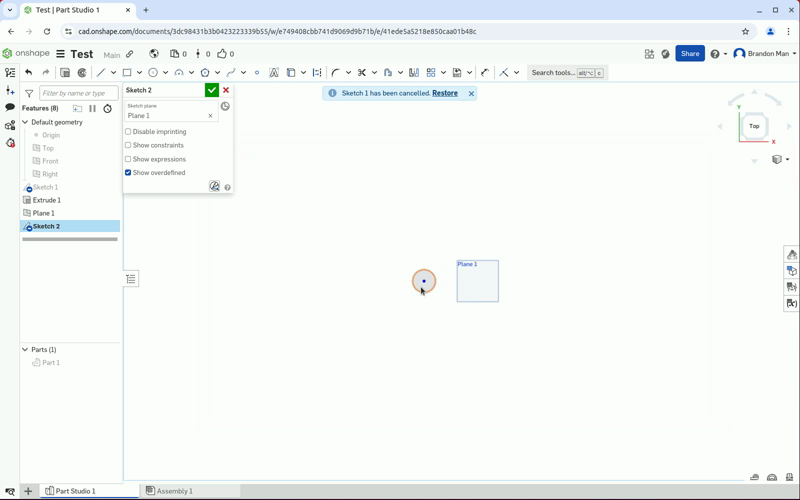
scroll(6)
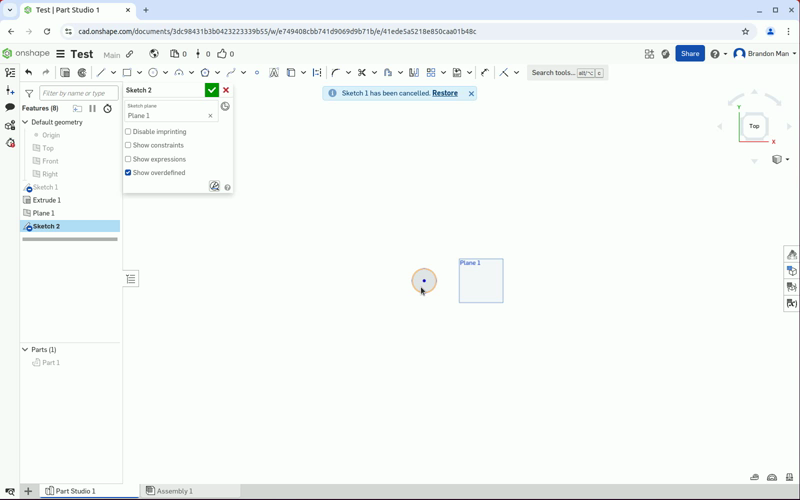
scroll(6)
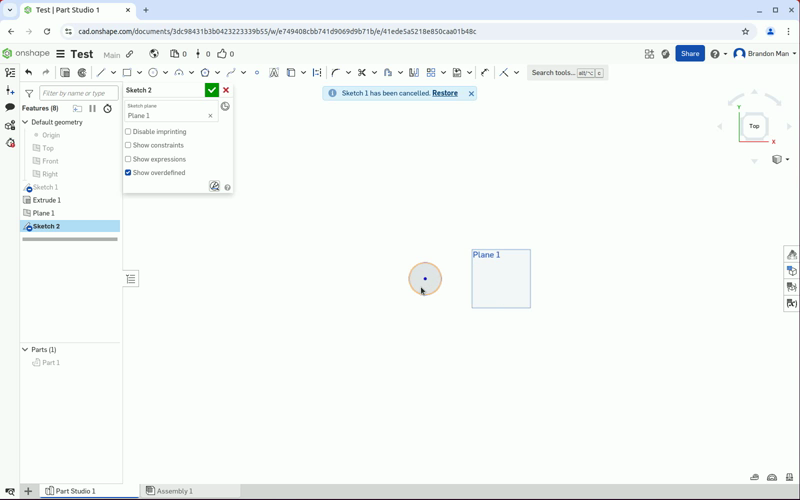
scroll(6)
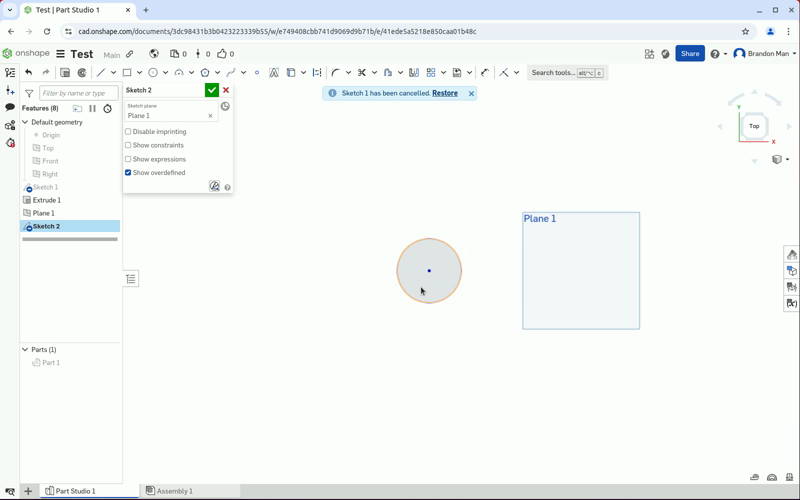
scroll(6)
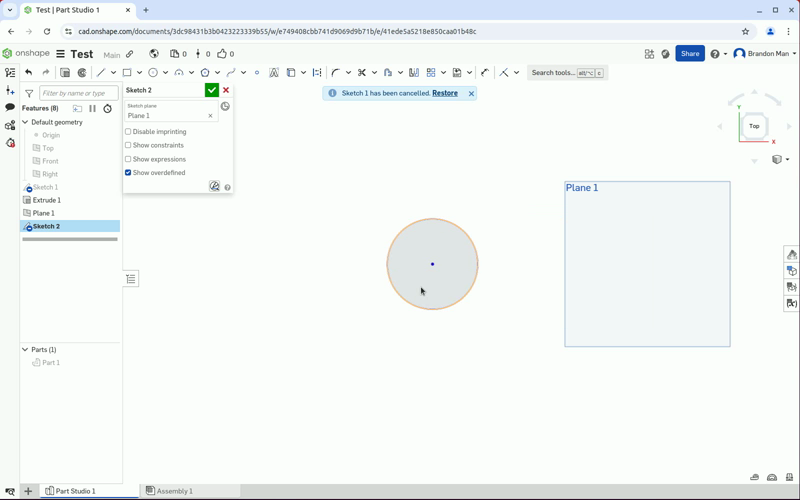
scroll(6)
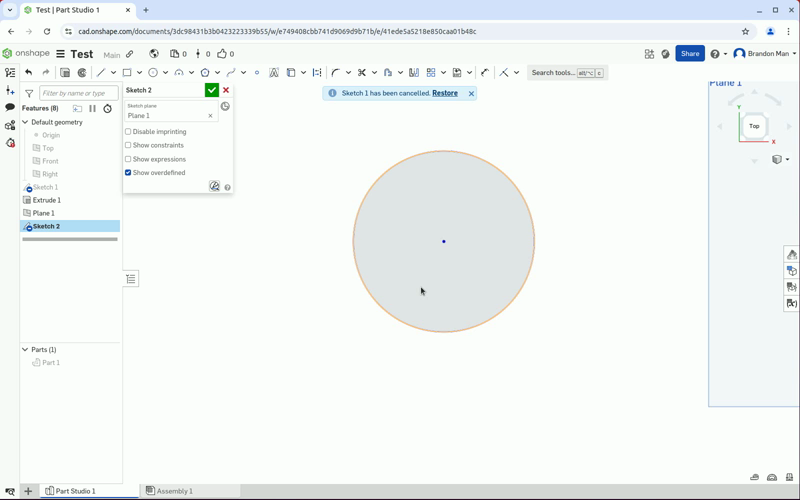
click(421, 286)
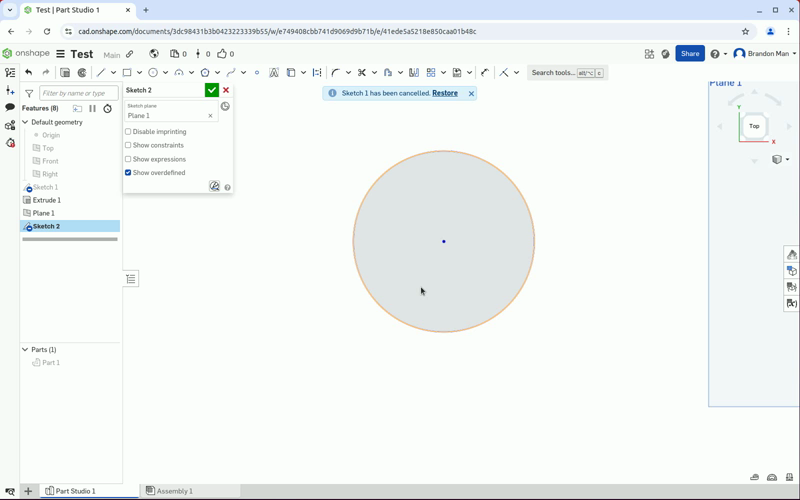
scroll(-6)
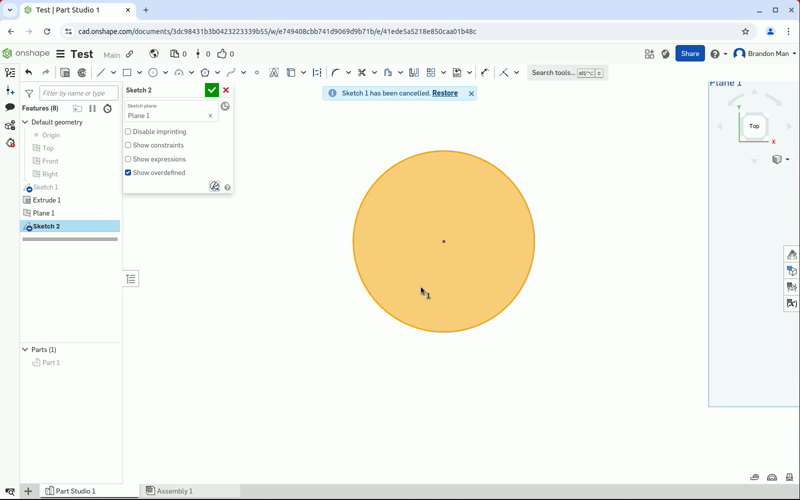
scroll(-6)
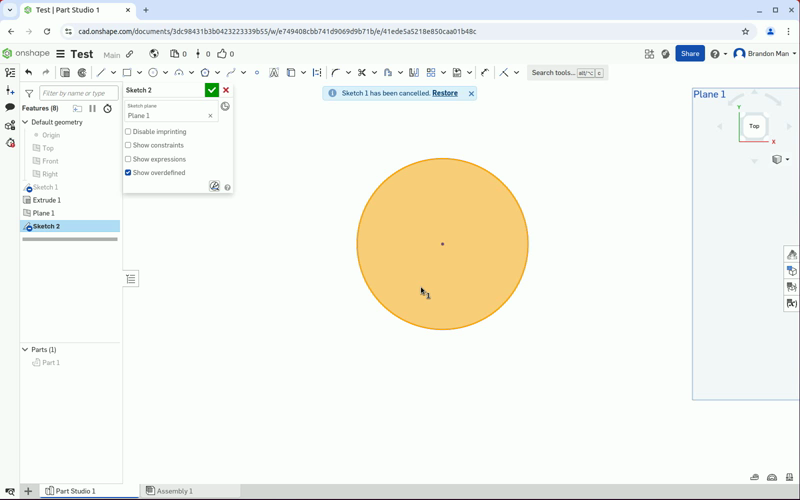
scroll(-6)
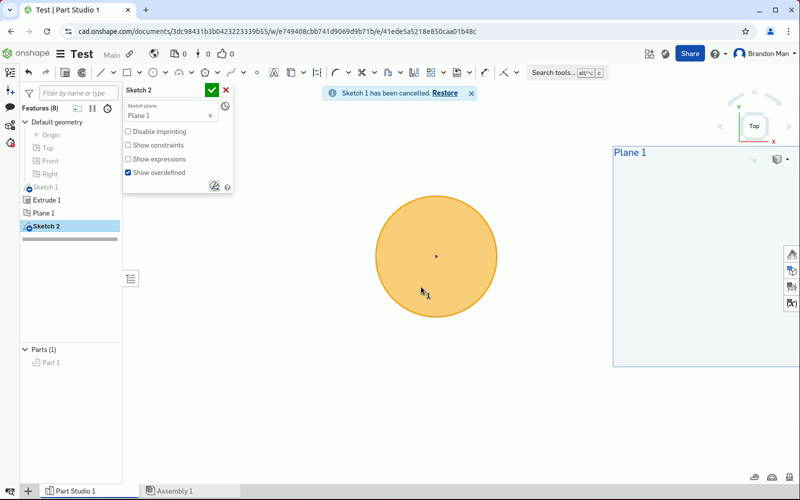
scroll(-6)
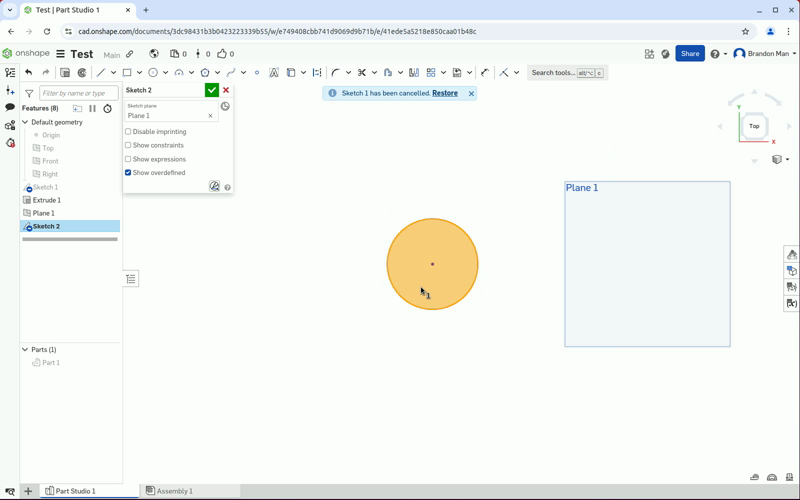
scroll(-6)
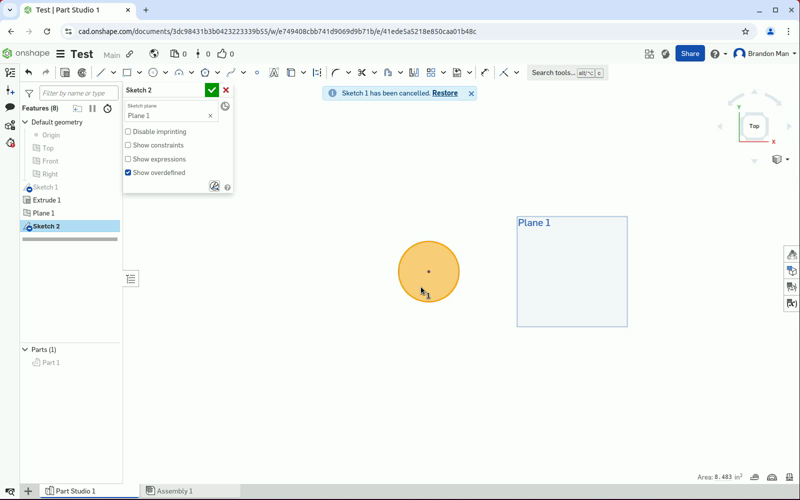
scroll(-6)
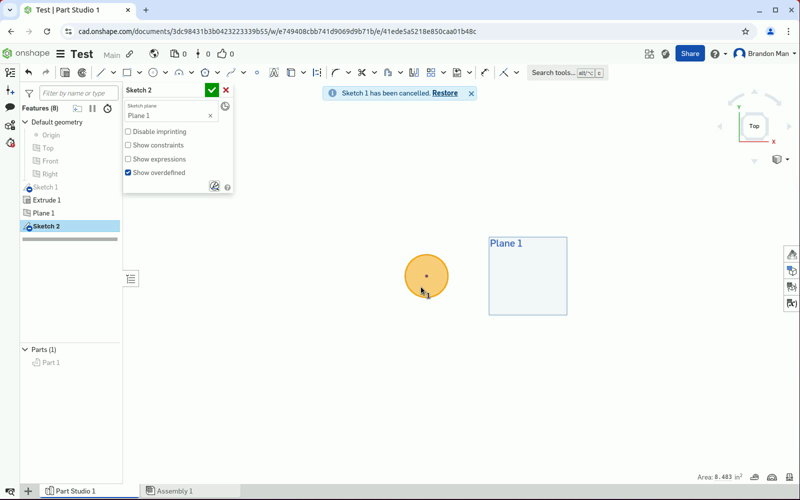
scroll(-6)
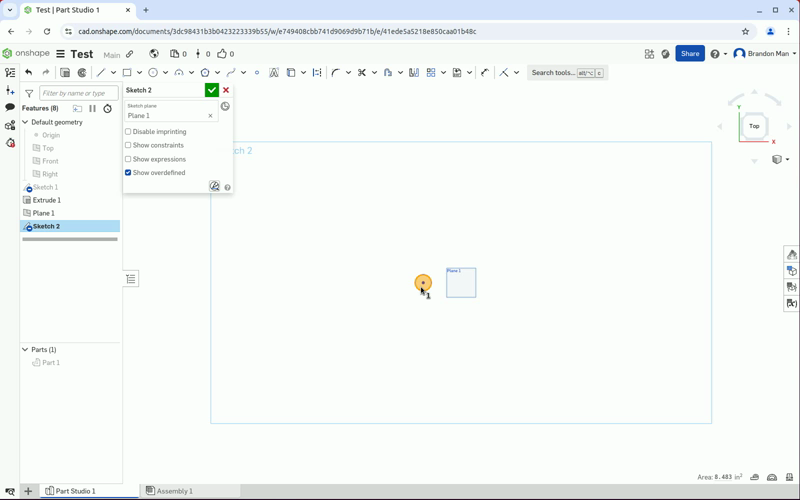
mouse_move(73, 352)
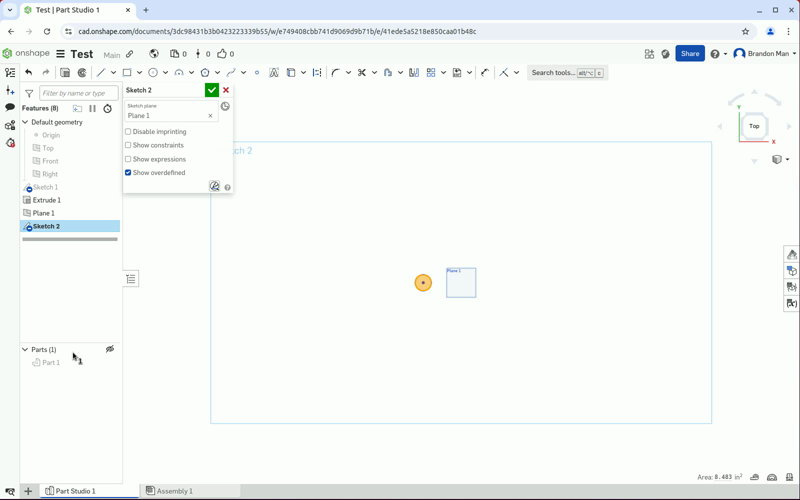
key(shift+y)
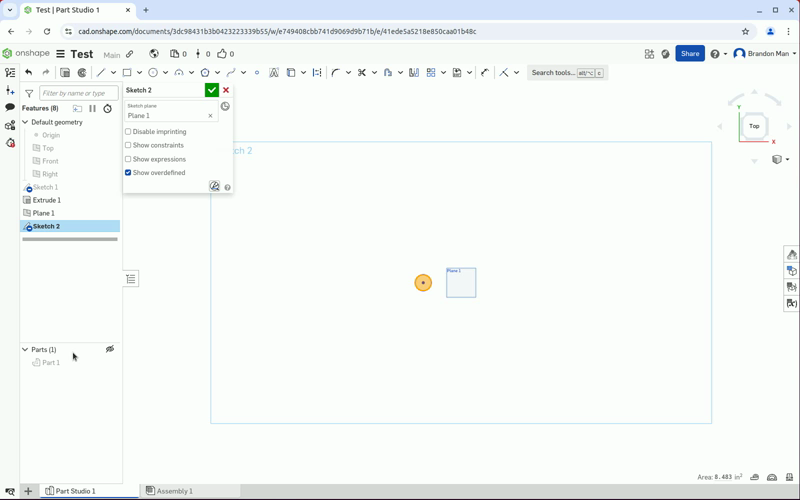
key(shift+e)
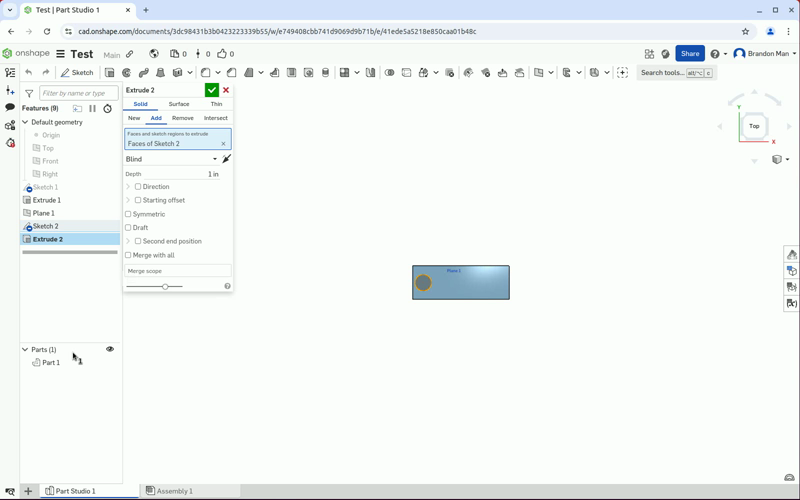
mouse_move(143, 106)
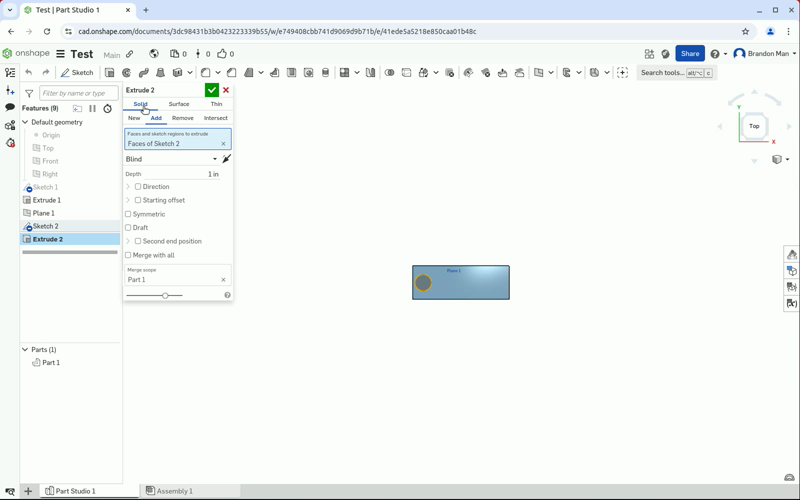
click(143, 106)
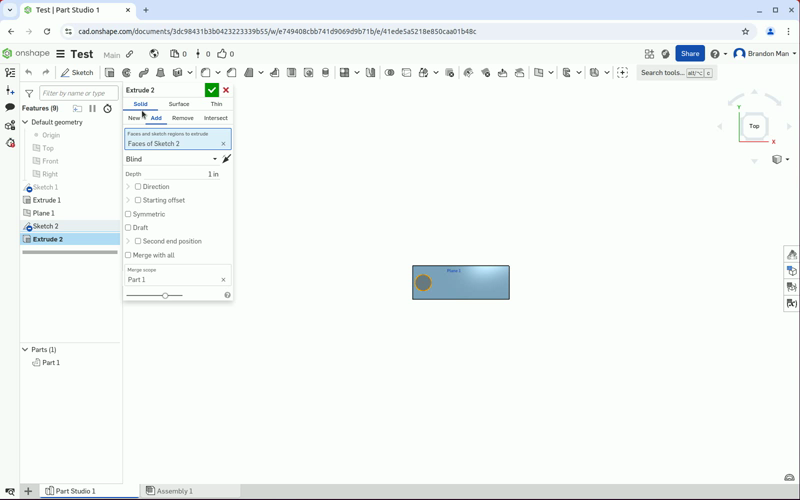
mouse_move(137, 120)
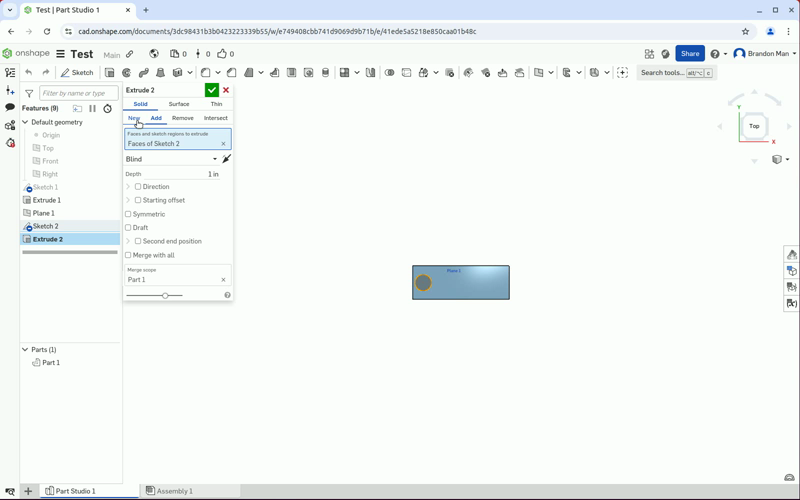
click(137, 120)
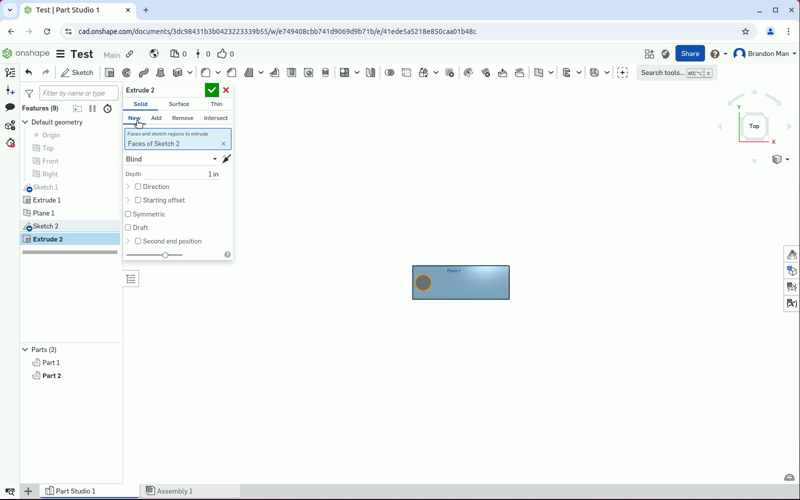
key(tab, 4)
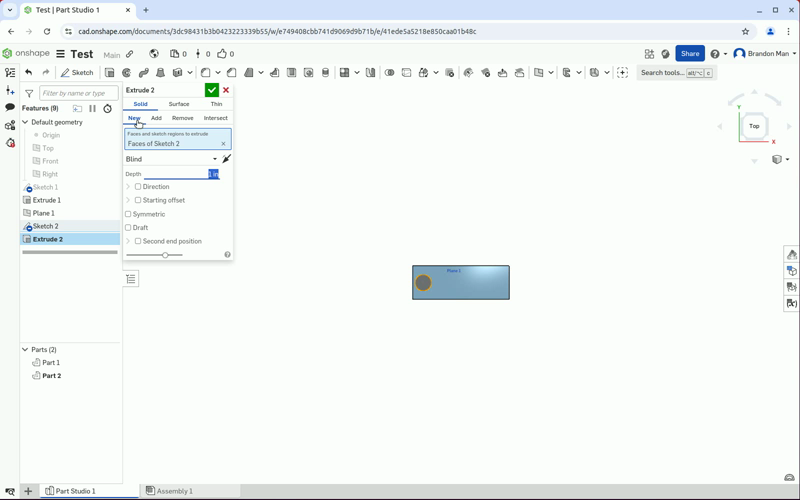
text(6.74)
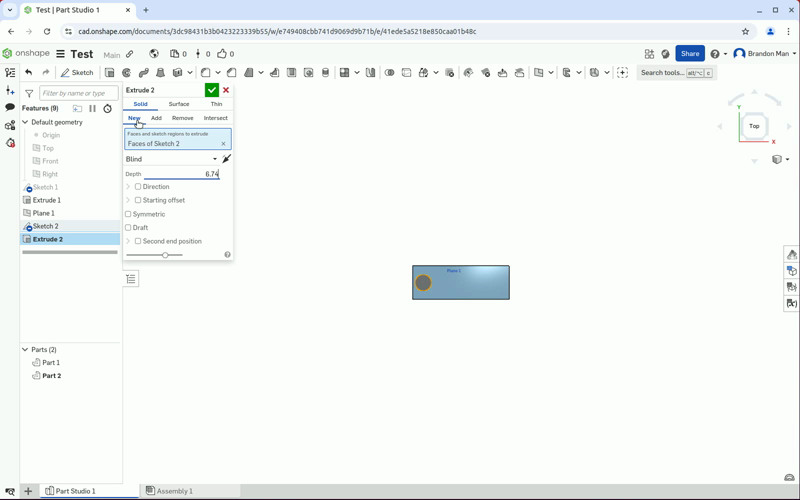
key(enter)
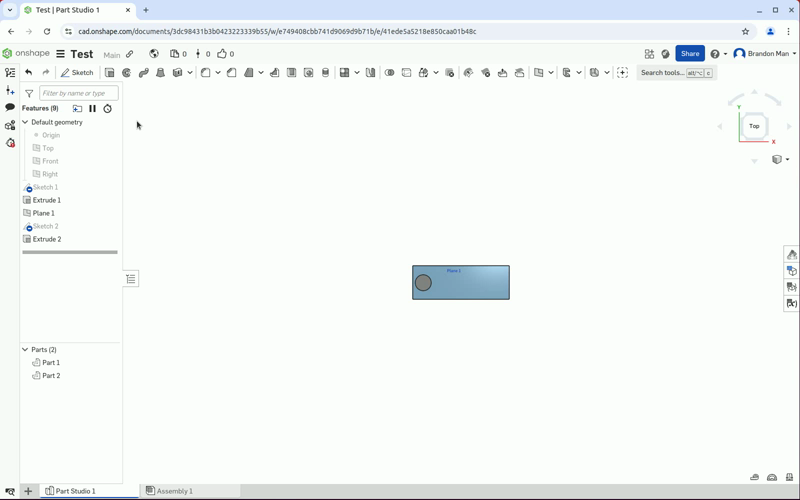
key(shift+h)
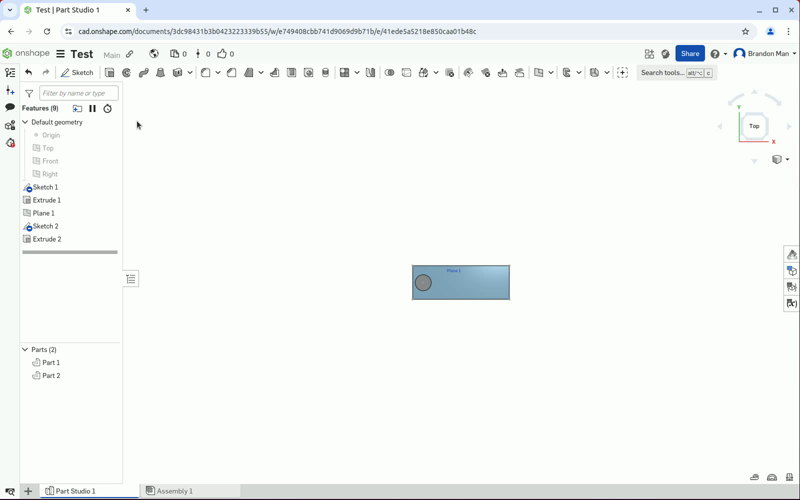
key(shift+h)
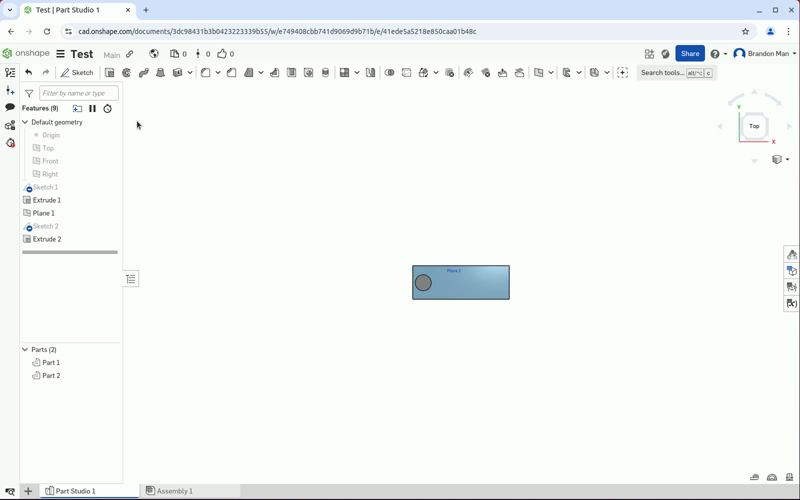
mouse_move(73, 189)
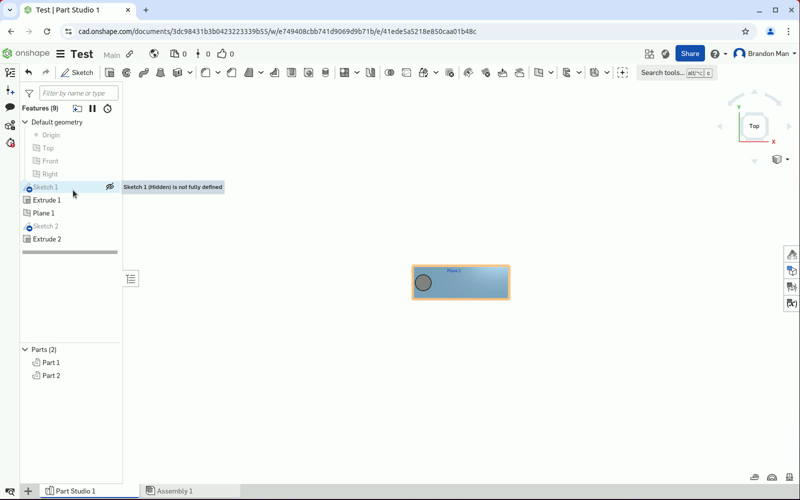
click(73, 189)
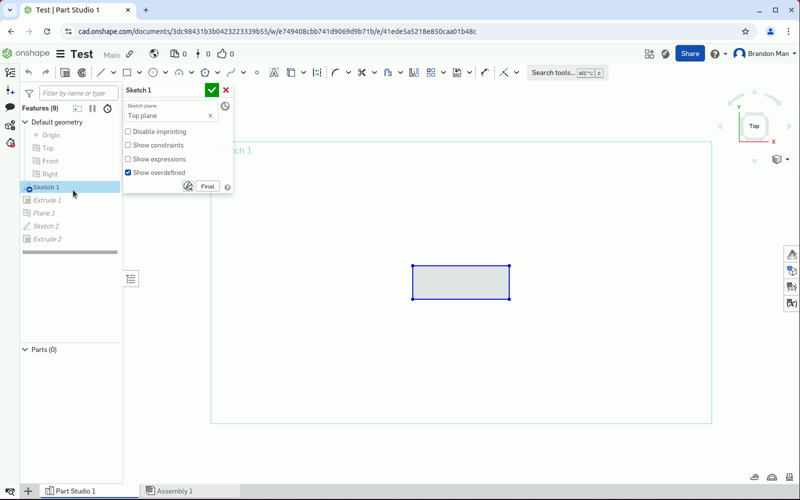
mouse_move(229, 92)
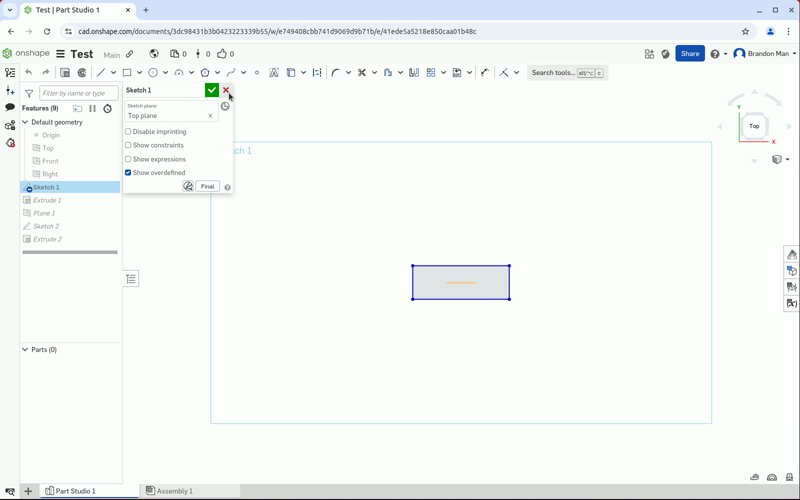
click(229, 92)
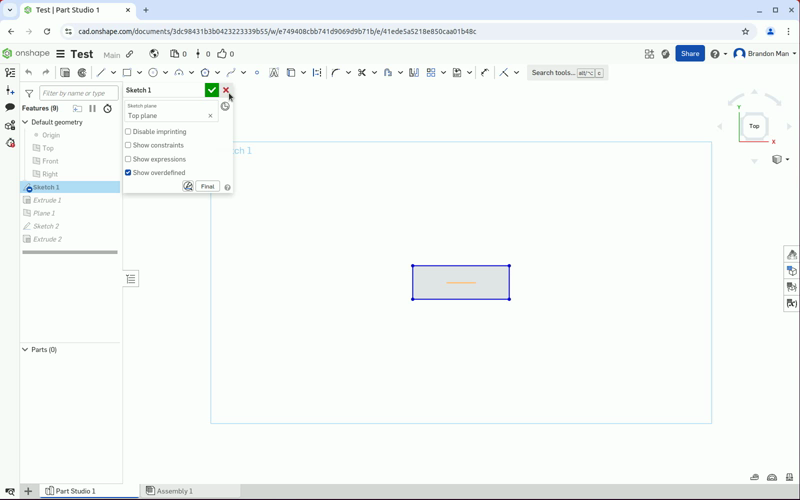
key(shift+s)
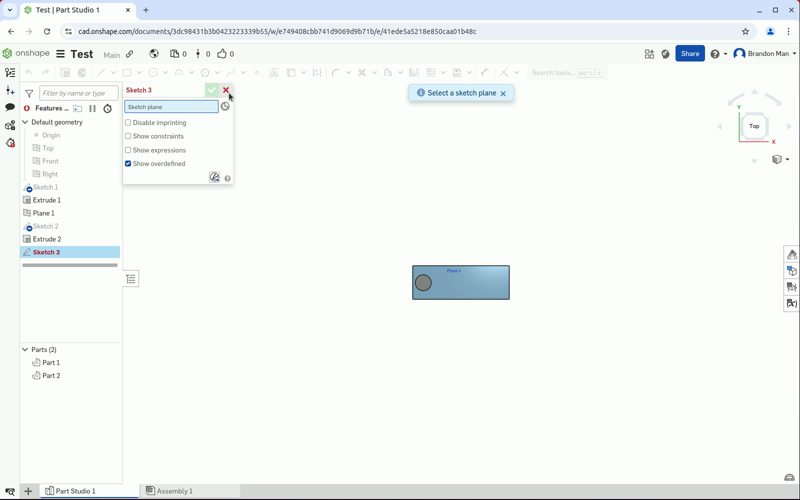
mouse_move(73, 215)
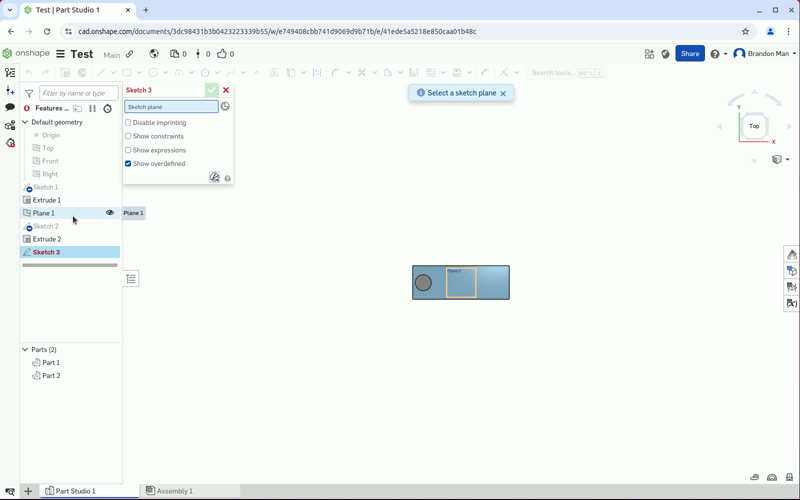
click(73, 215)
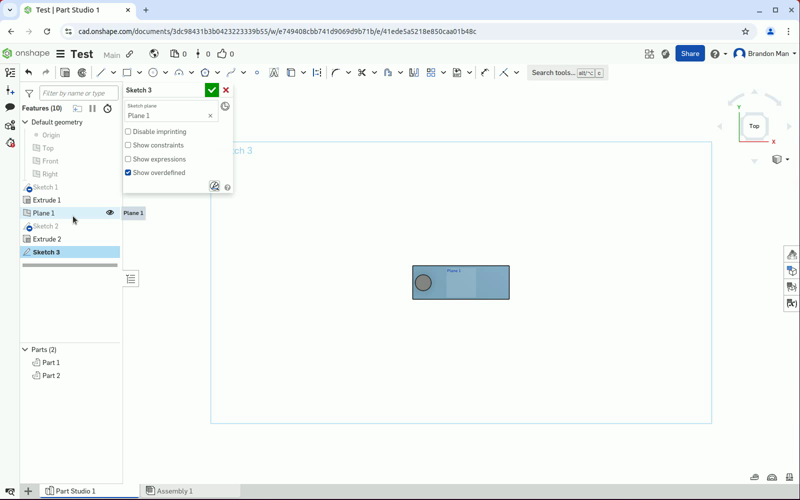
mouse_move(73, 352)
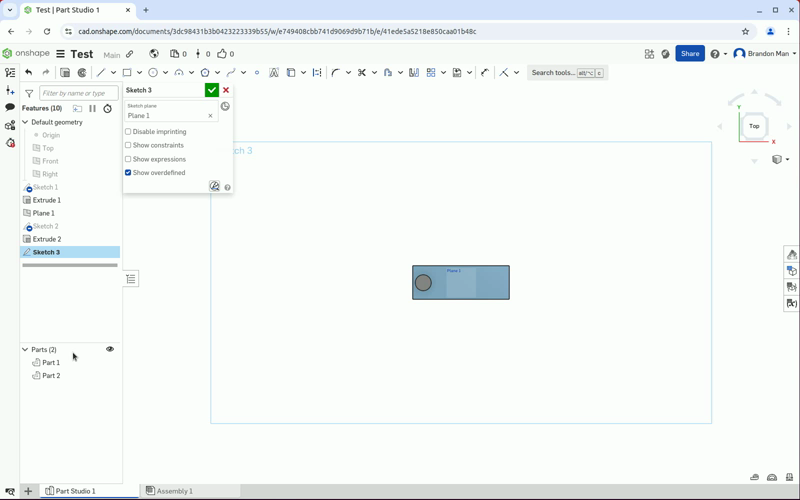
key(y)
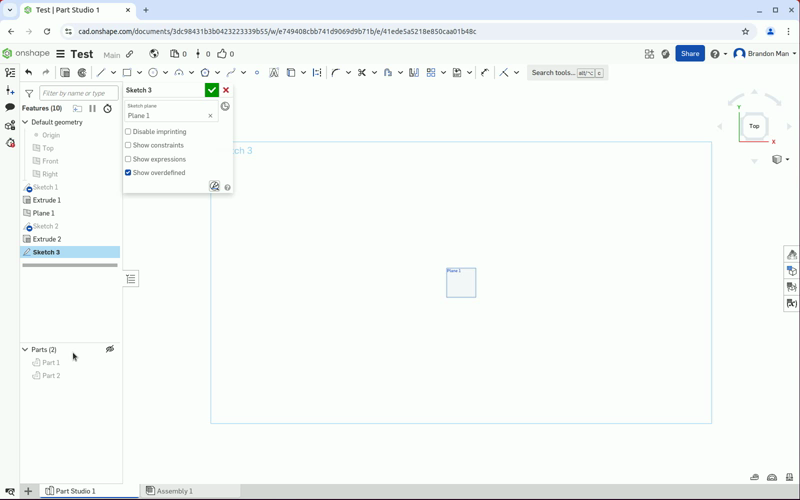
key(c)
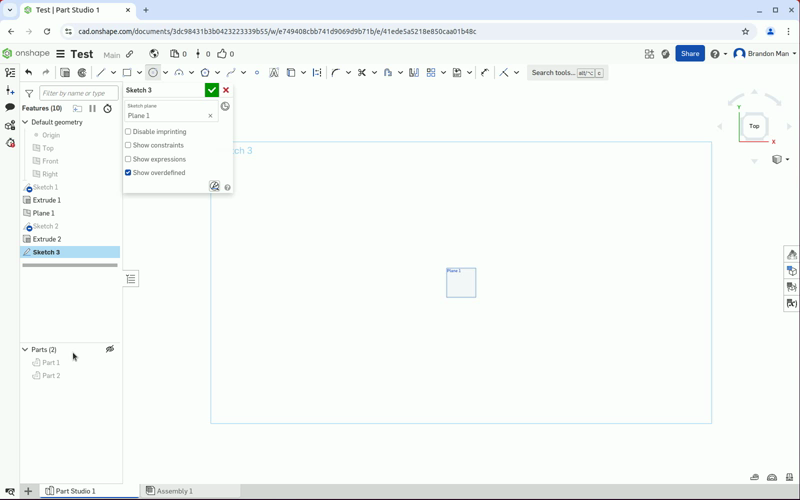
key_down(shift)
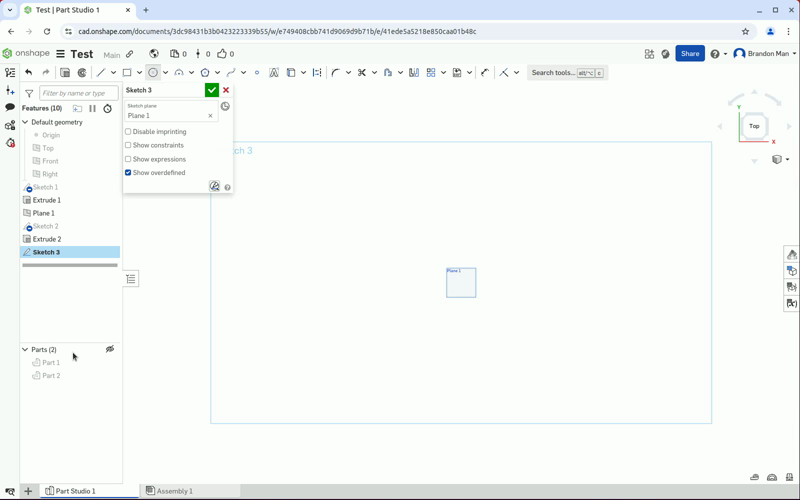
mouse_move(443, 282)
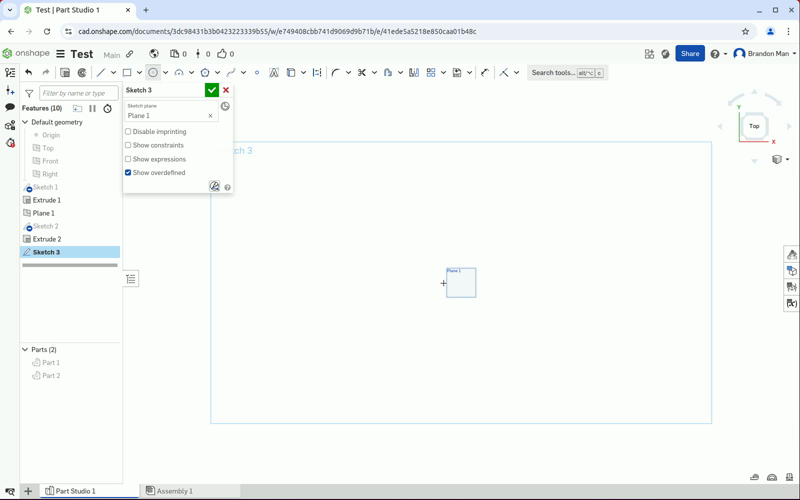
click(443, 282)
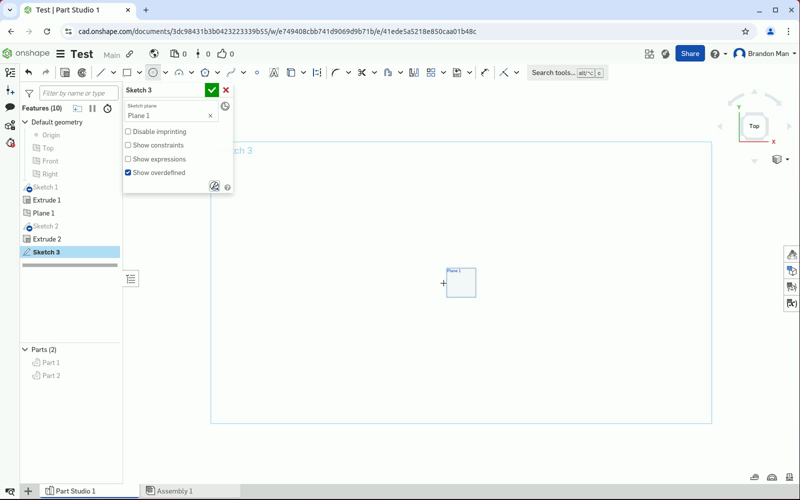
key_up(shift)
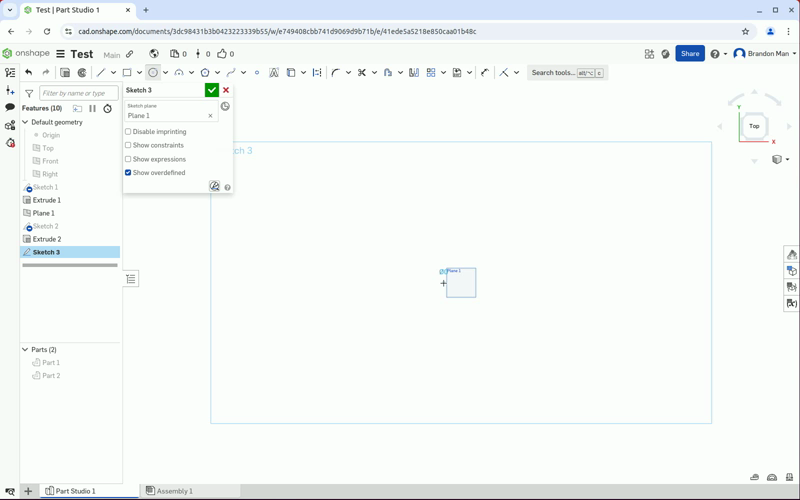
mouse_move(452, 282)
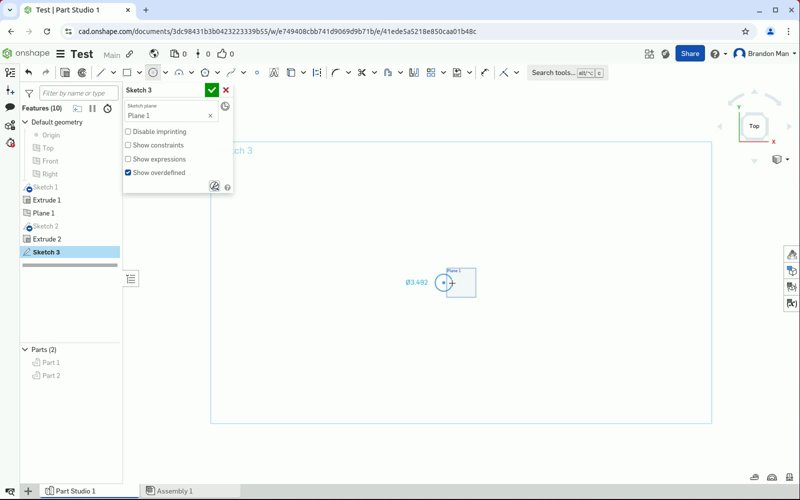
click(452, 282)
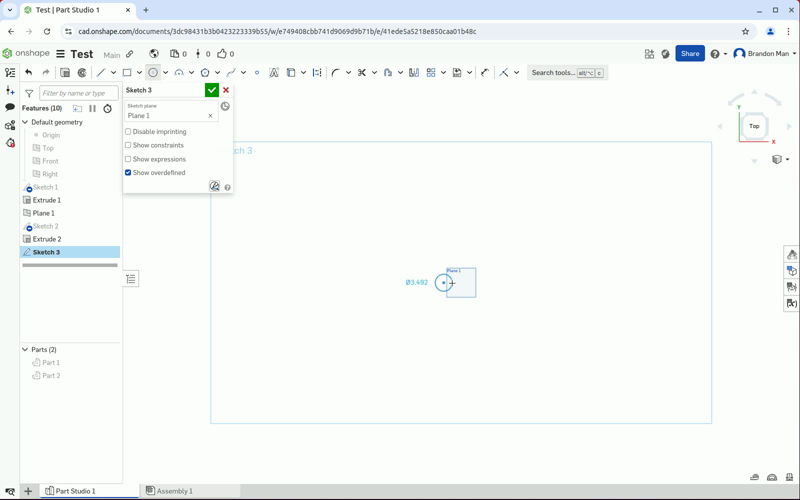
key(esc)
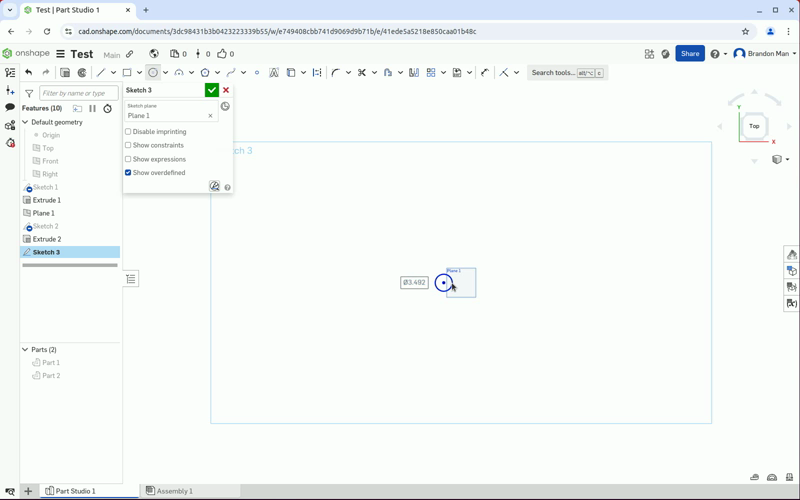
mouse_move(439, 289)
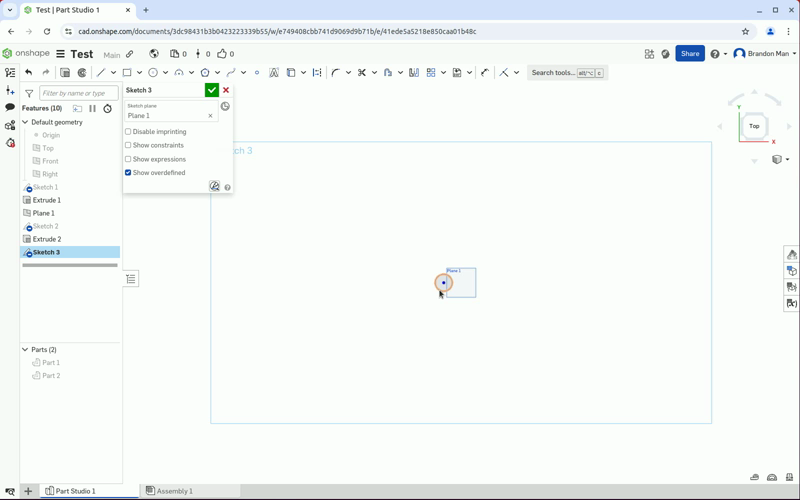
scroll(6)
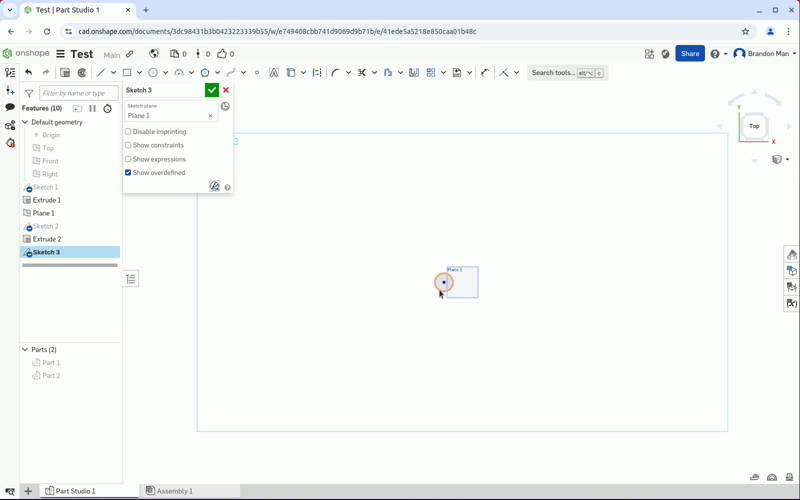
scroll(6)
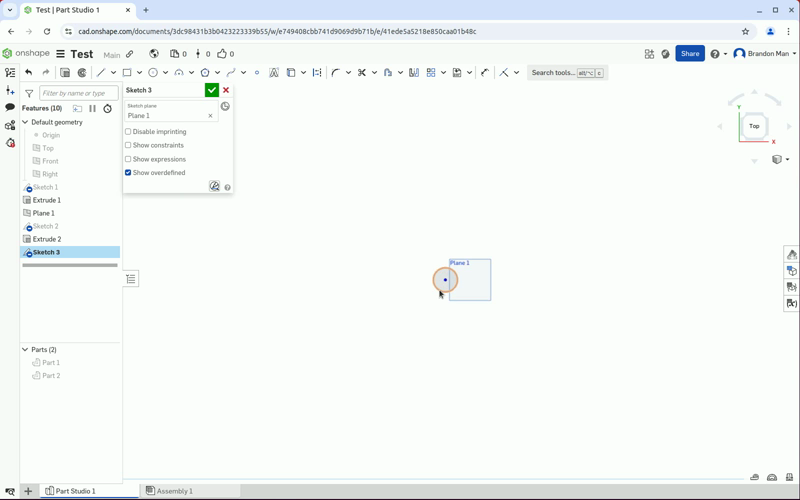
scroll(6)
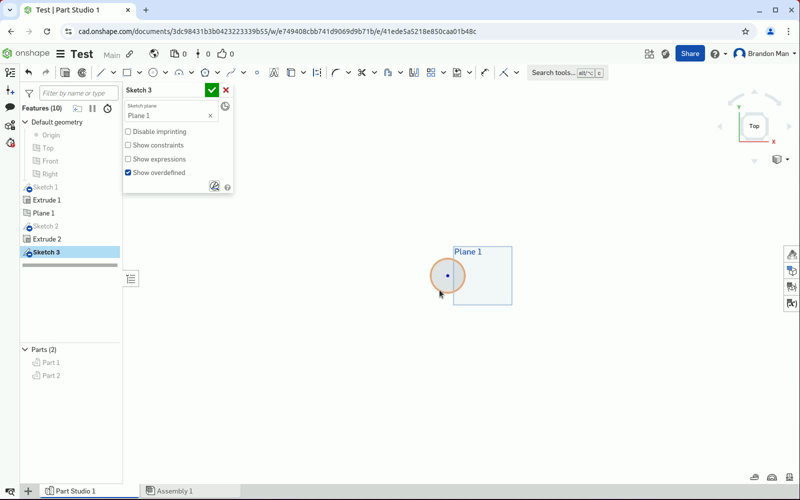
scroll(6)
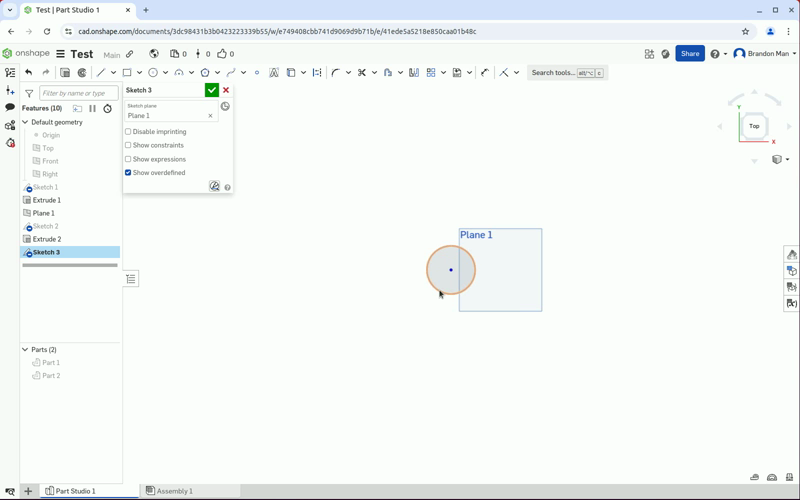
scroll(6)
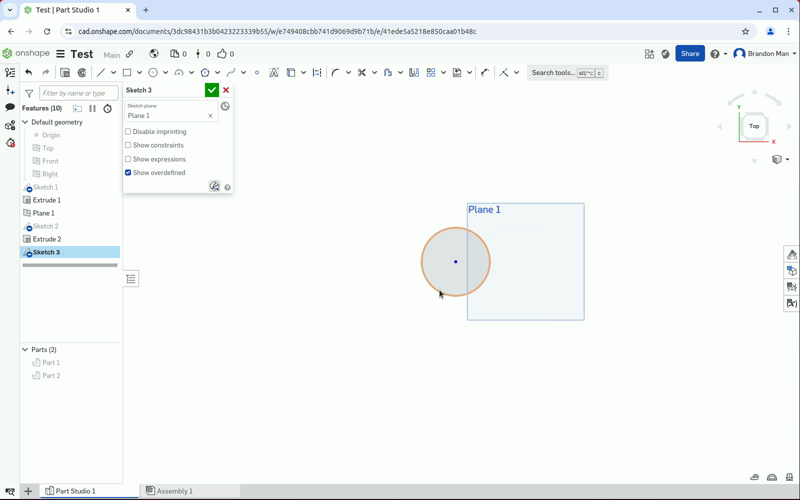
scroll(6)
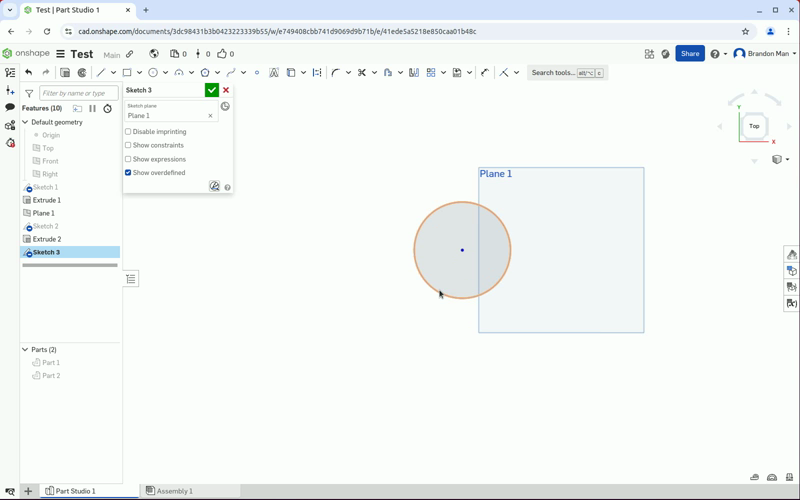
scroll(6)
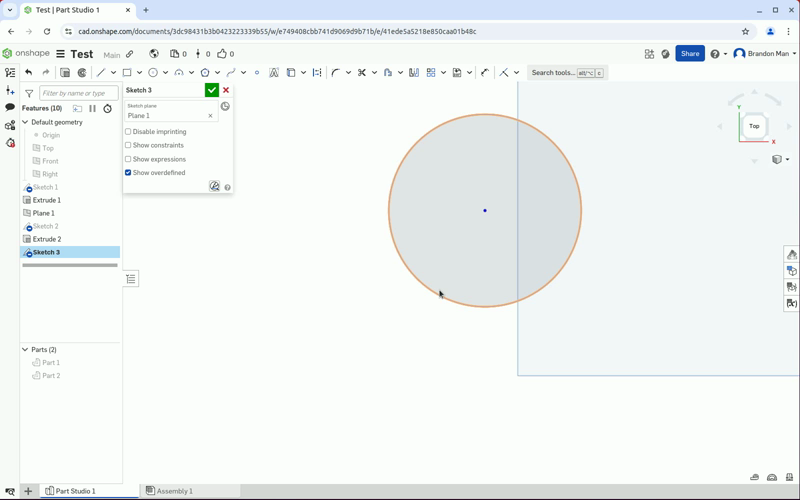
click(439, 289)
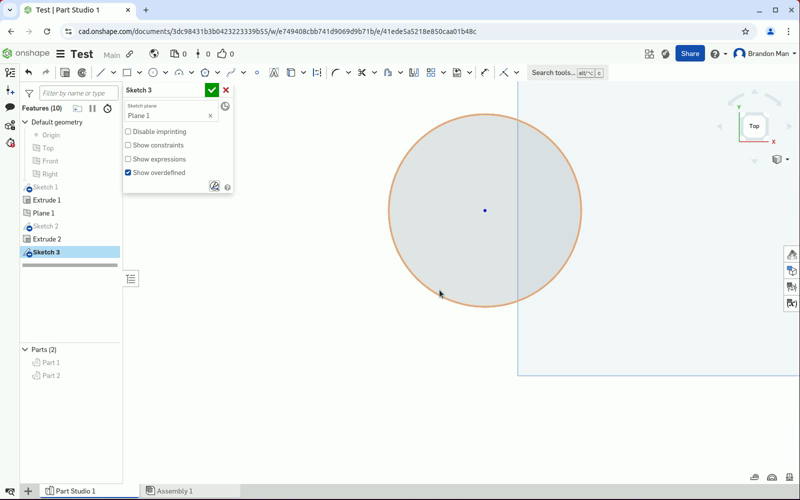
scroll(-6)
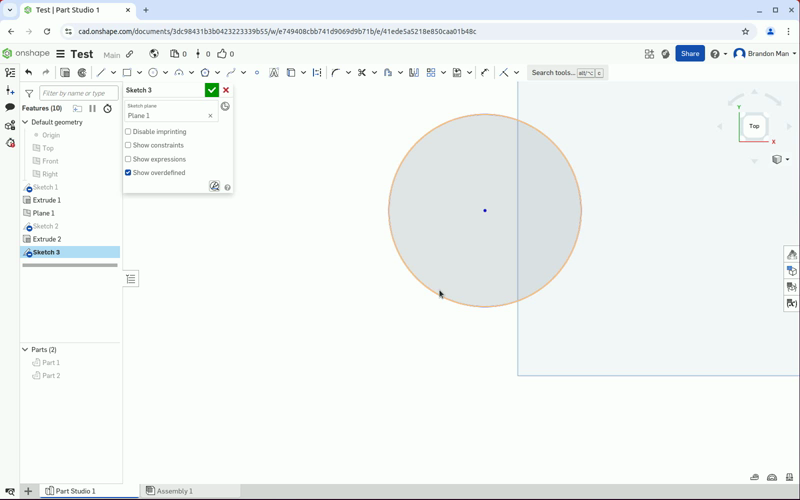
scroll(-6)
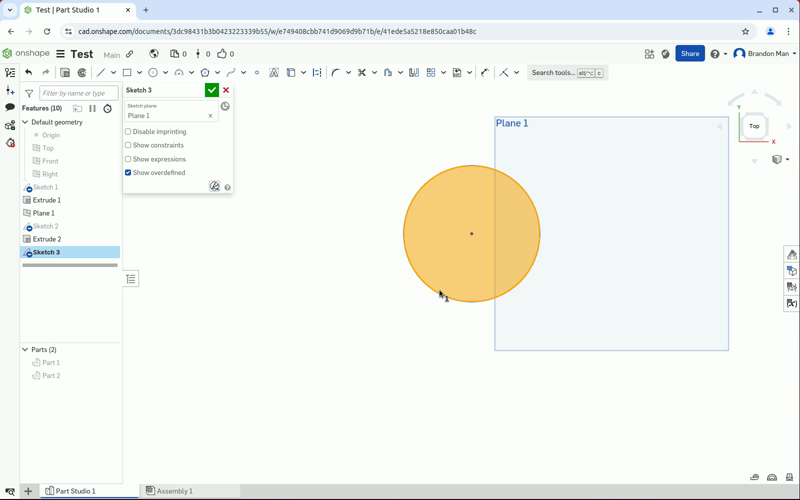
scroll(-6)
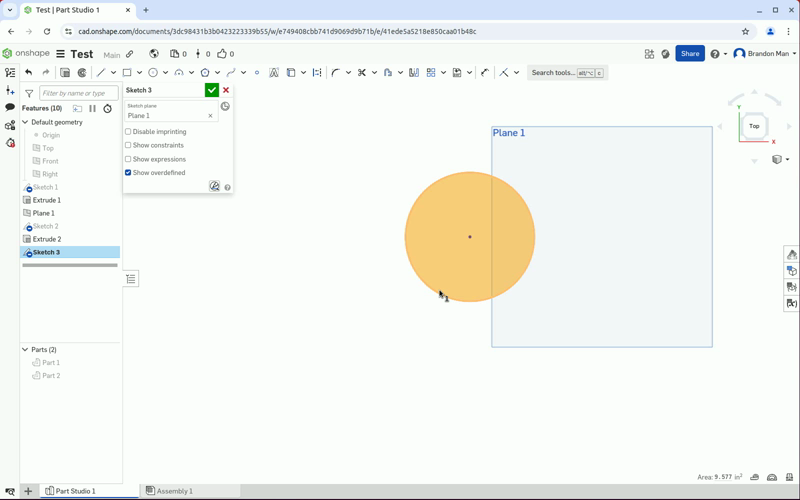
scroll(-6)
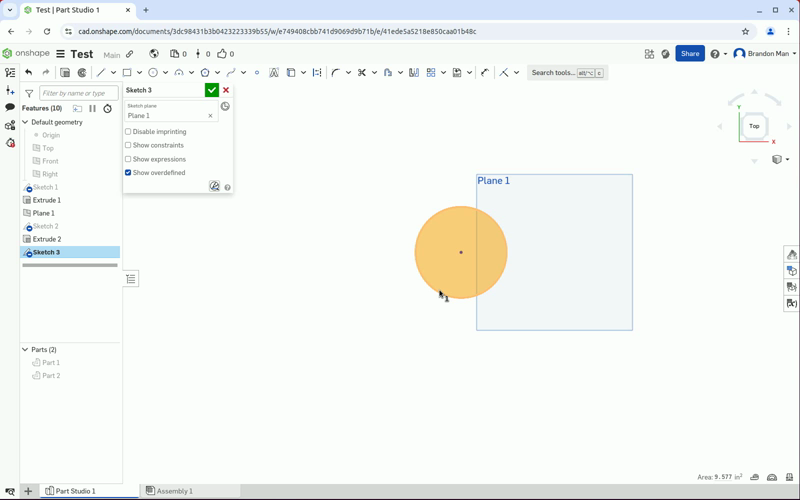
scroll(-6)
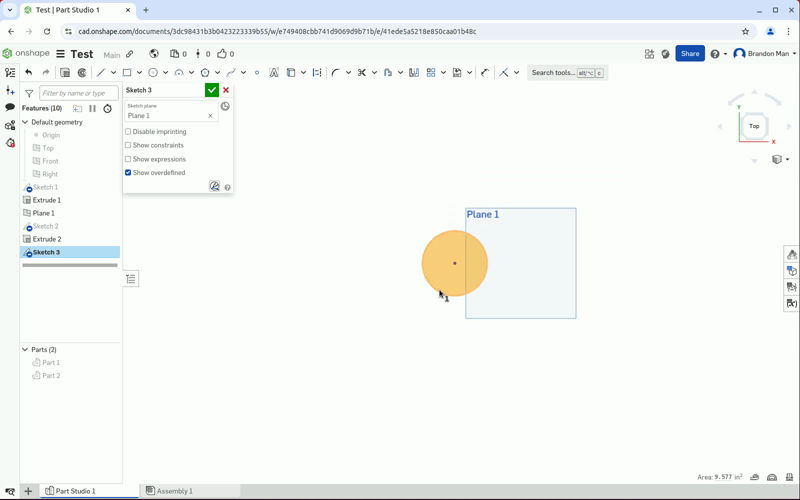
scroll(-6)
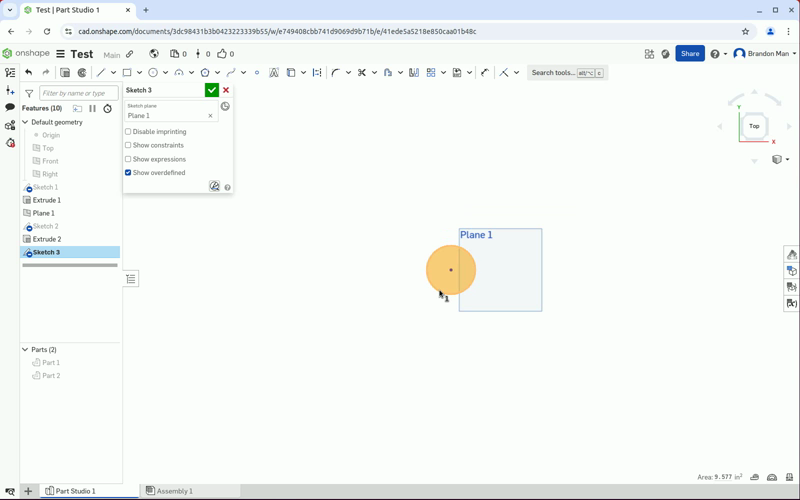
scroll(-6)
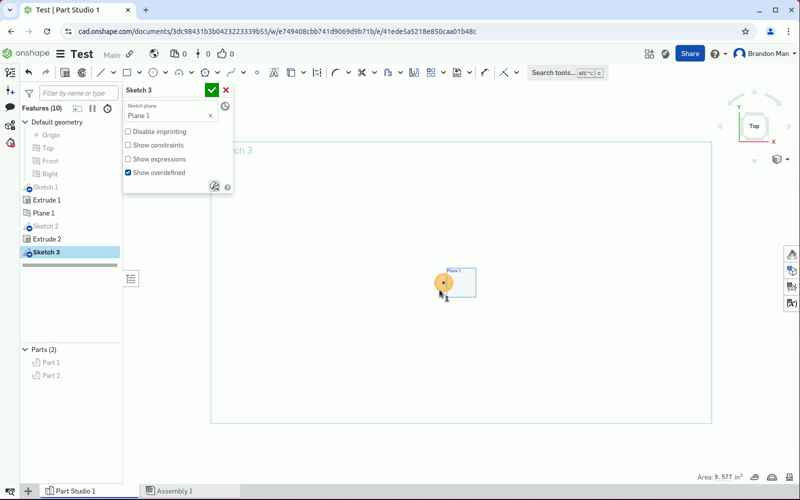
mouse_move(73, 352)
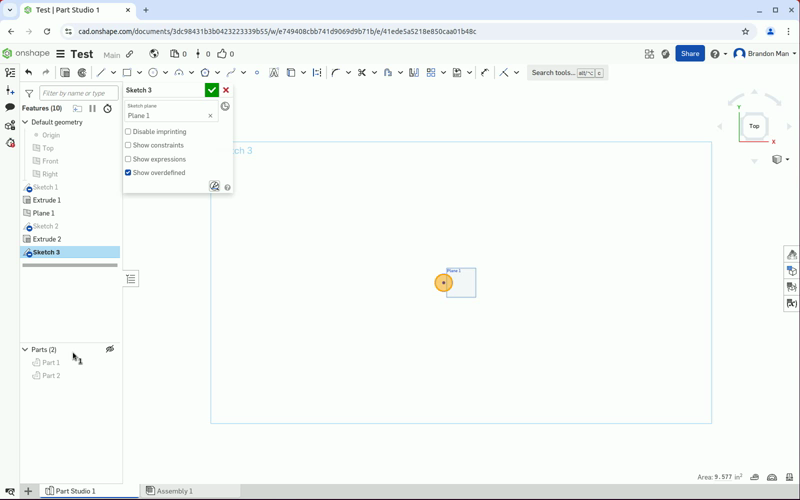
key(shift+y)
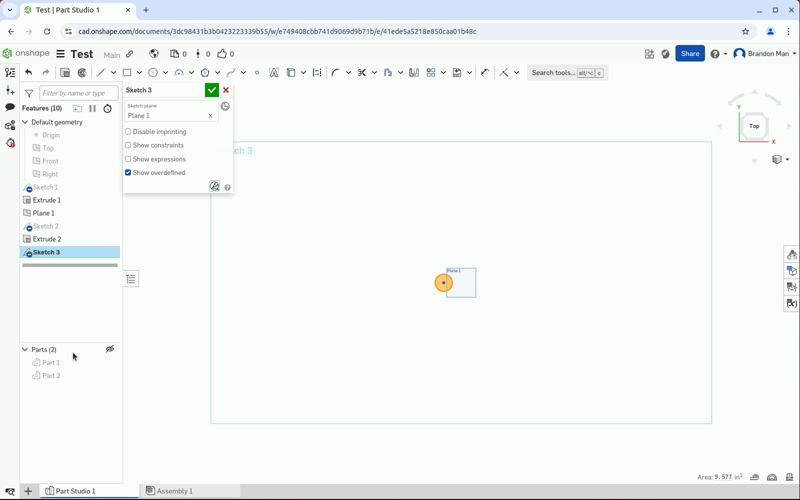
key(shift+e)
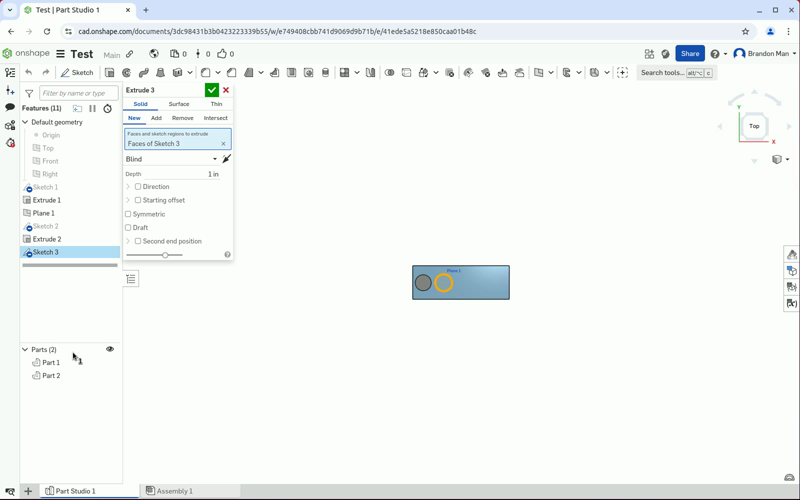
mouse_move(143, 106)
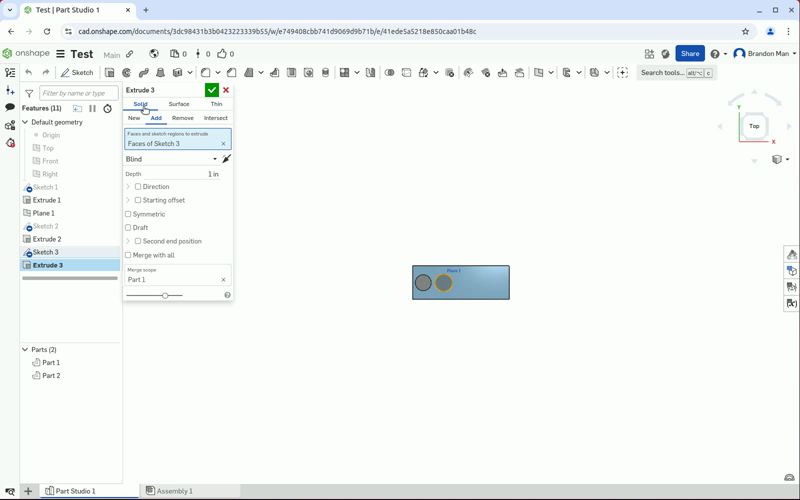
click(143, 106)
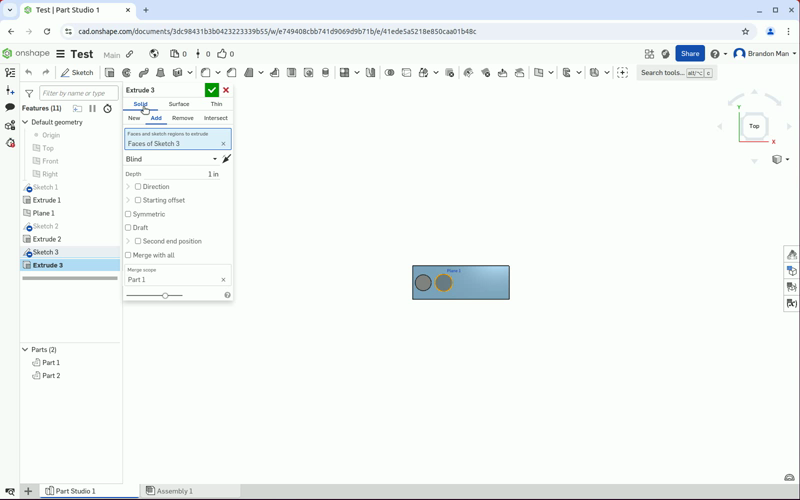
mouse_move(137, 120)
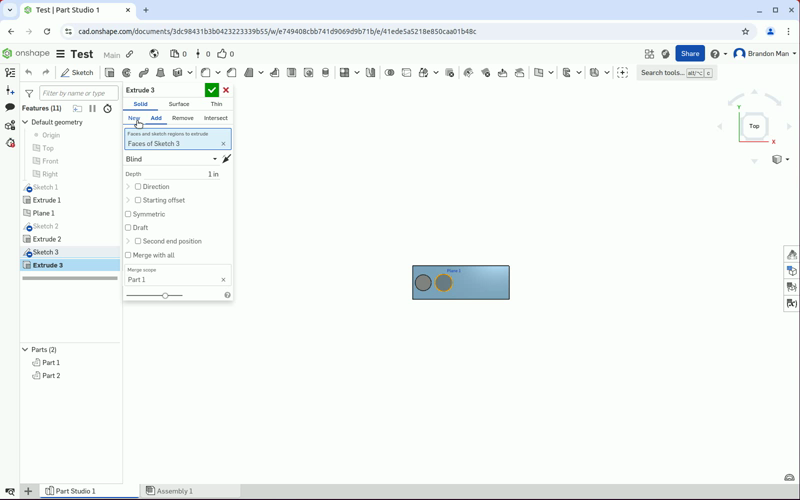
click(137, 120)
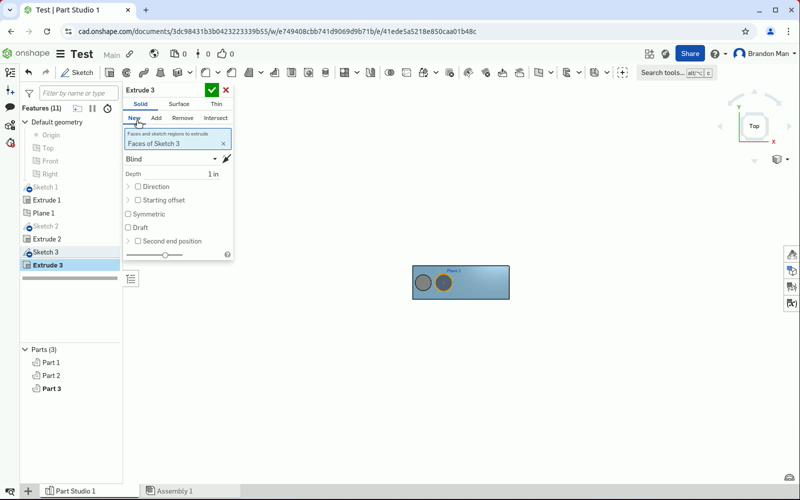
key(tab, 4)
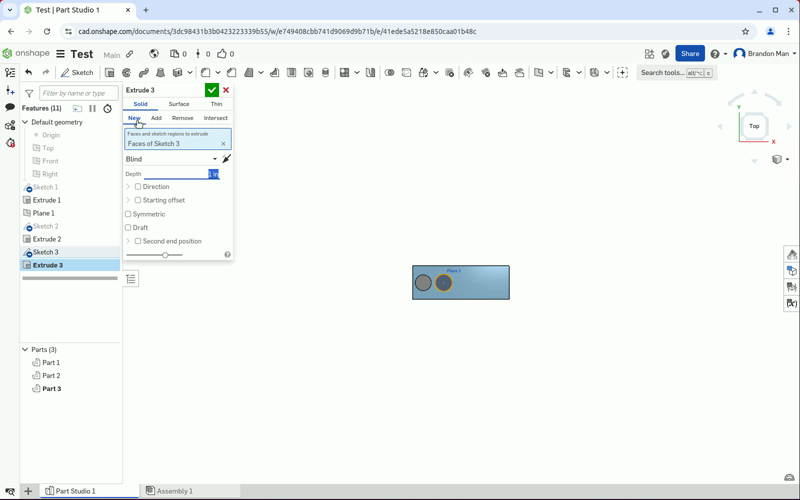
text(6.74)
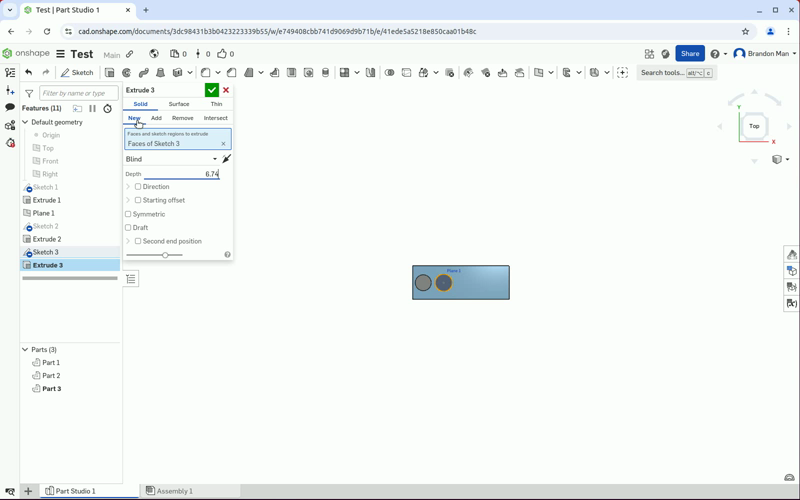
key(enter)
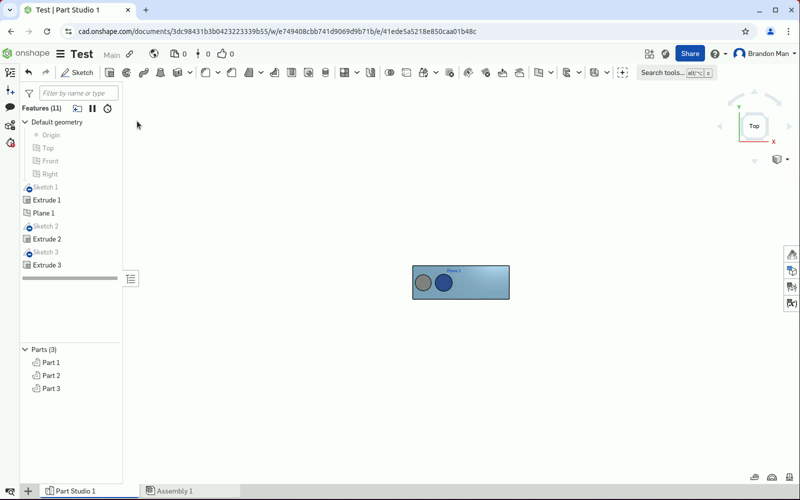
key(shift+h)
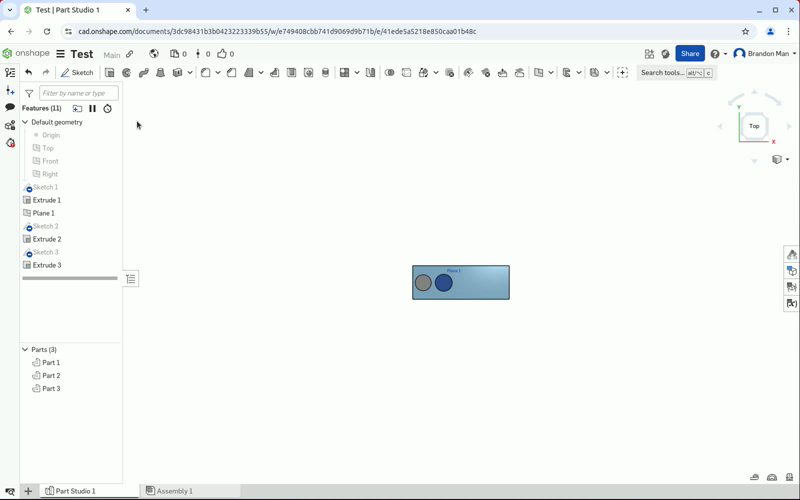
key(shift+h)
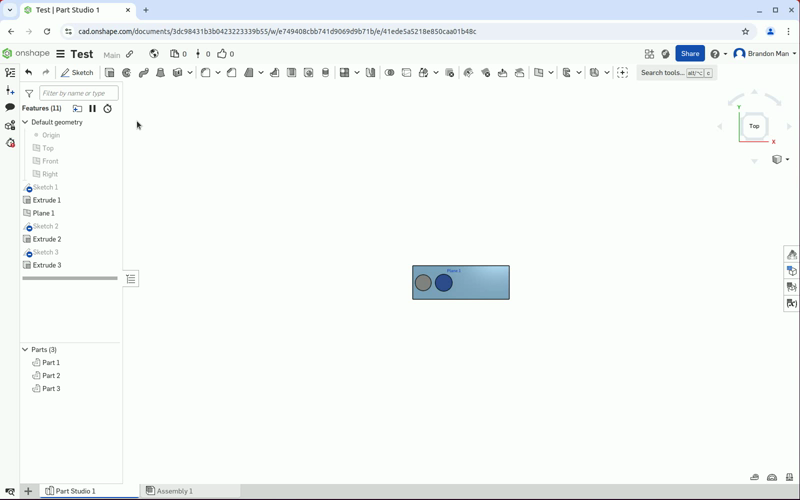
mouse_move(73, 189)
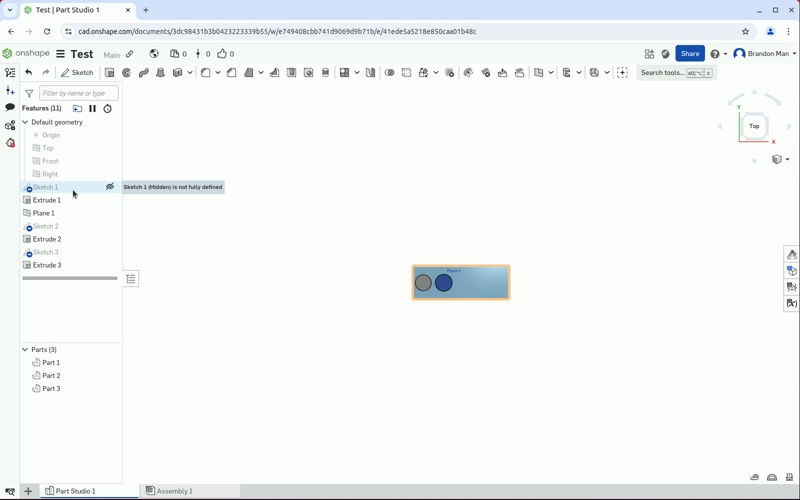
click(73, 189)
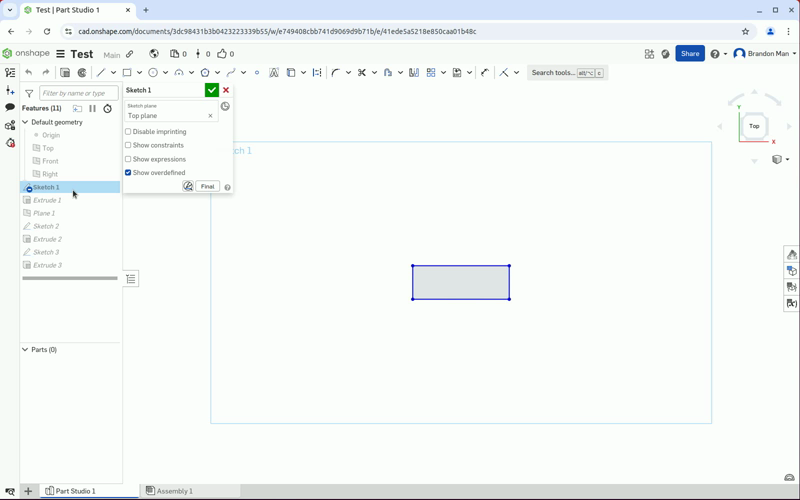
mouse_move(229, 92)
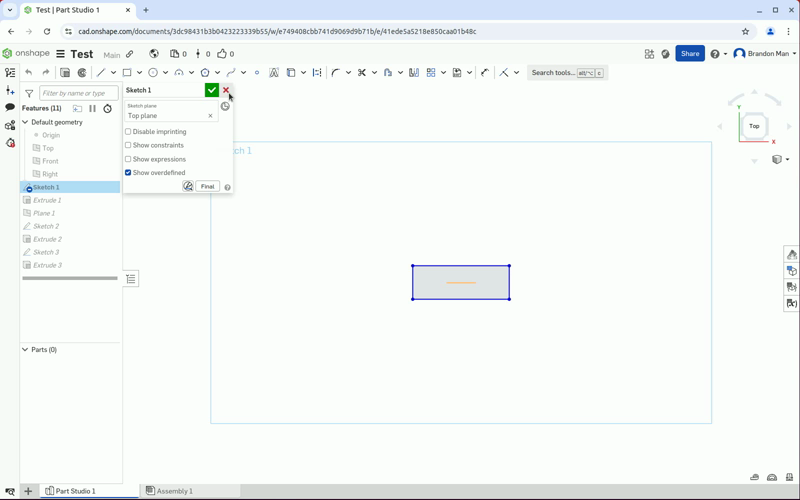
click(229, 92)
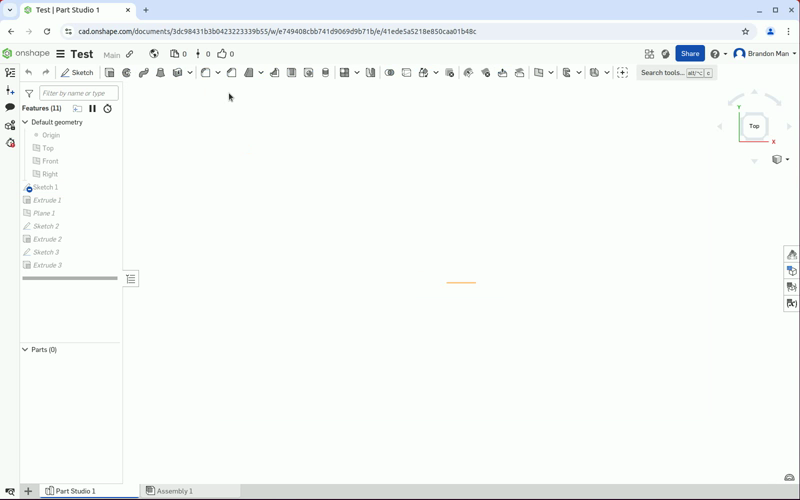
key(shift+s)
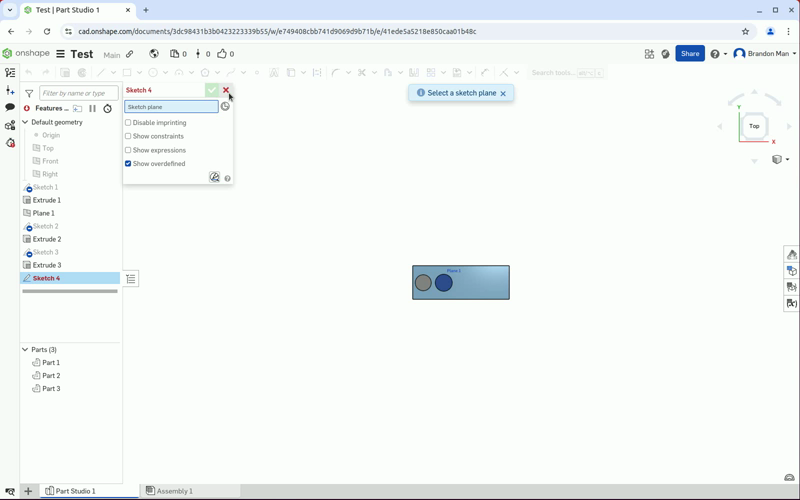
mouse_move(73, 215)
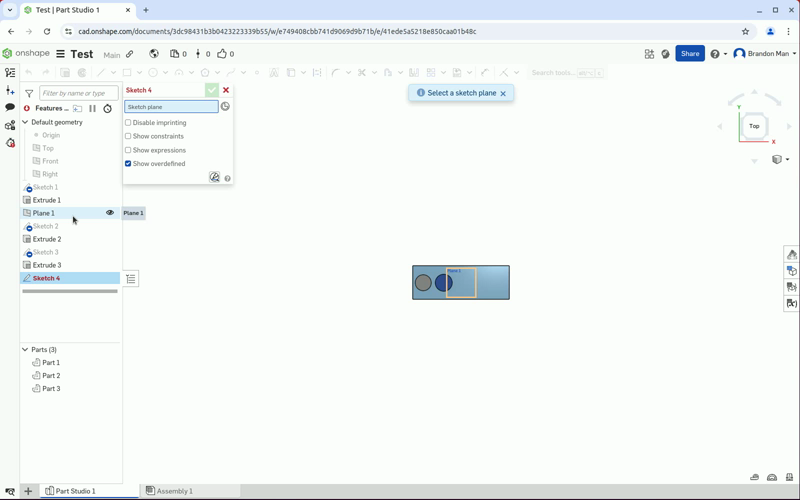
click(73, 215)
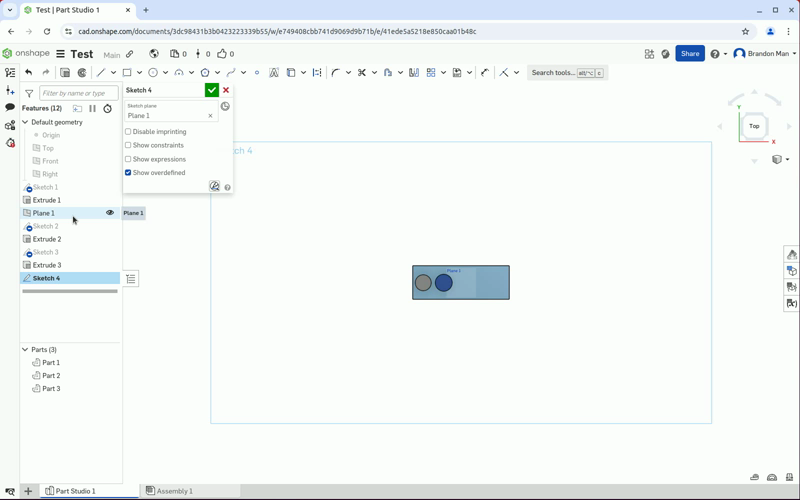
mouse_move(73, 352)
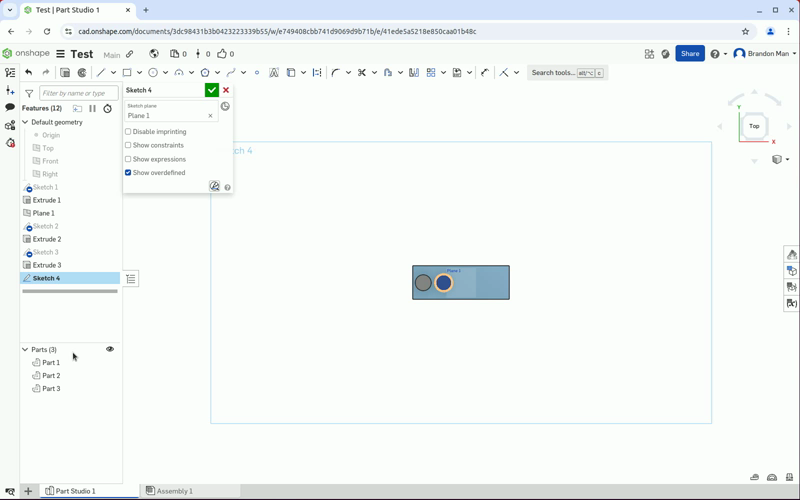
key(y)
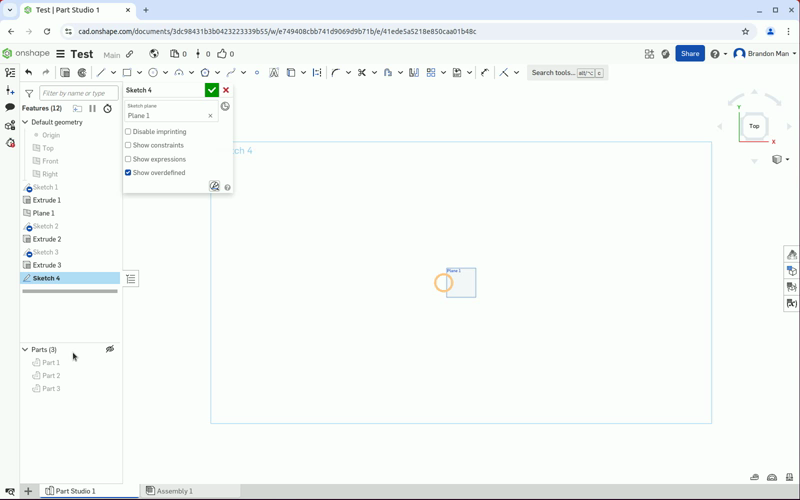
key(c)
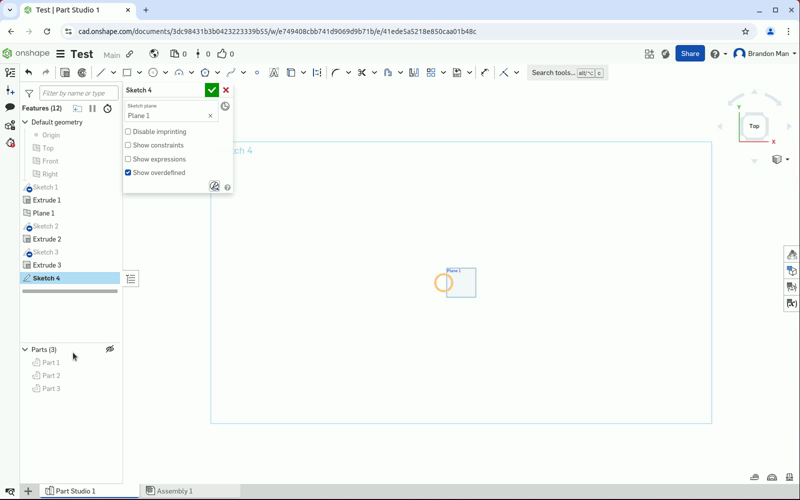
key_down(shift)
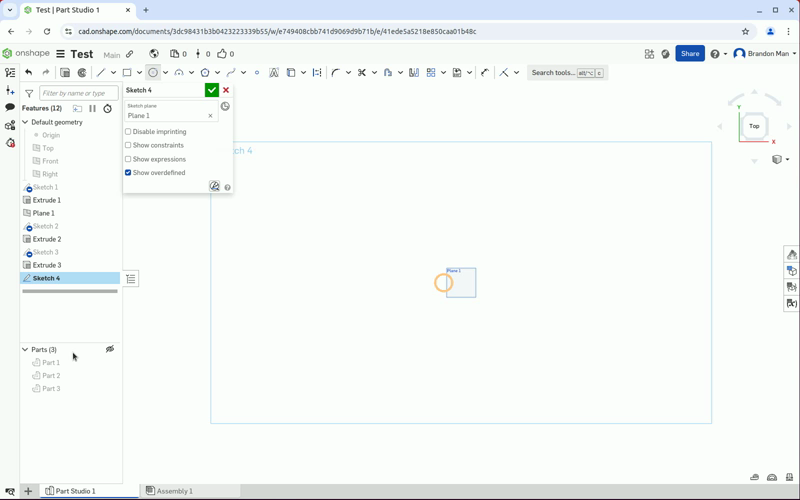
mouse_move(468, 282)
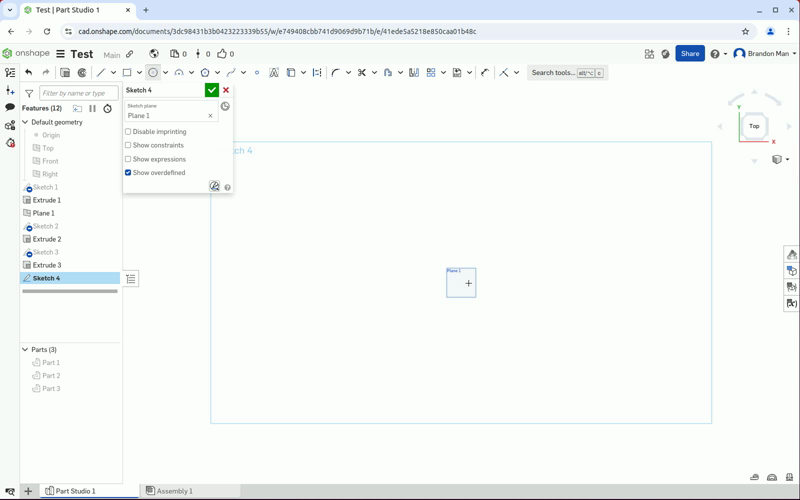
click(468, 282)
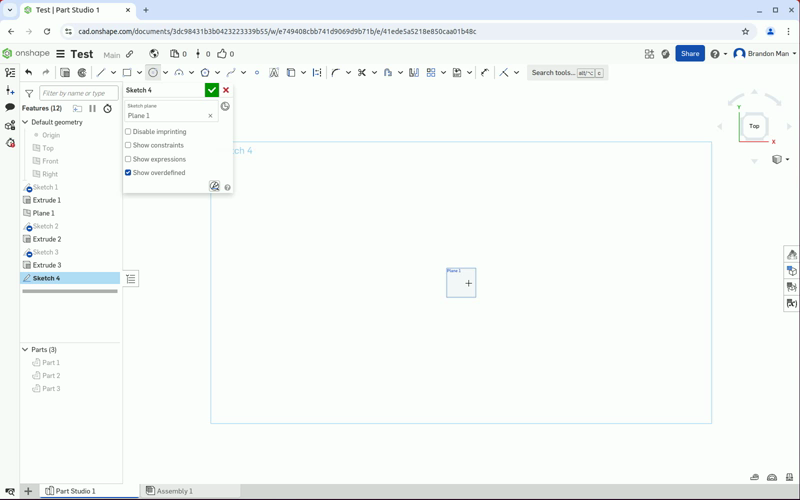
key_up(shift)
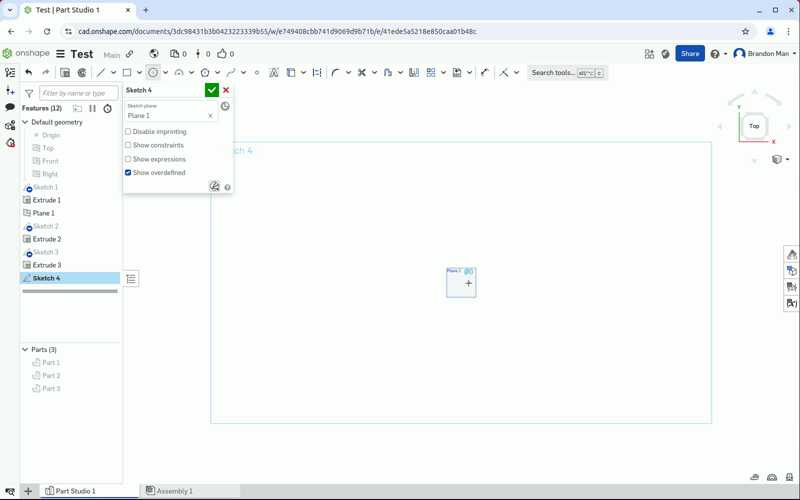
mouse_move(478, 282)
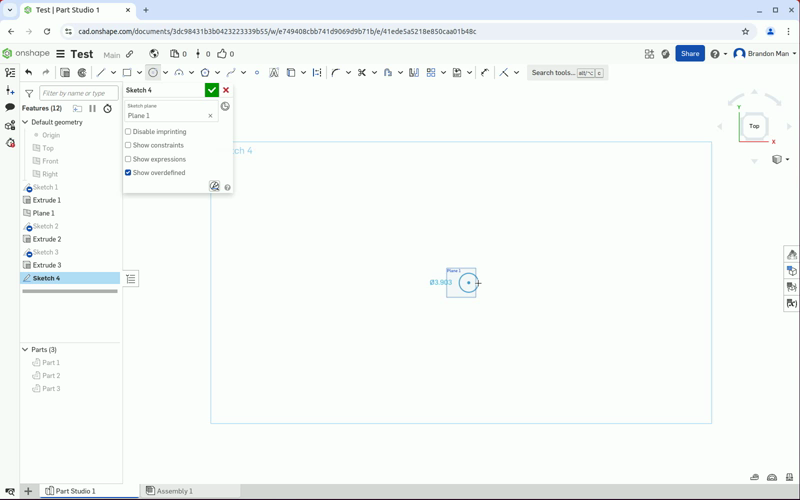
click(478, 282)
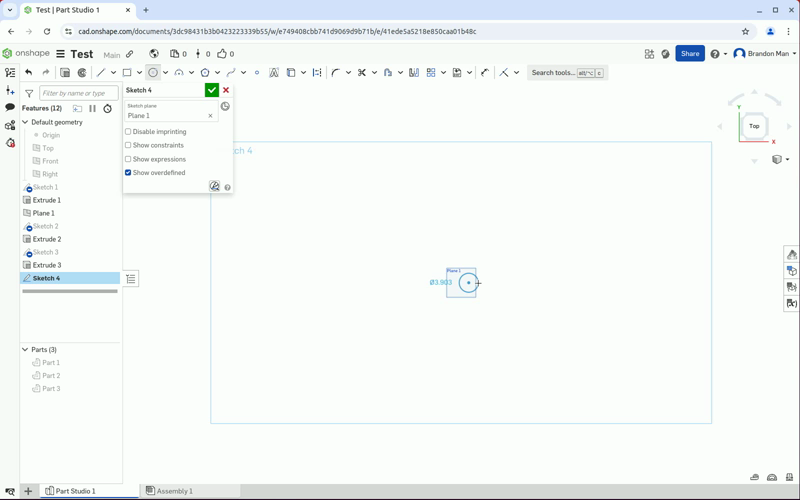
key(esc)
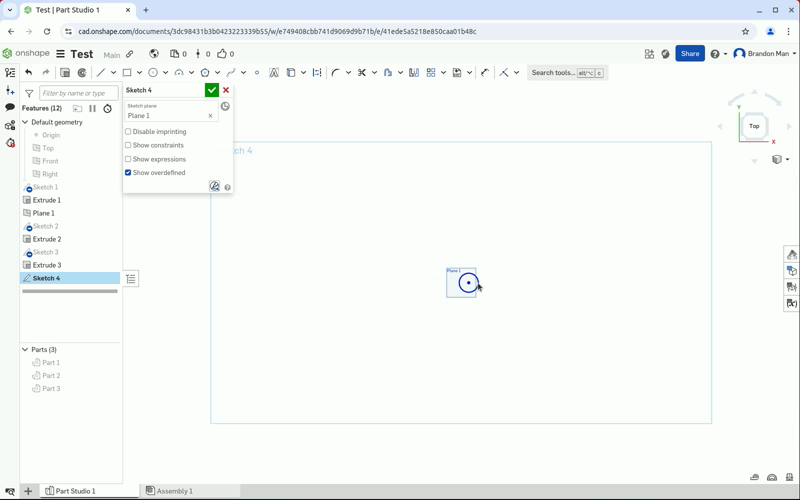
mouse_move(469, 287)
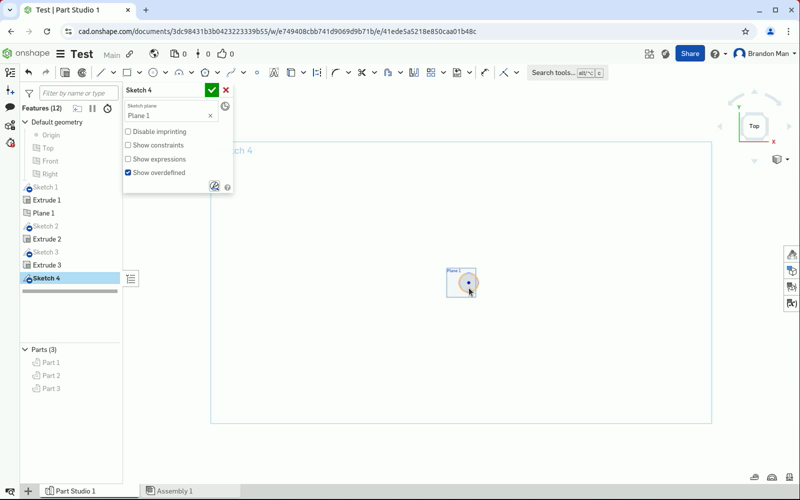
scroll(6)
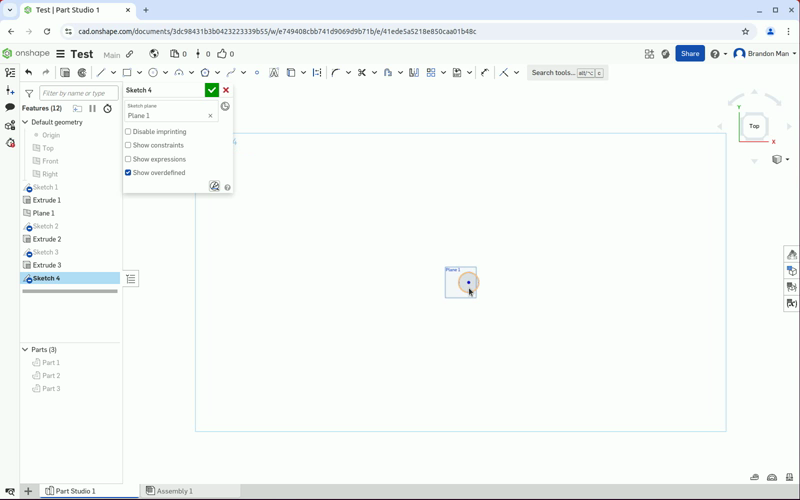
scroll(6)
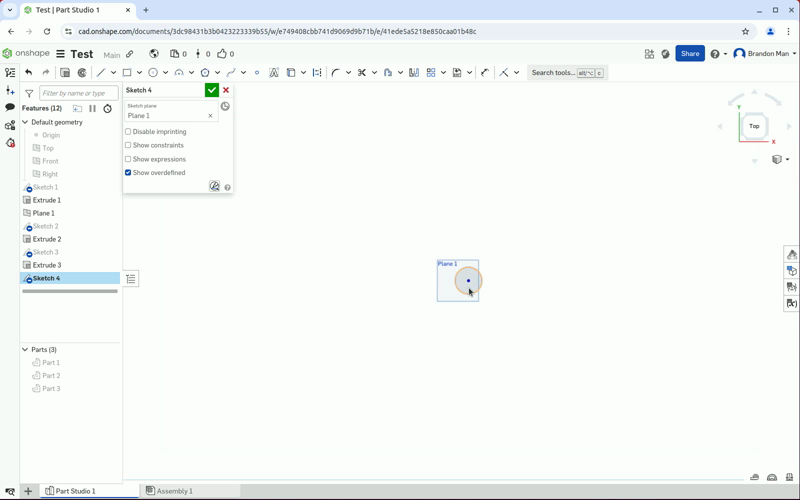
scroll(6)
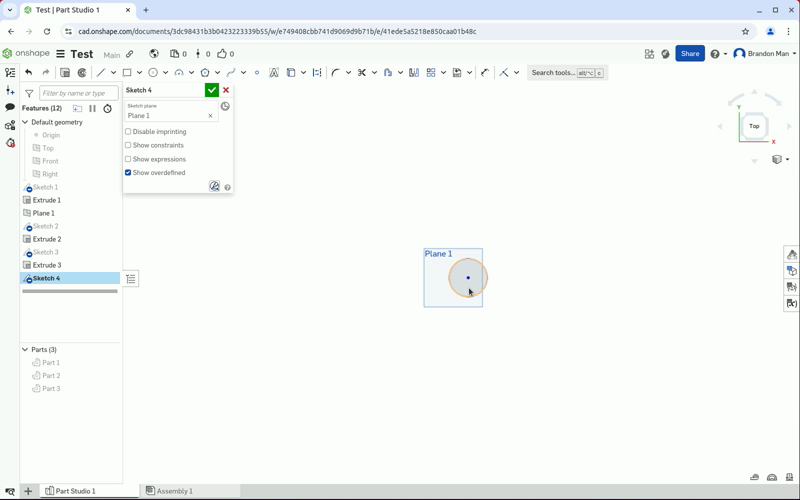
scroll(6)
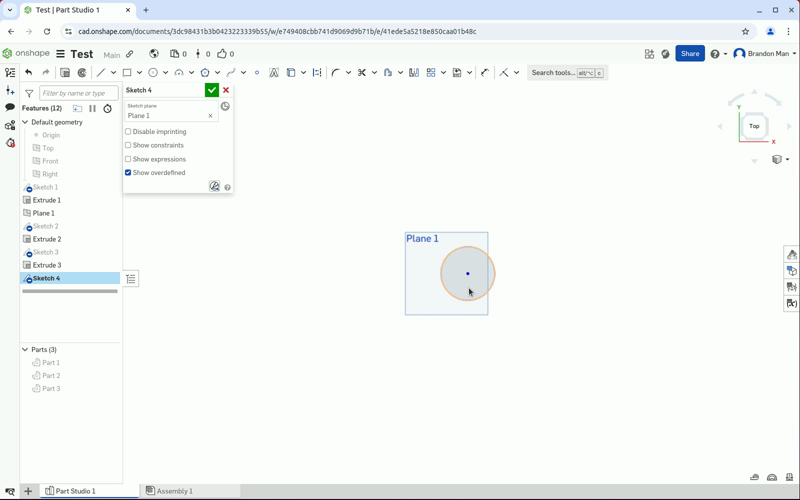
scroll(6)
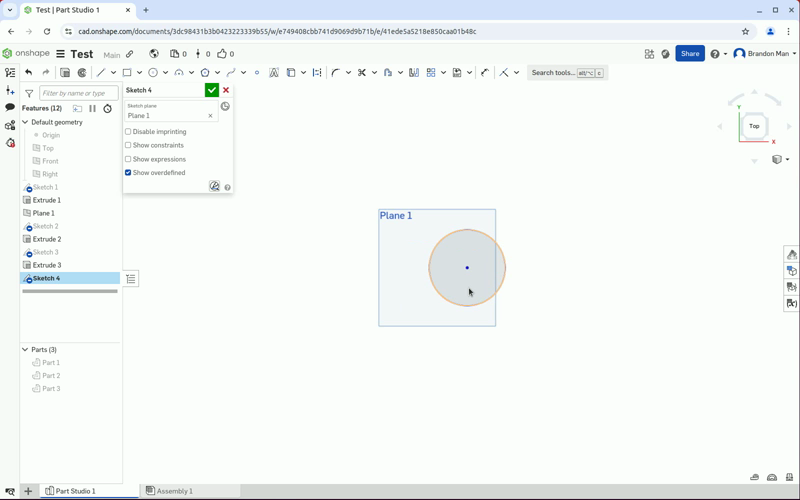
scroll(6)
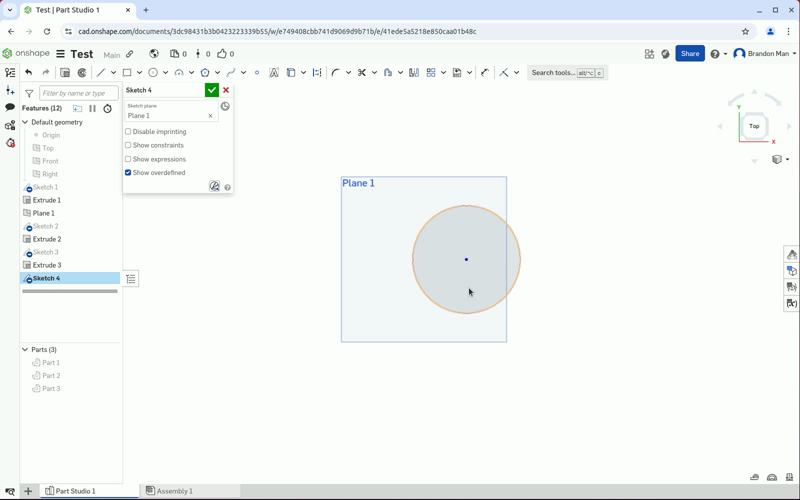
scroll(6)
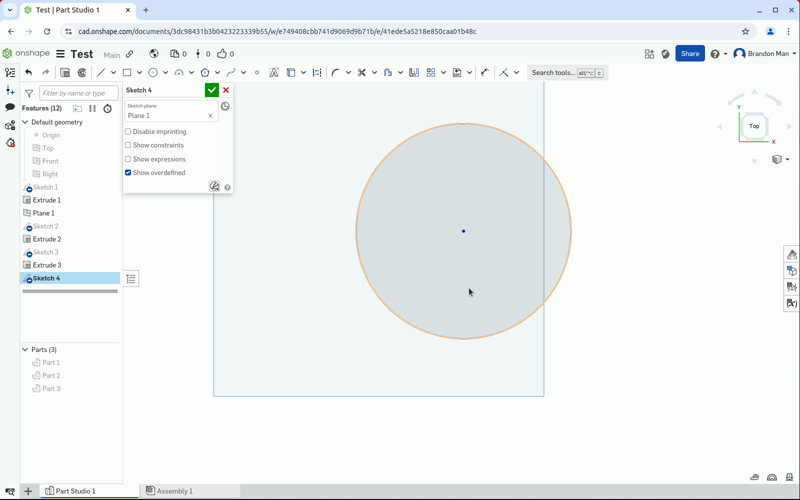
click(469, 287)
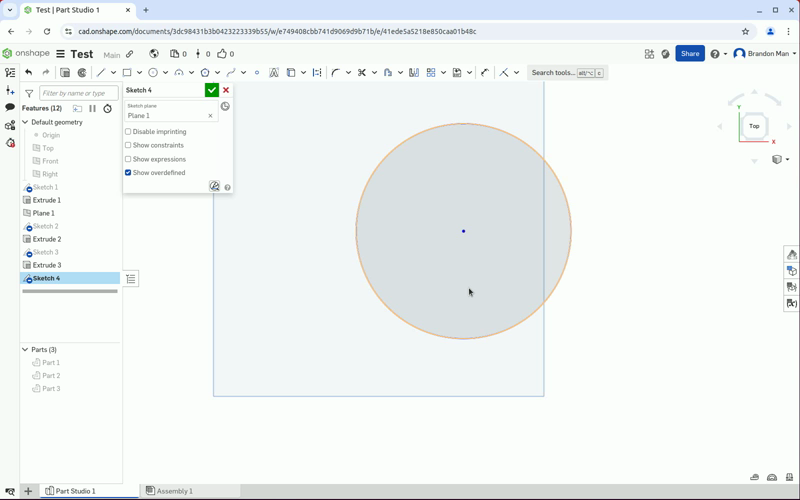
scroll(-6)
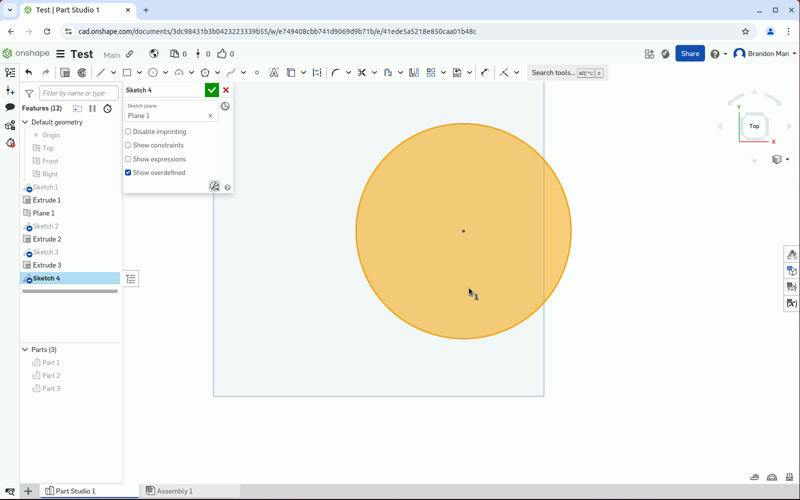
scroll(-6)
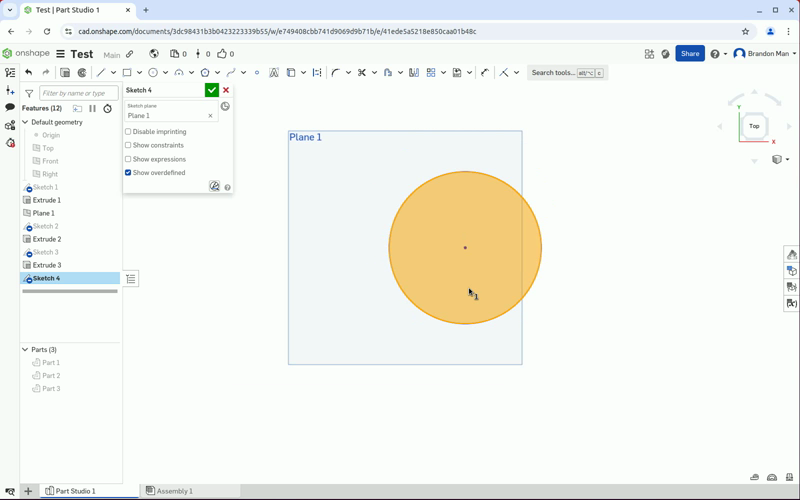
scroll(-6)
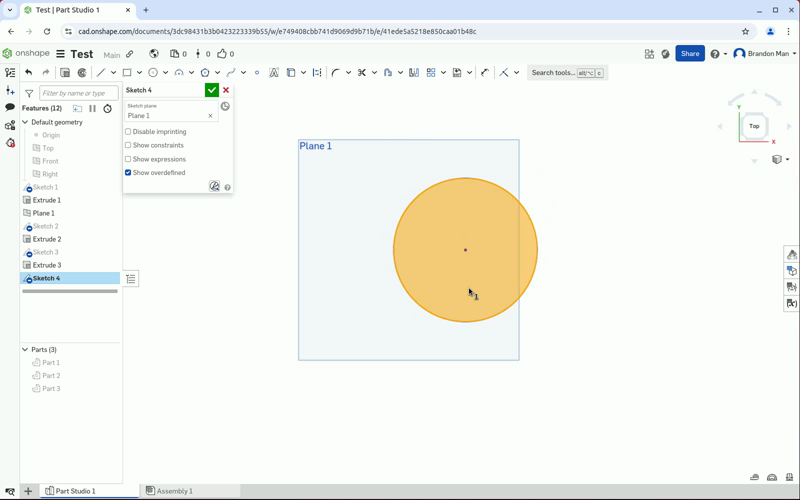
scroll(-6)
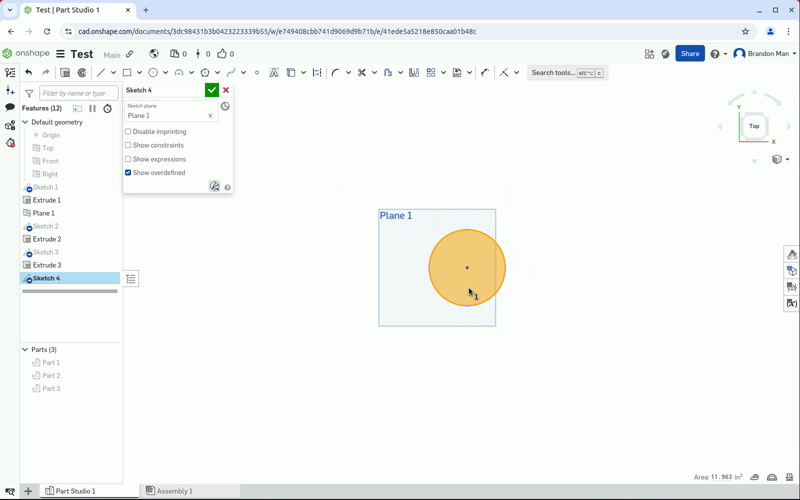
scroll(-6)
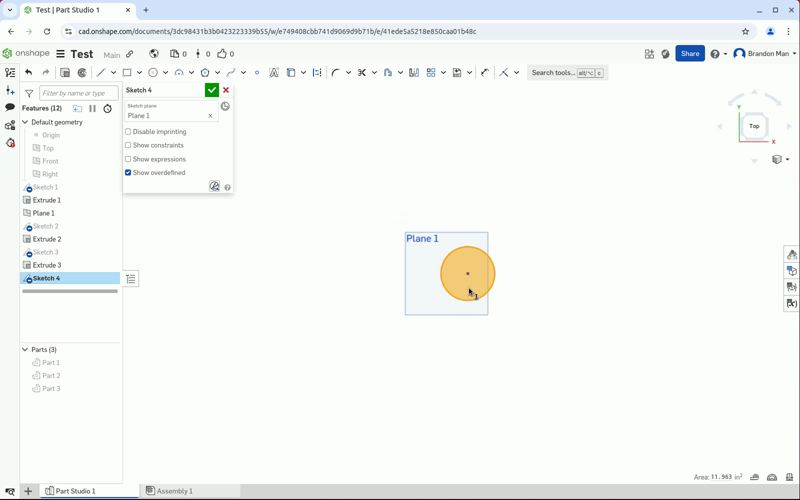
scroll(-6)
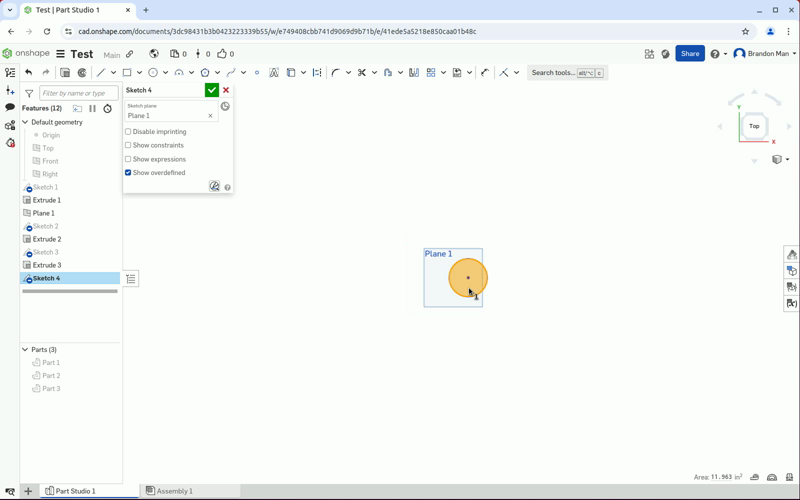
scroll(-6)
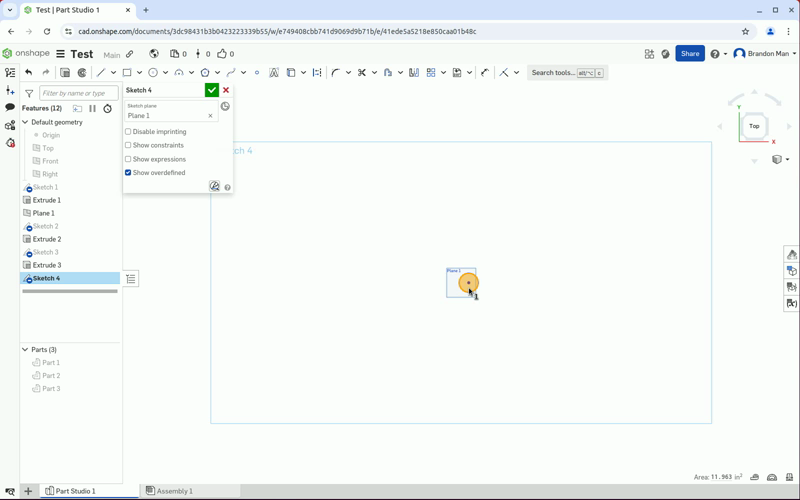
mouse_move(73, 352)
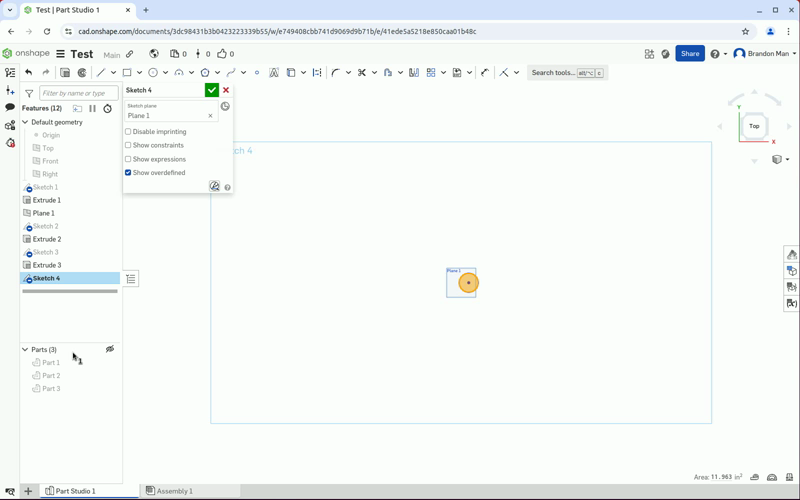
key(shift+y)
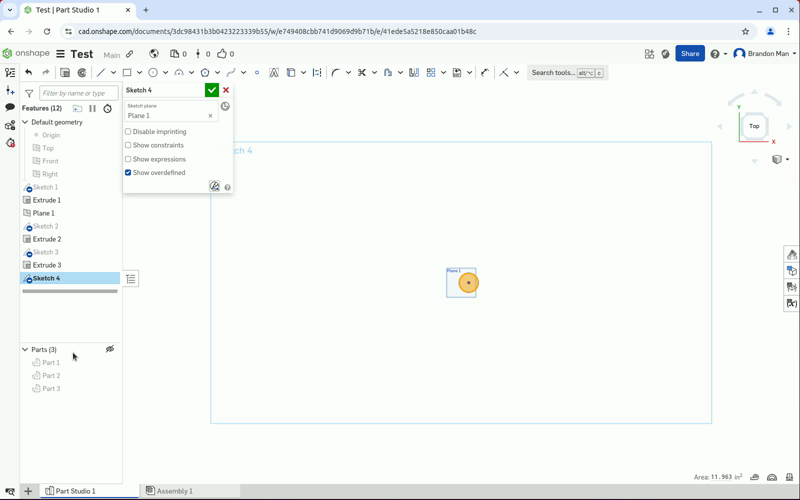
key(shift+e)
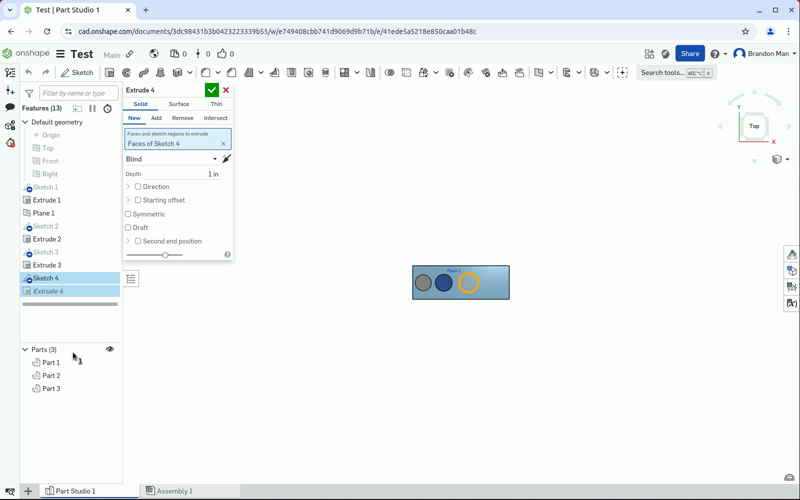
mouse_move(143, 106)
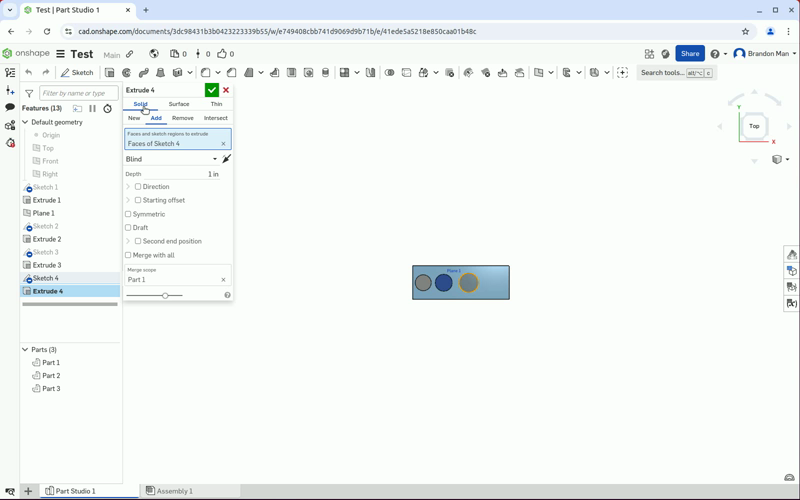
click(143, 106)
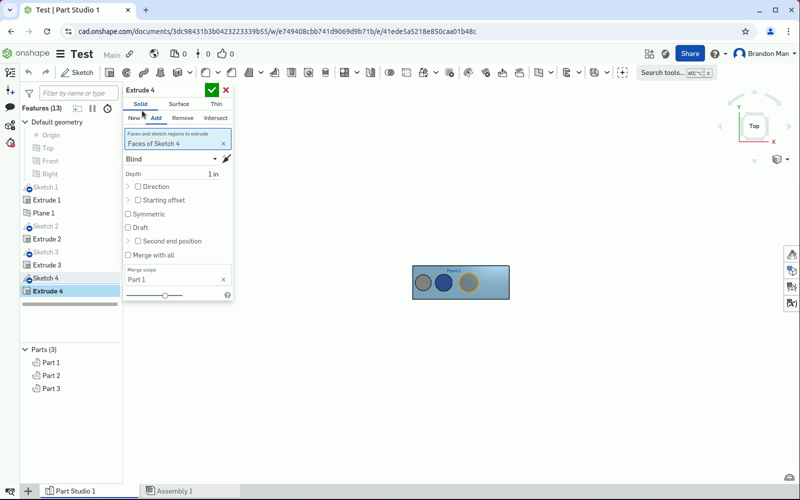
mouse_move(137, 120)
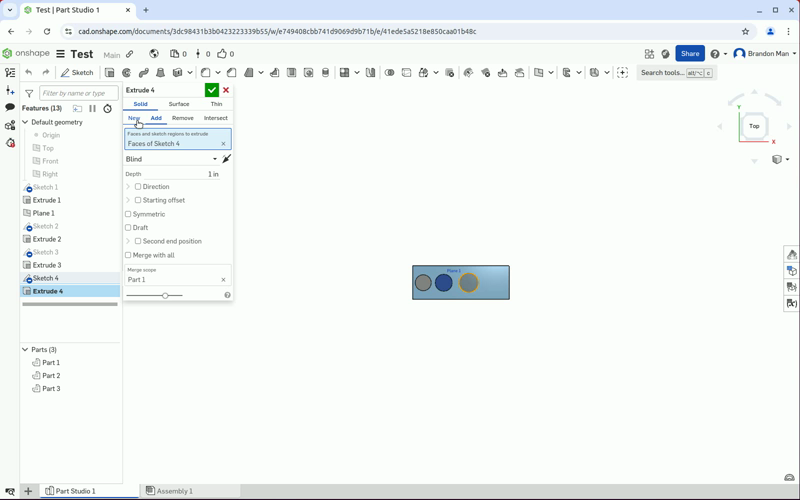
click(137, 120)
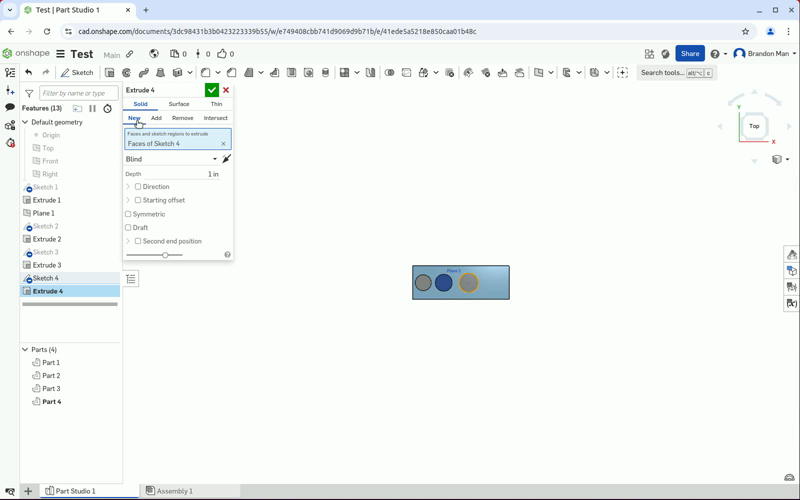
key(tab, 4)
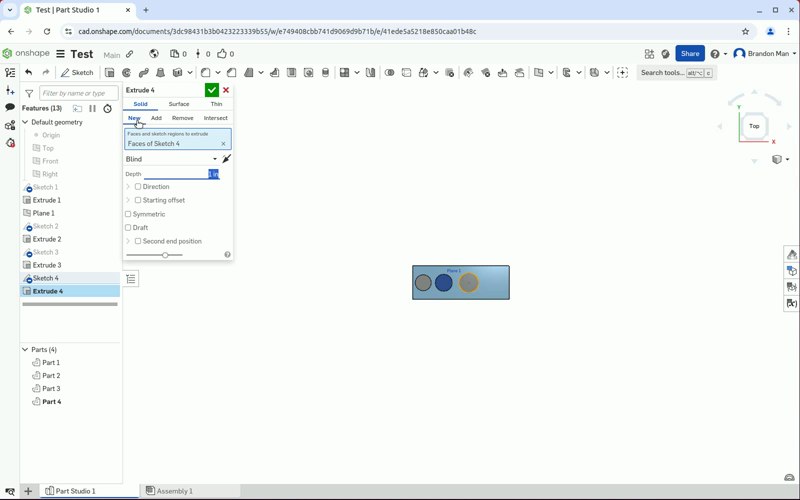
text(6.74)
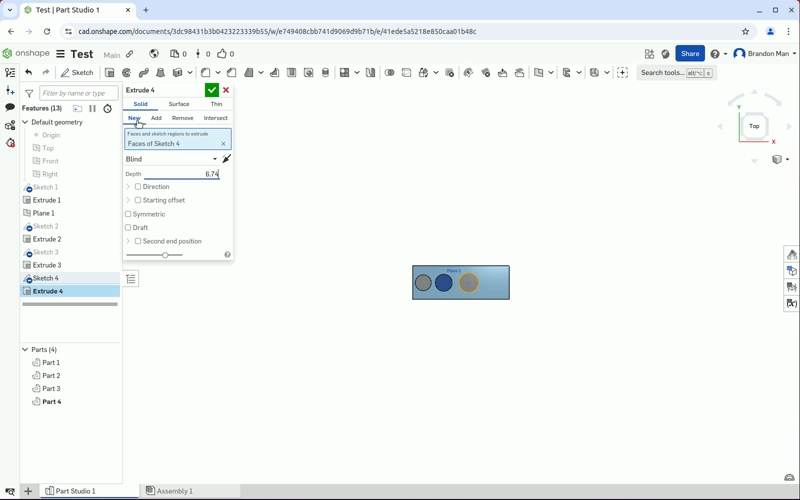
key(enter)
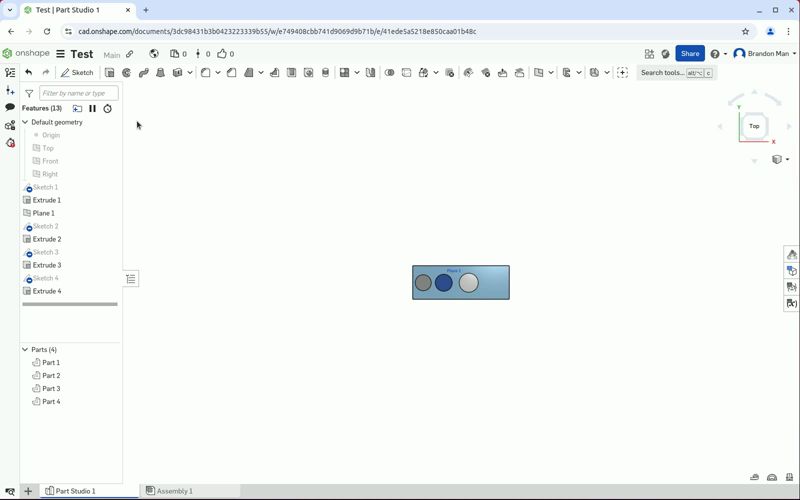
key(shift+h)
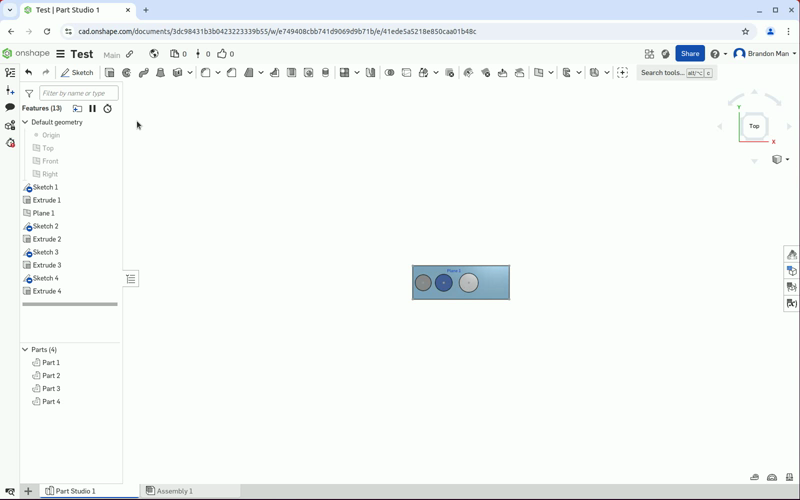
key(shift+h)
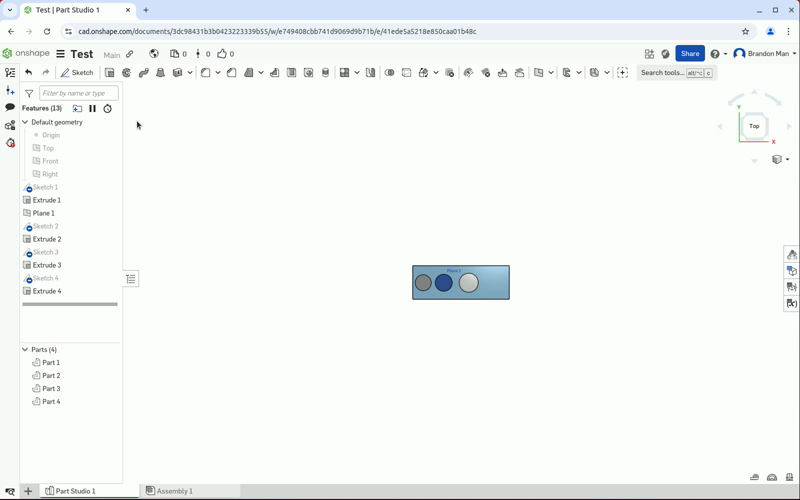
mouse_move(73, 189)
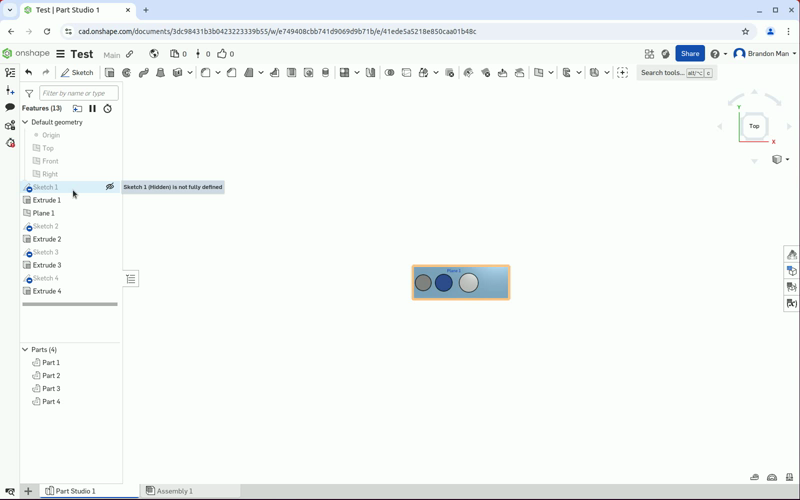
click(73, 189)
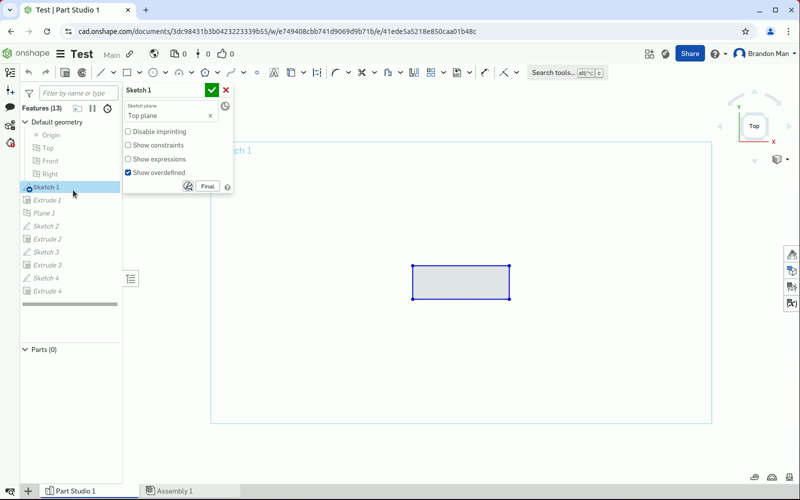
mouse_move(229, 92)
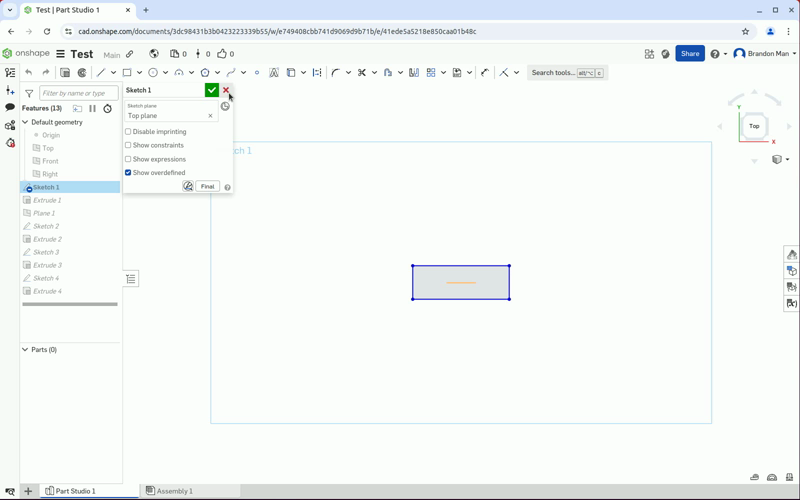
click(229, 92)
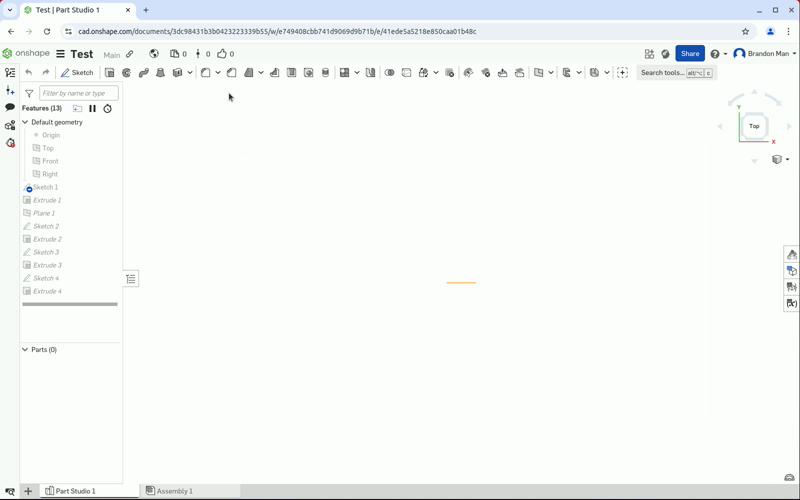
key(shift+s)
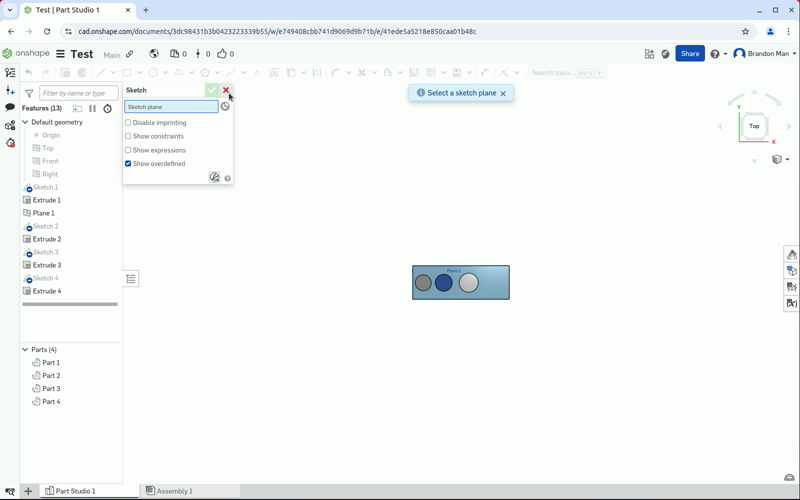
mouse_move(73, 215)
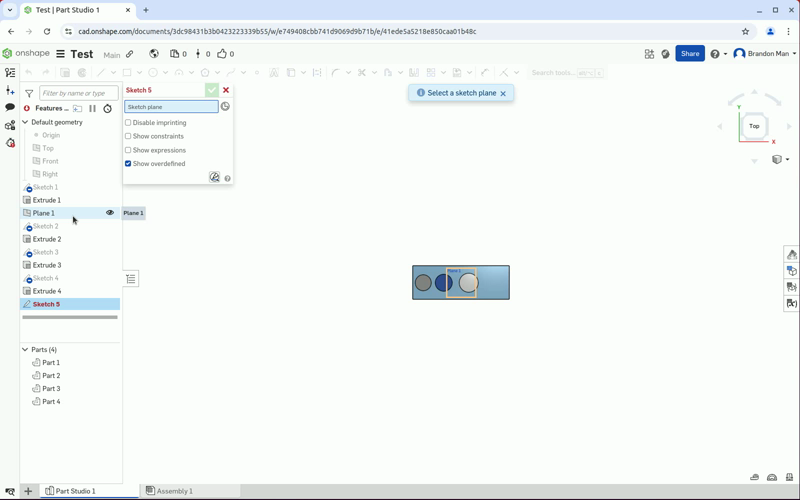
click(73, 215)
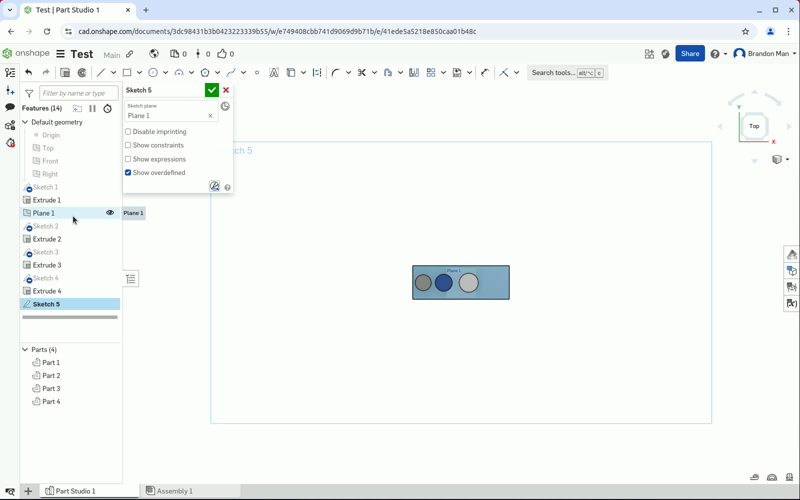
mouse_move(73, 352)
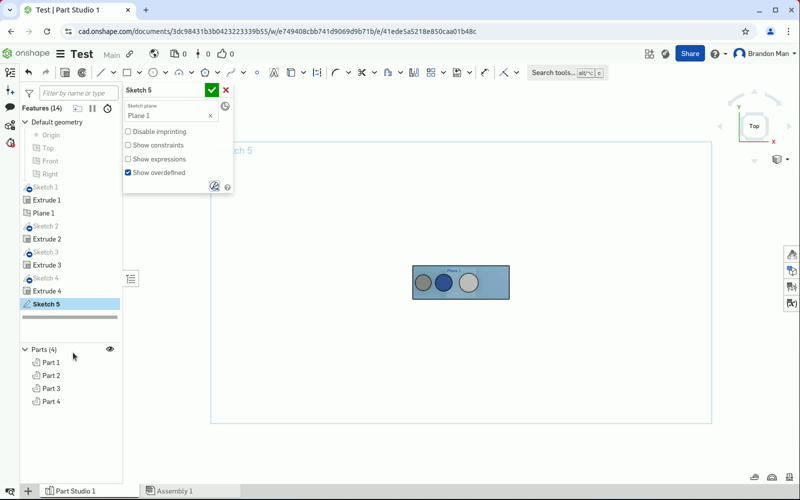
key(y)
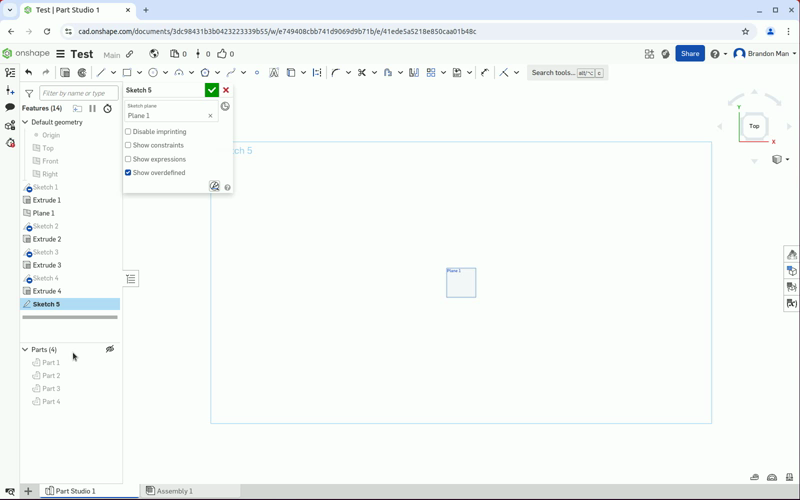
key(a)
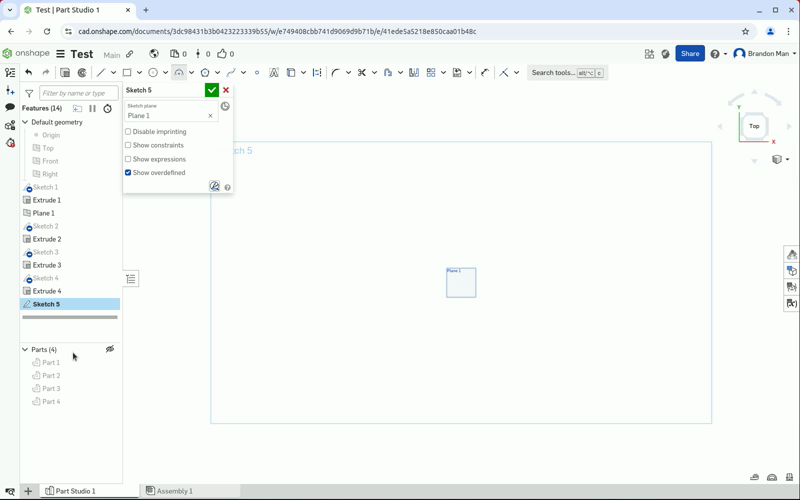
key_down(shift)
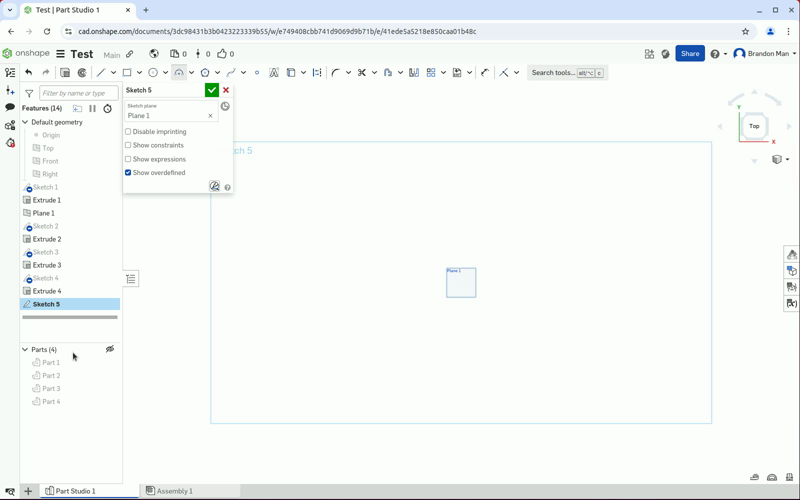
mouse_move(484, 294)
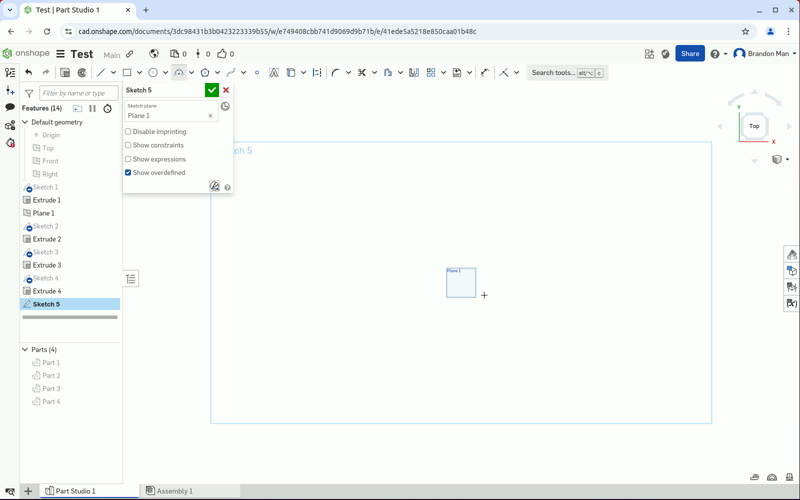
click(484, 294)
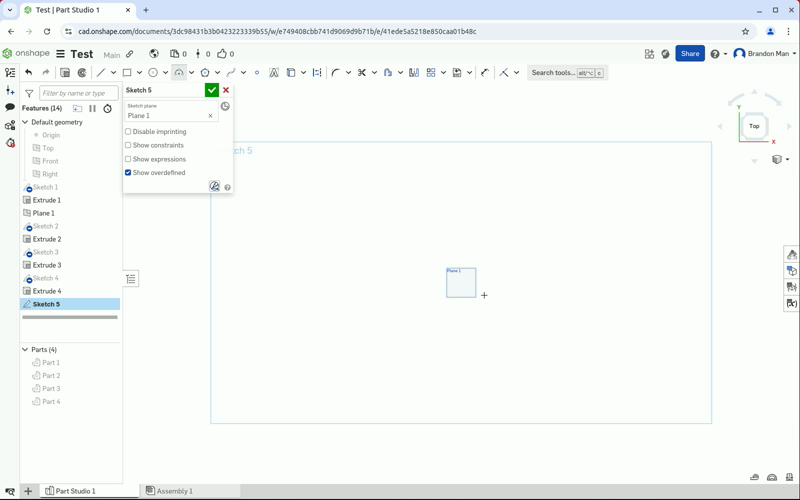
key_up(shift)
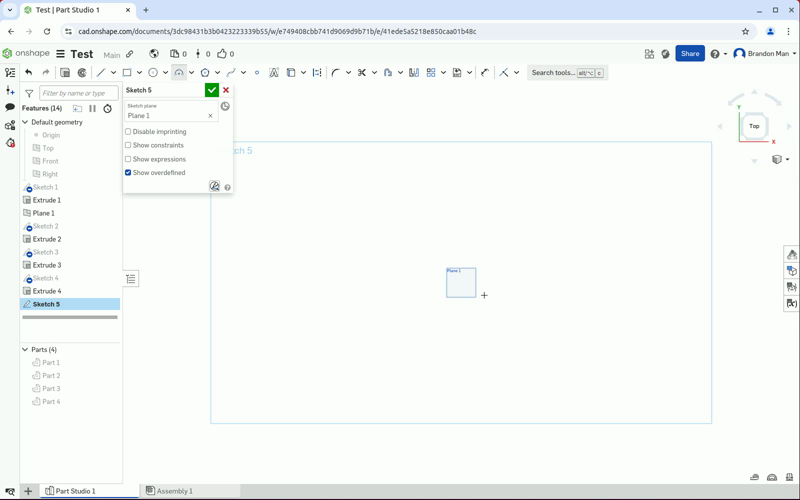
key_down(shift)
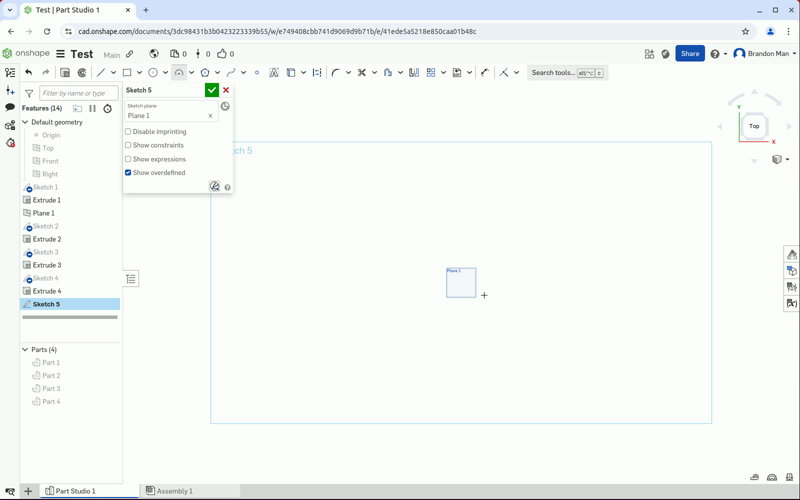
mouse_move(484, 269)
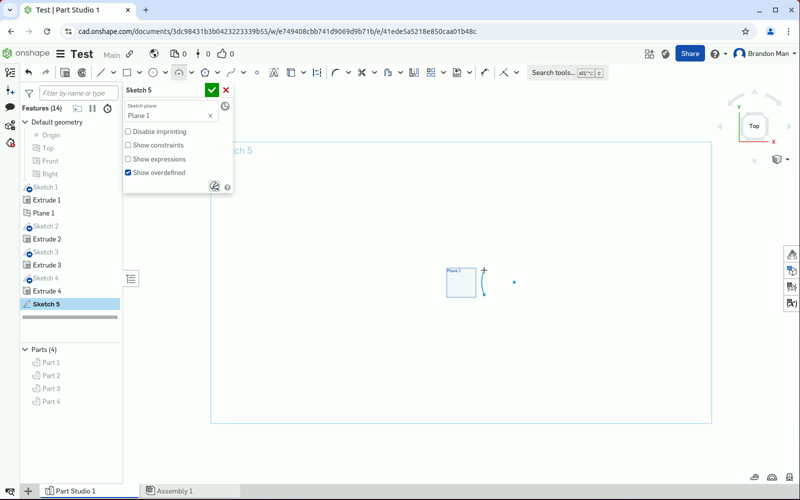
click(484, 269)
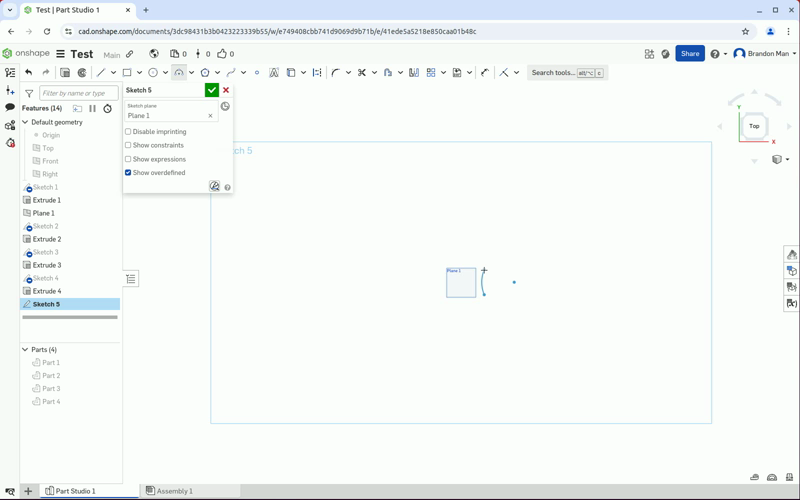
mouse_move(500, 282)
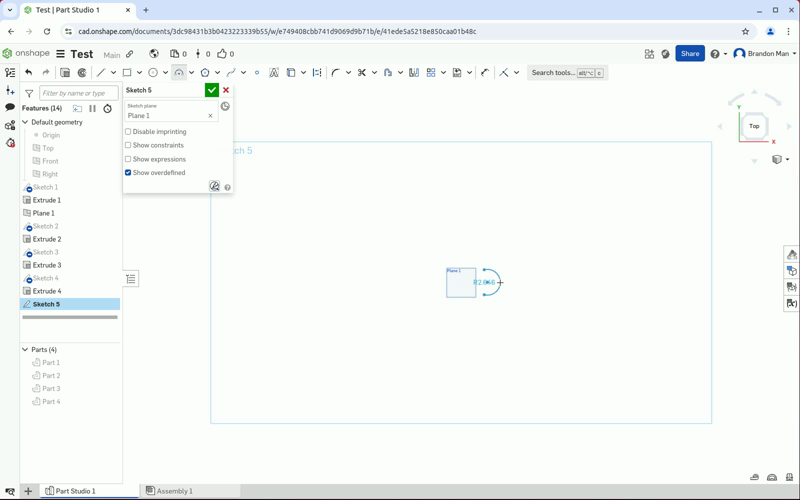
click(500, 282)
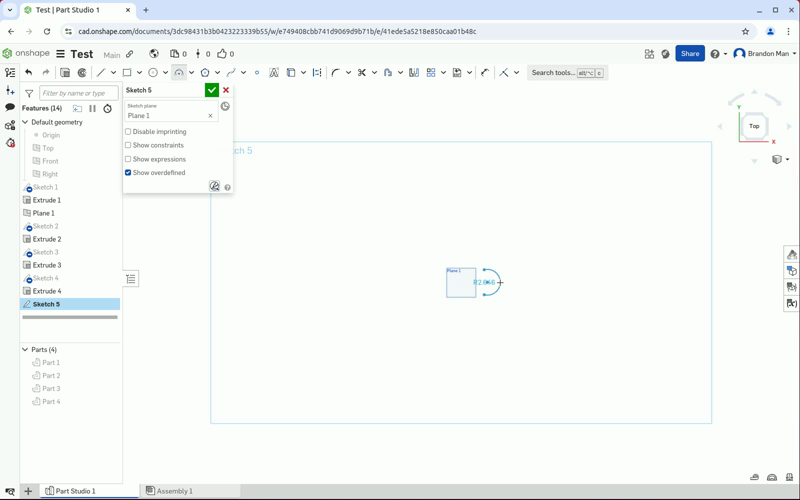
key_up(shift)
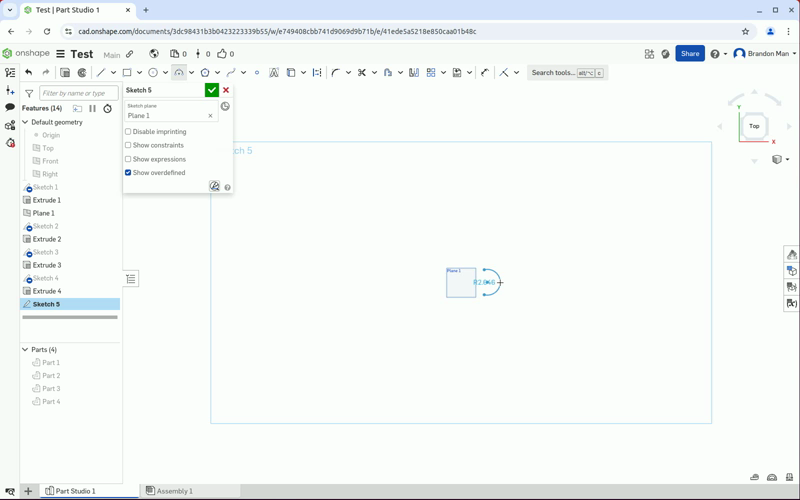
key(esc)
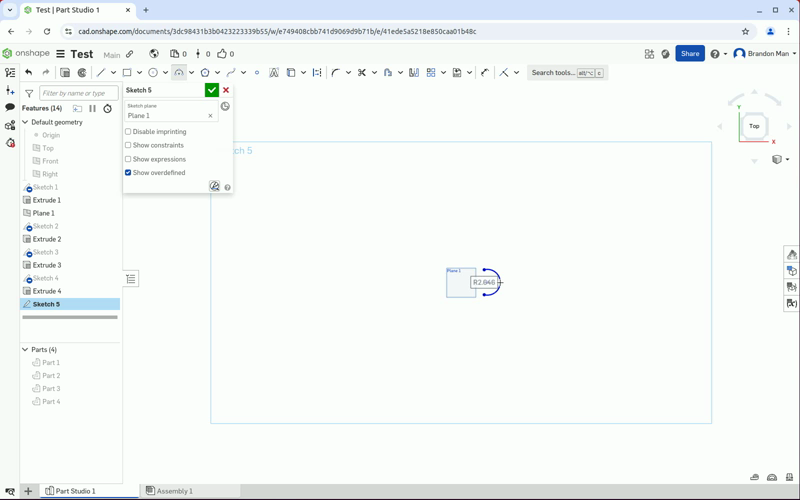
key(l)
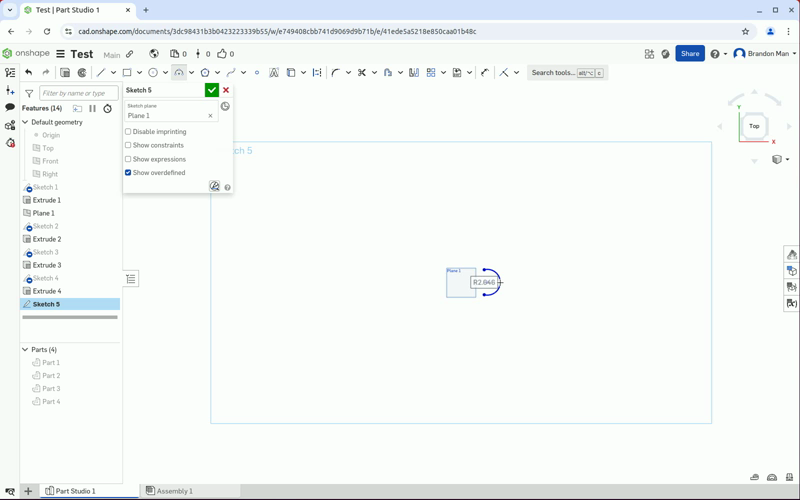
mouse_move(484, 269)
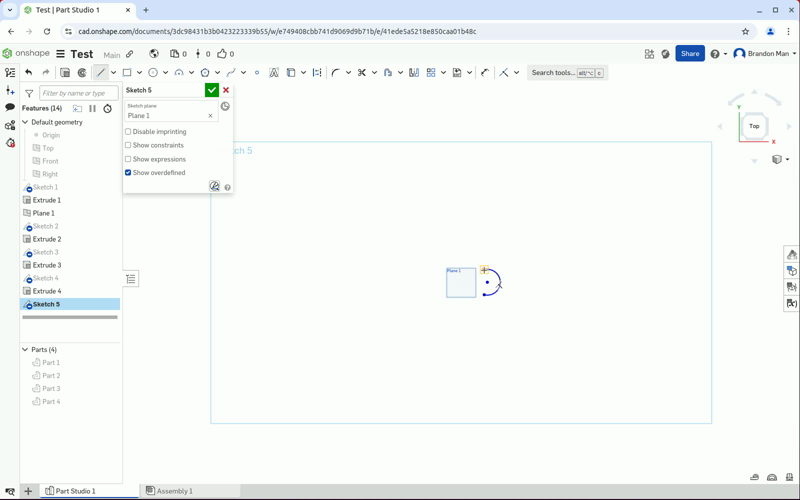
click(484, 269)
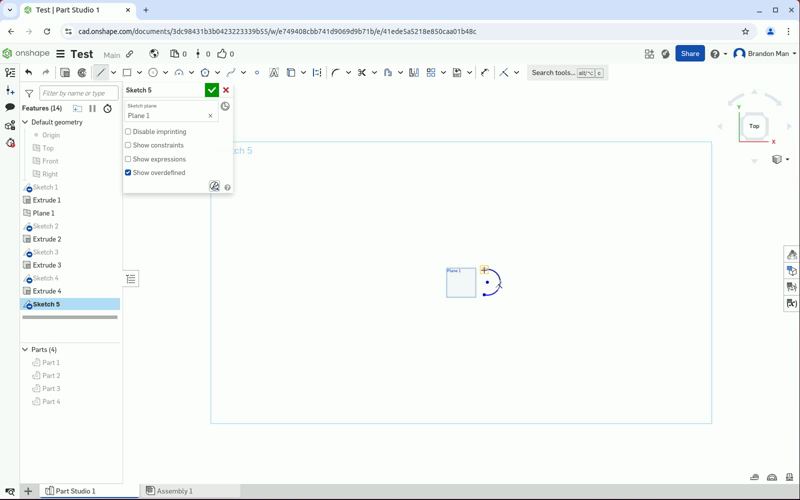
key_down(shift)
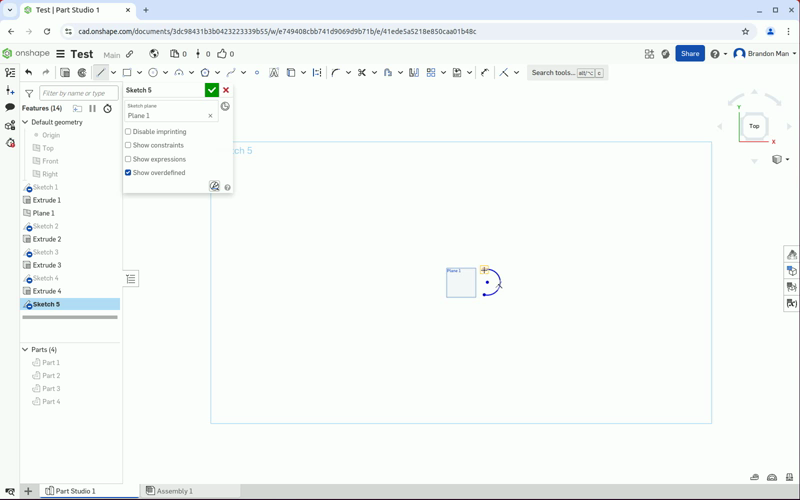
mouse_move(514, 269)
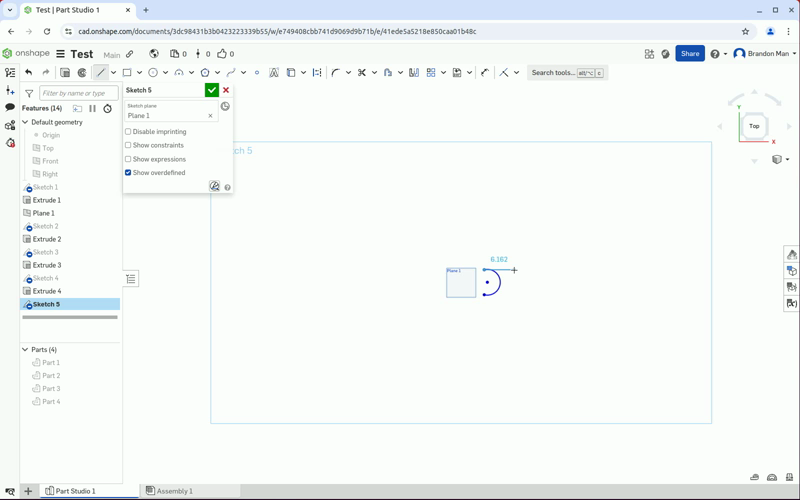
mouse_move(484, 282)
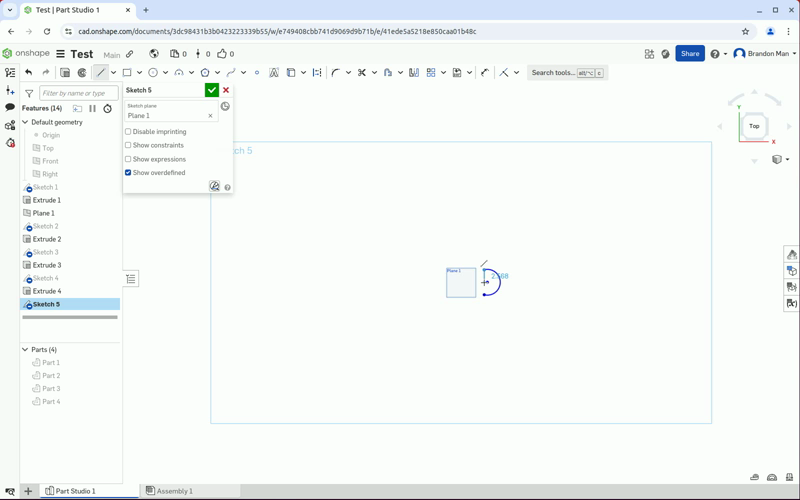
scroll(6)
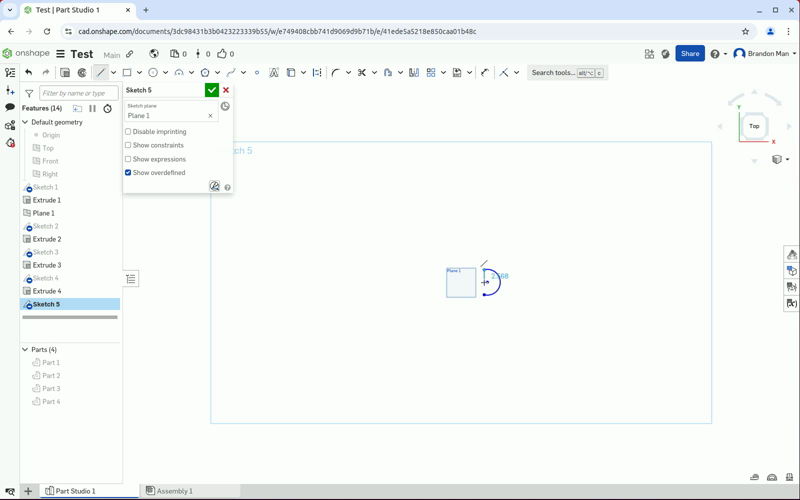
scroll(6)
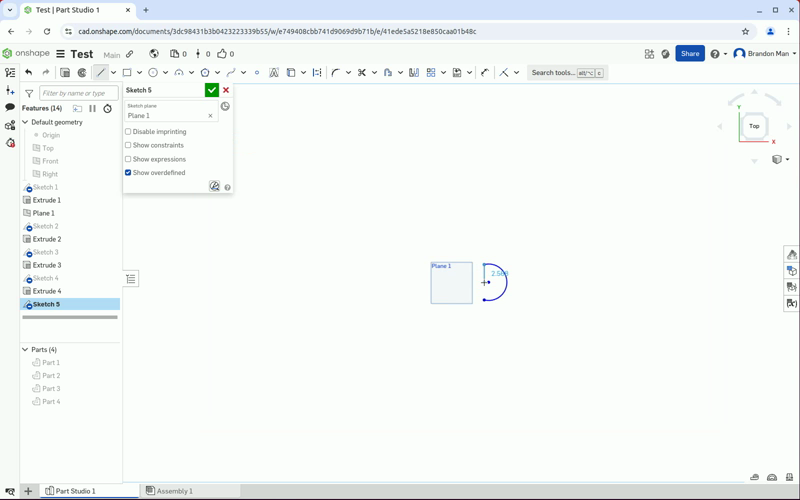
scroll(6)
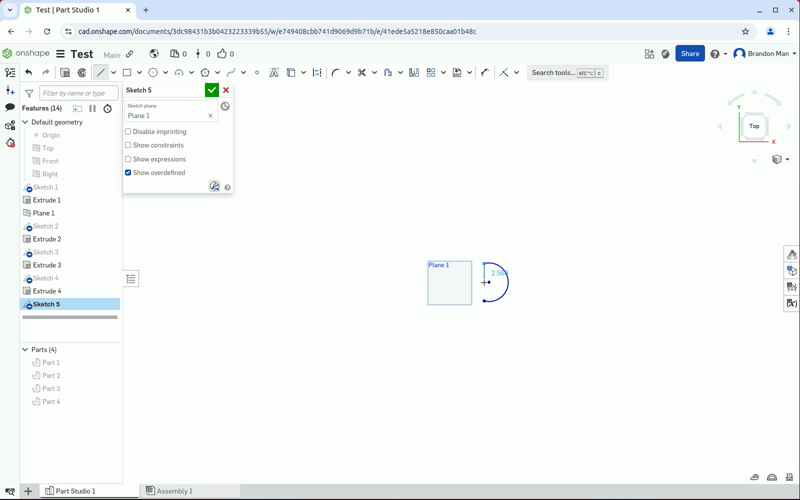
scroll(6)
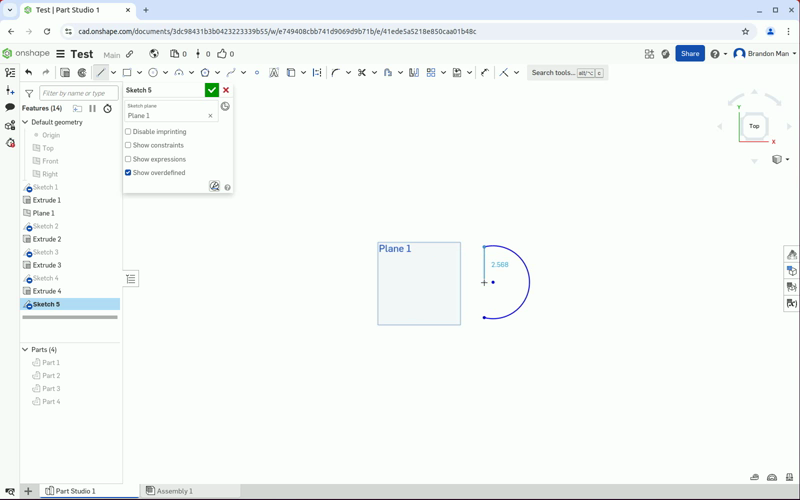
scroll(6)
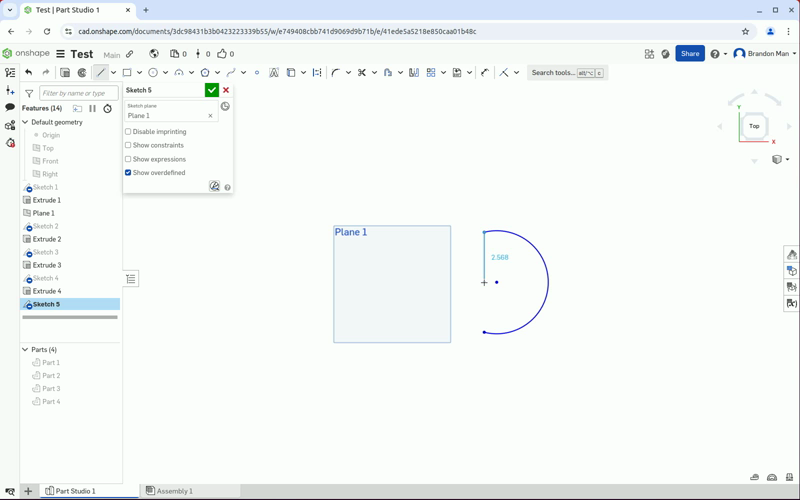
scroll(6)
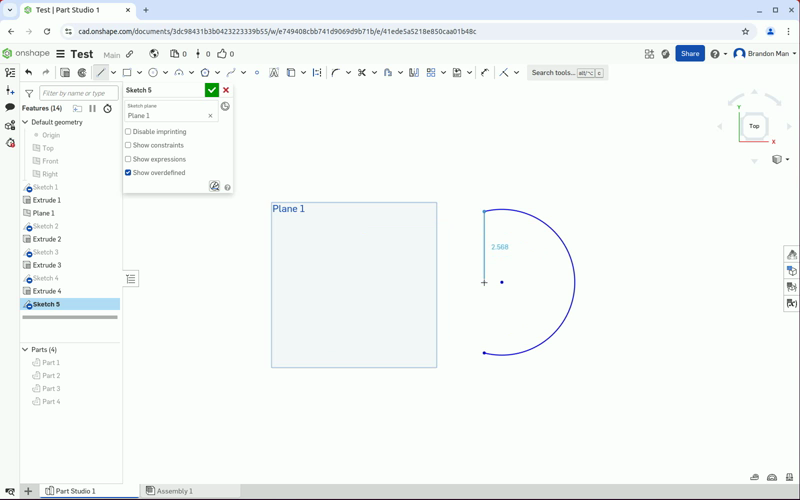
scroll(6)
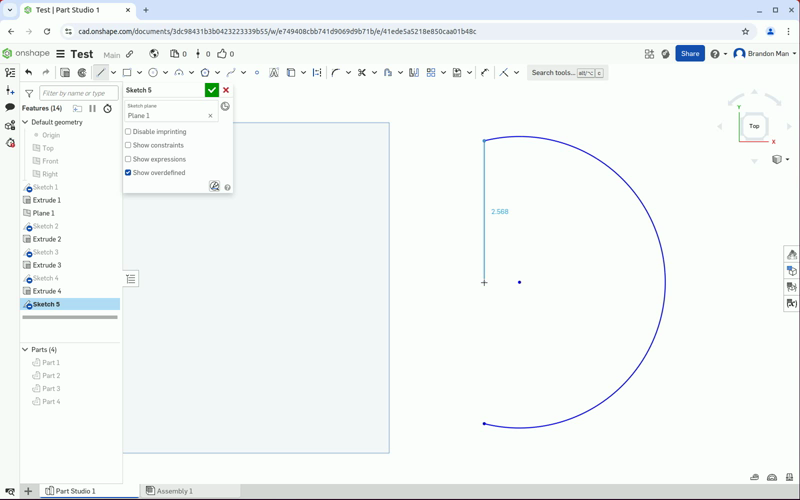
click(484, 282)
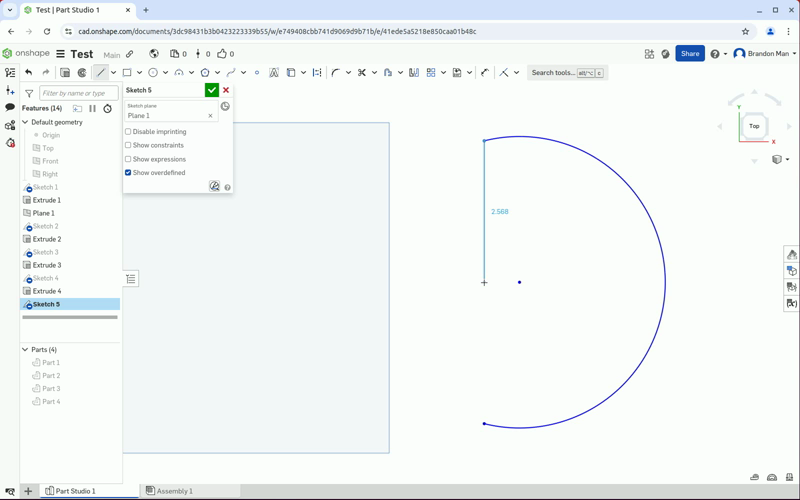
scroll(-6)
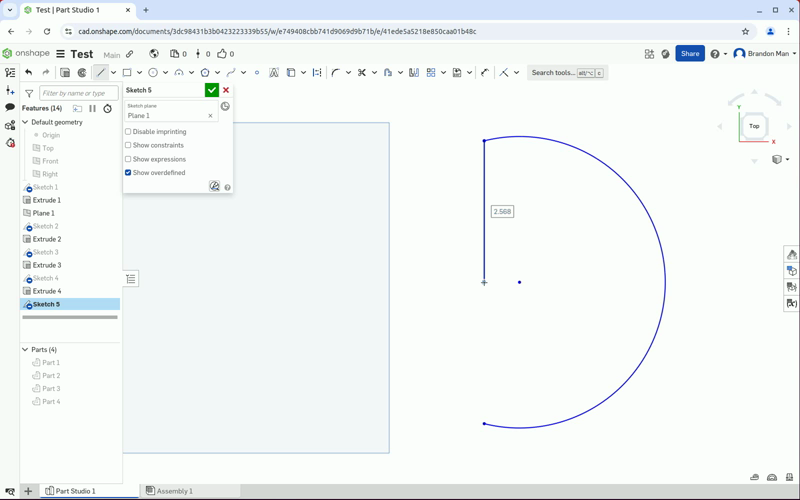
scroll(-6)
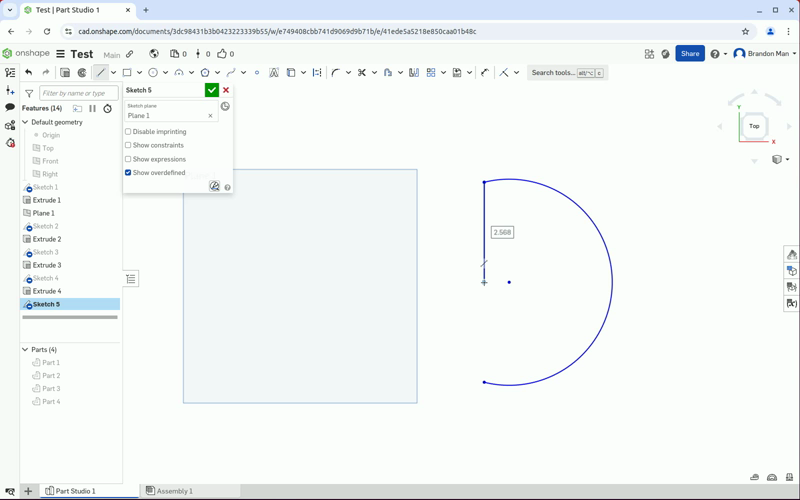
scroll(-6)
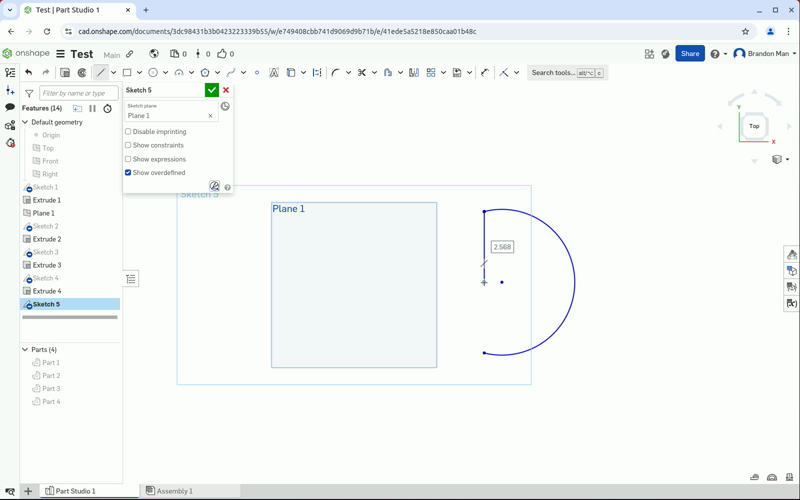
scroll(-6)
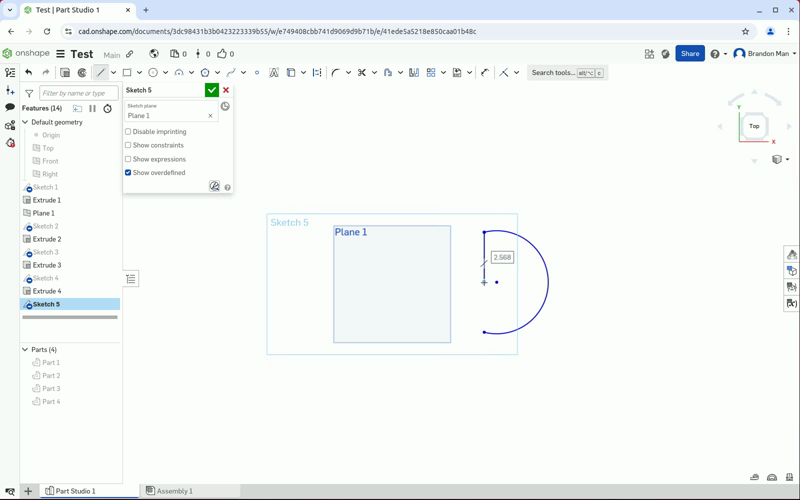
scroll(-6)
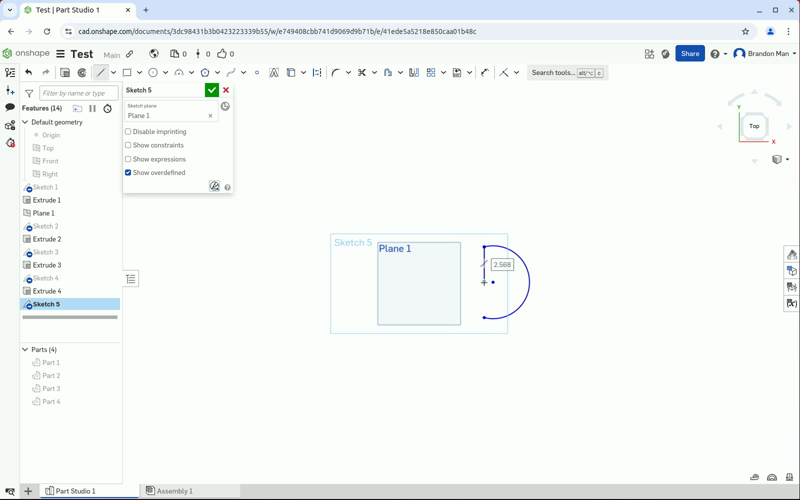
scroll(-6)
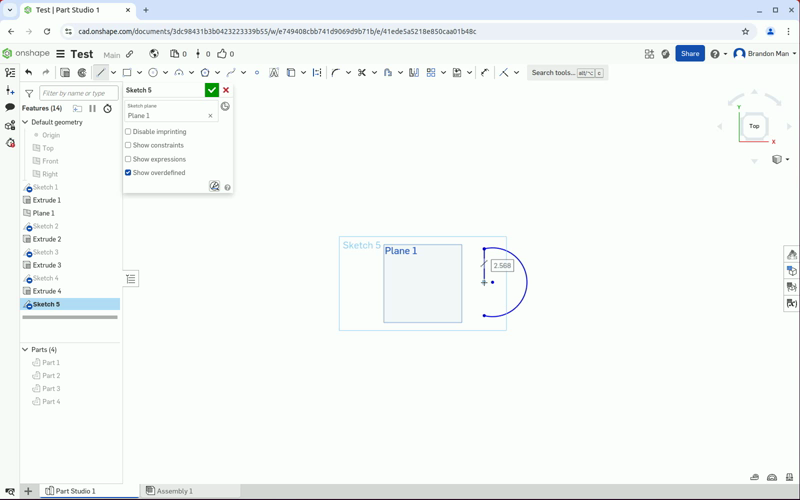
scroll(-6)
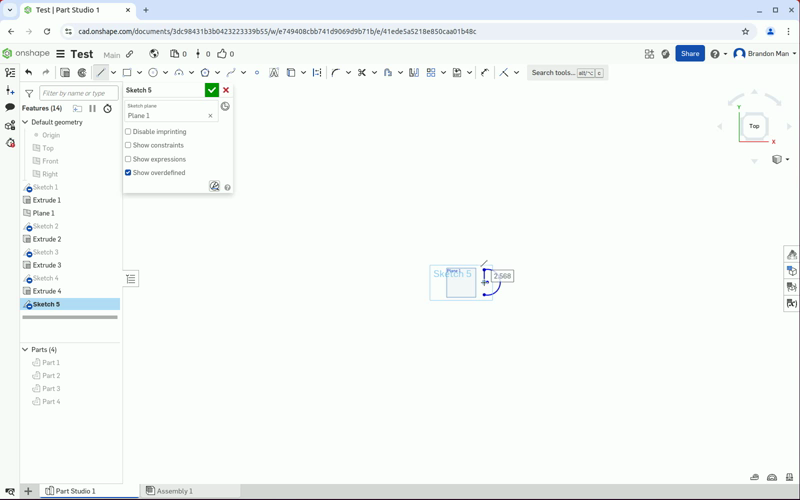
key_up(shift)
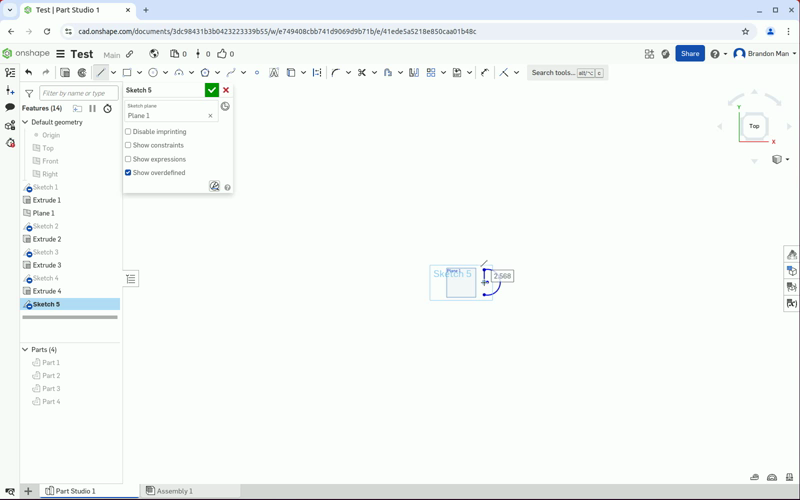
mouse_move(514, 282)
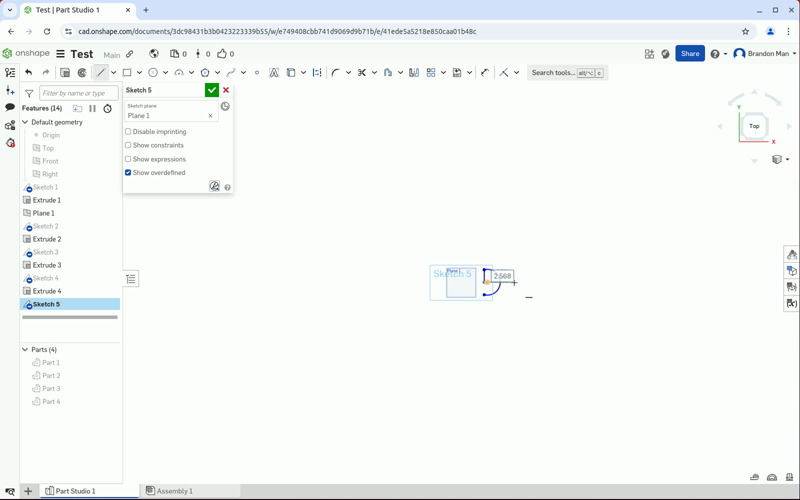
key_down(shift)
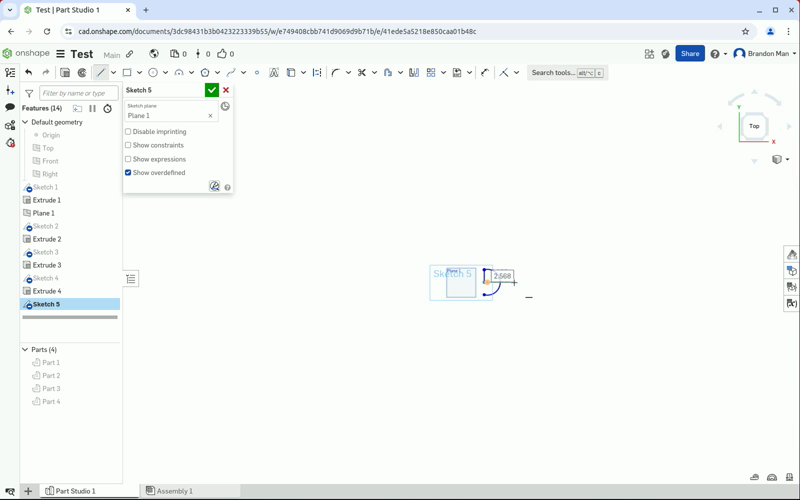
mouse_move(484, 294)
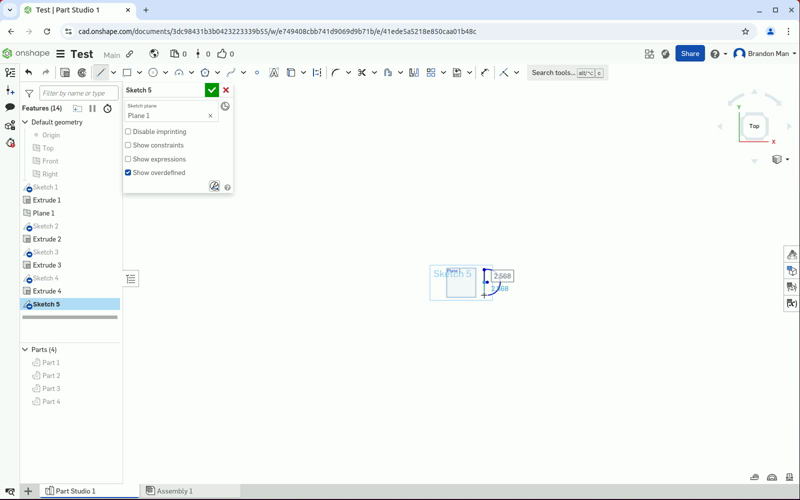
key_up(shift)
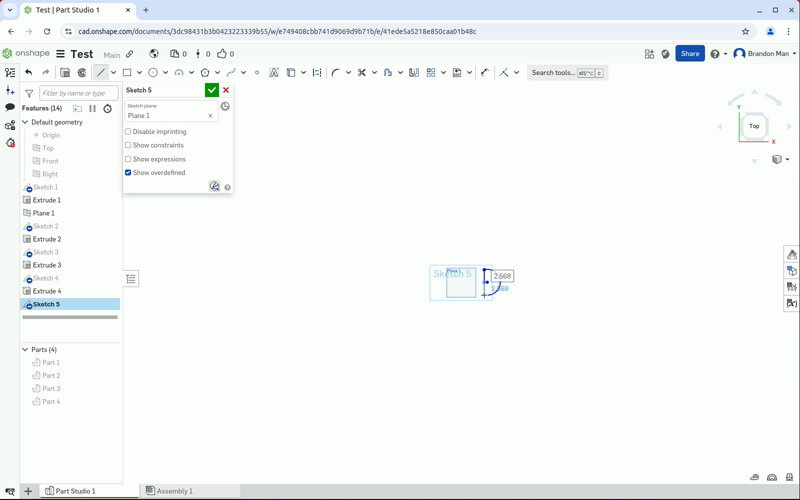
click(484, 294)
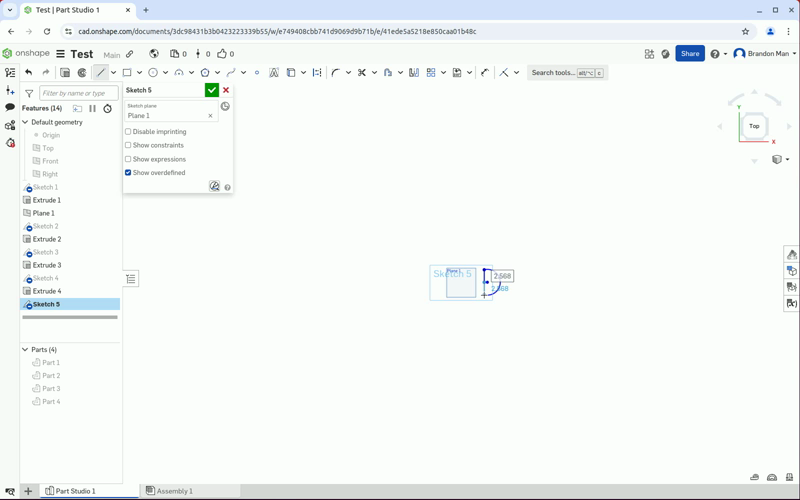
key(esc)
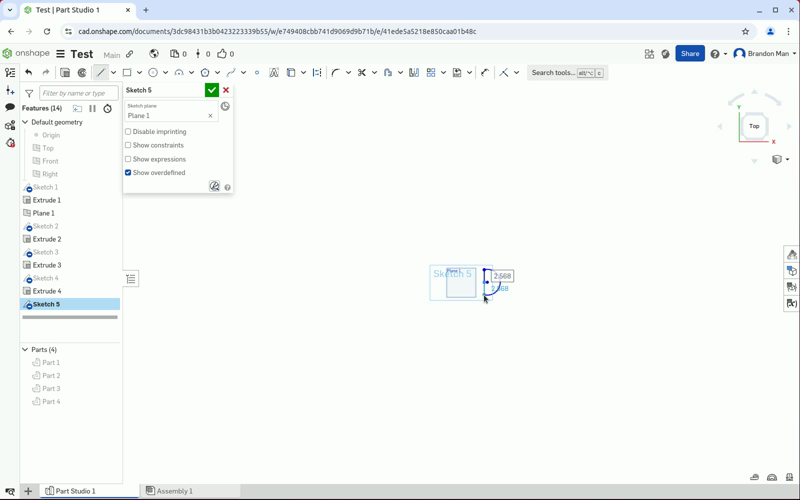
key(c)
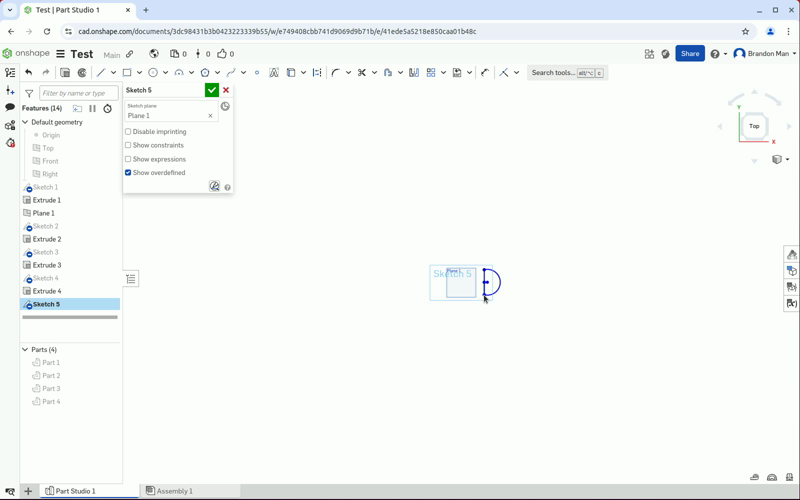
key_down(shift)
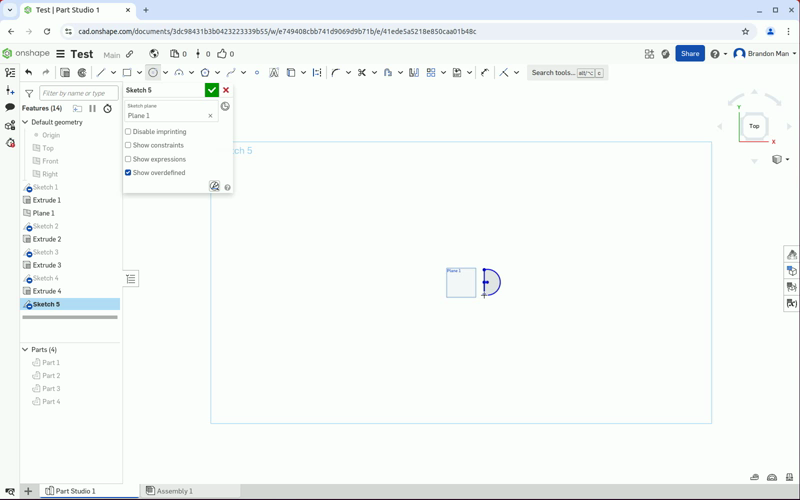
mouse_move(490, 282)
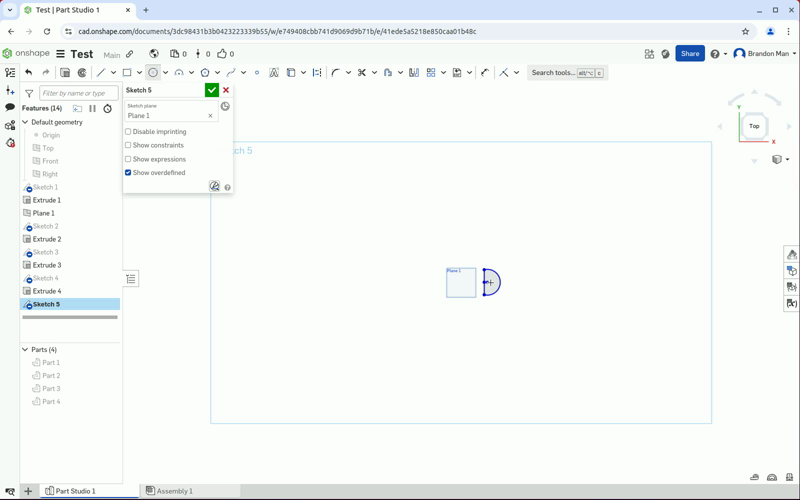
scroll(6)
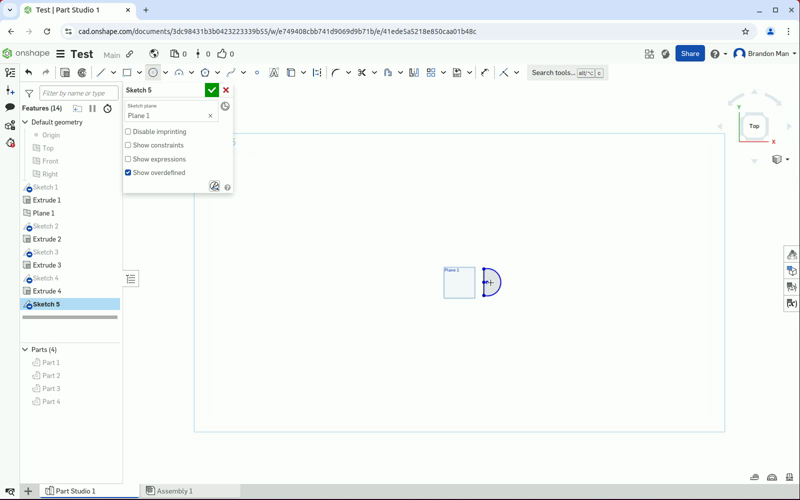
scroll(6)
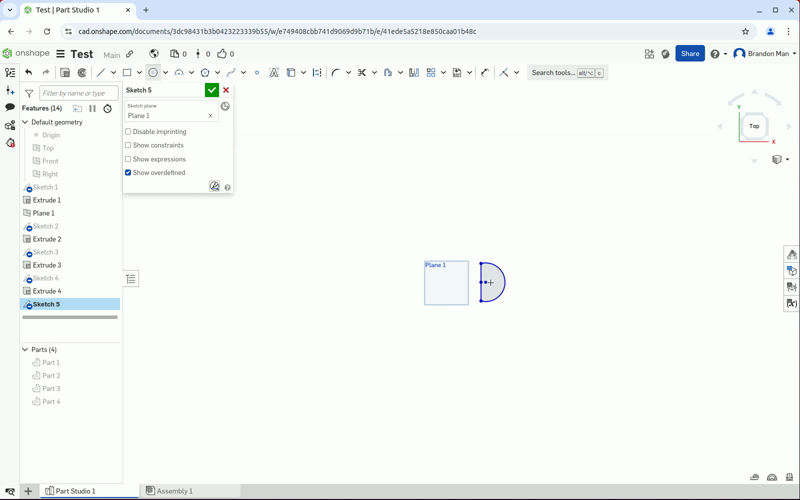
scroll(6)
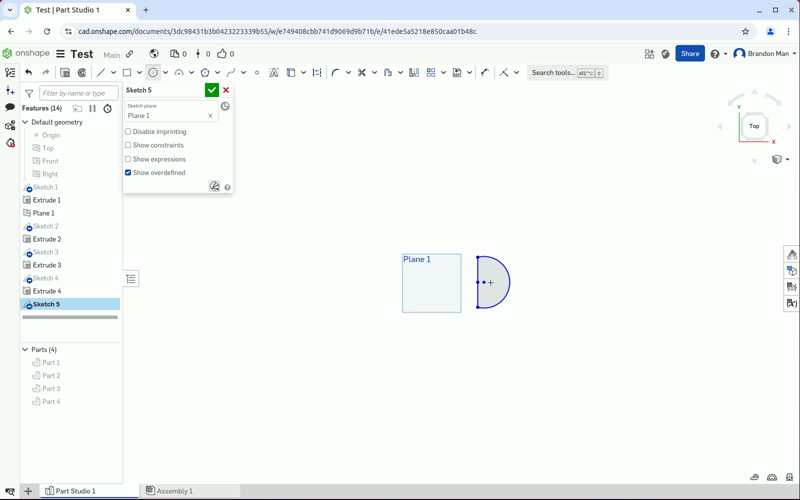
scroll(6)
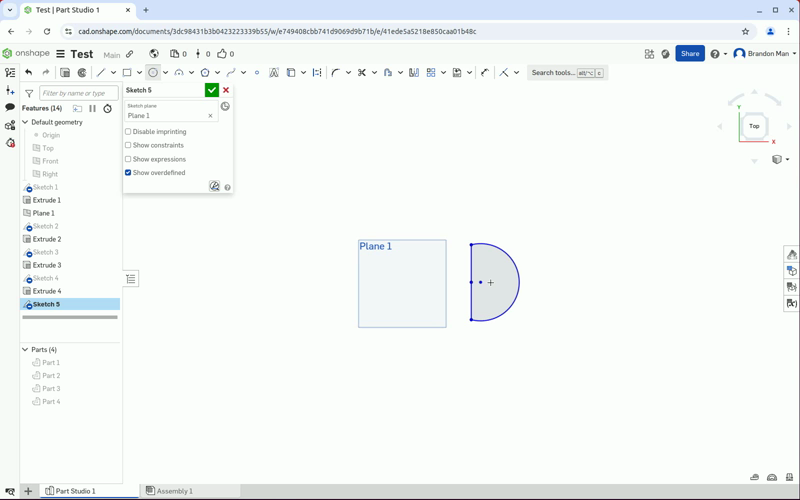
scroll(6)
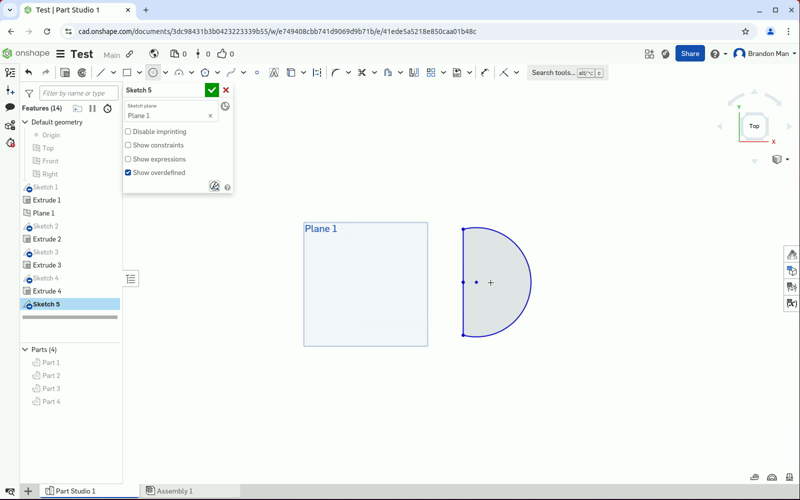
scroll(6)
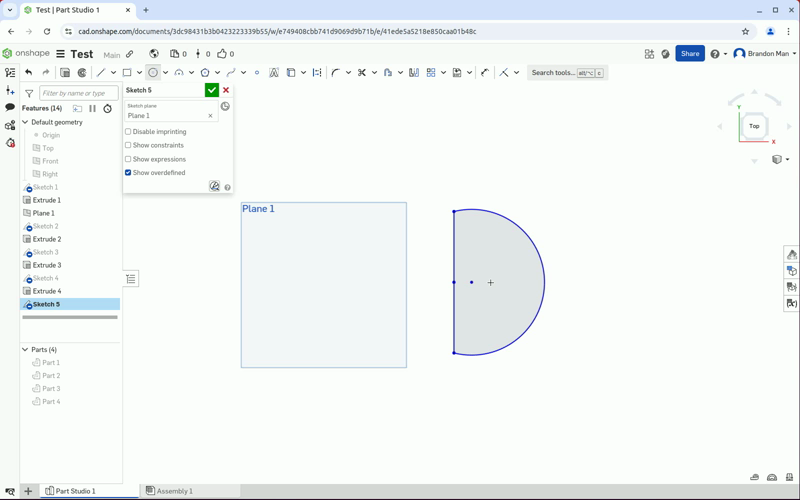
scroll(6)
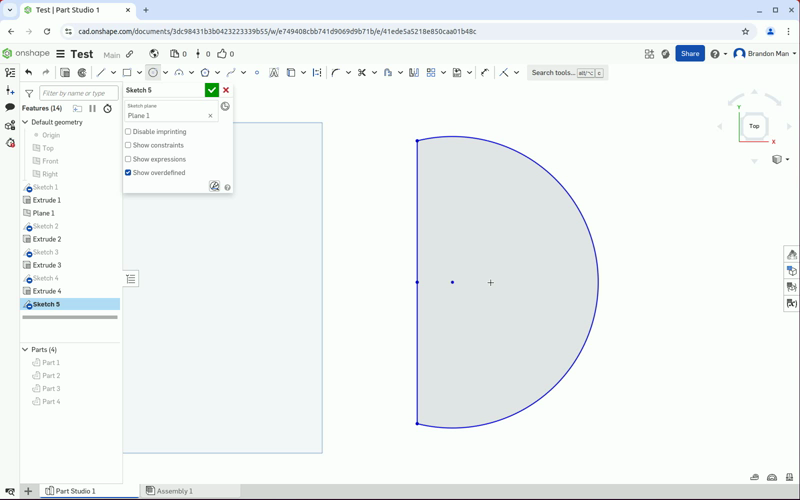
click(490, 282)
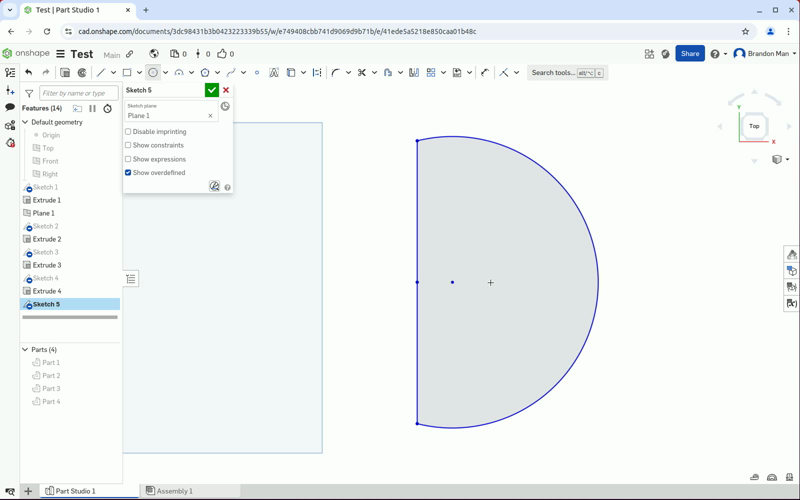
scroll(-6)
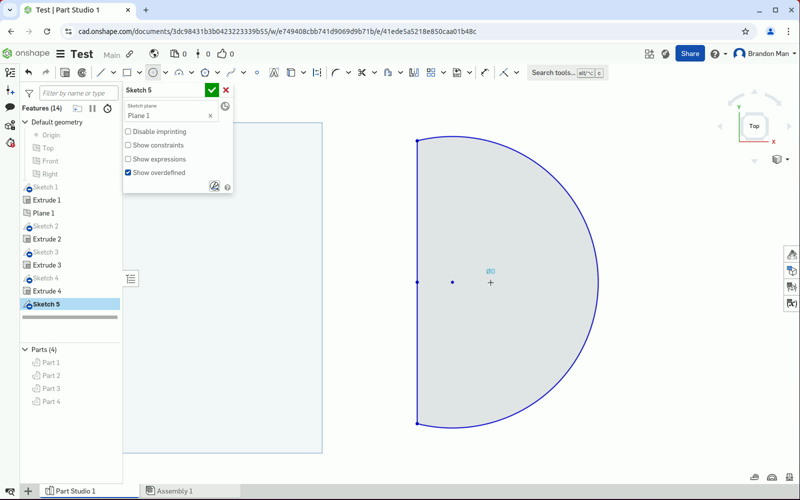
scroll(-6)
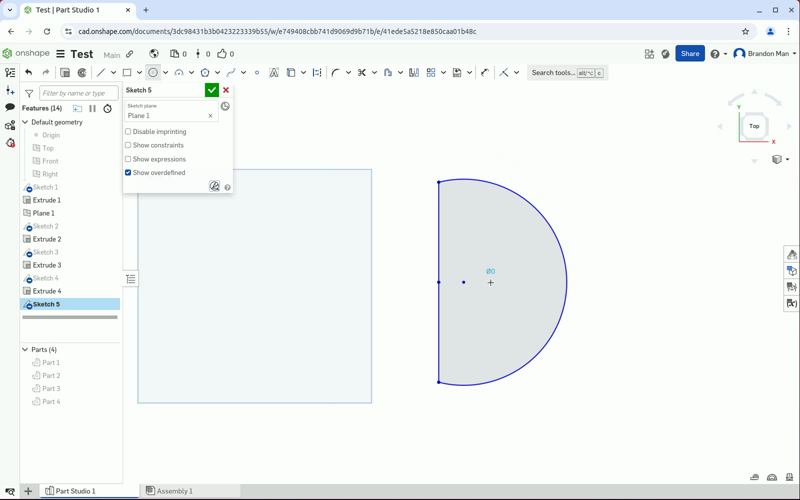
scroll(-6)
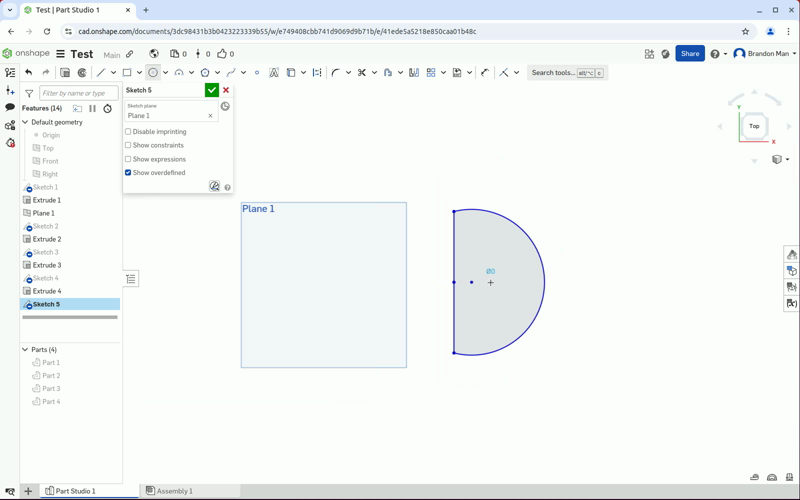
scroll(-6)
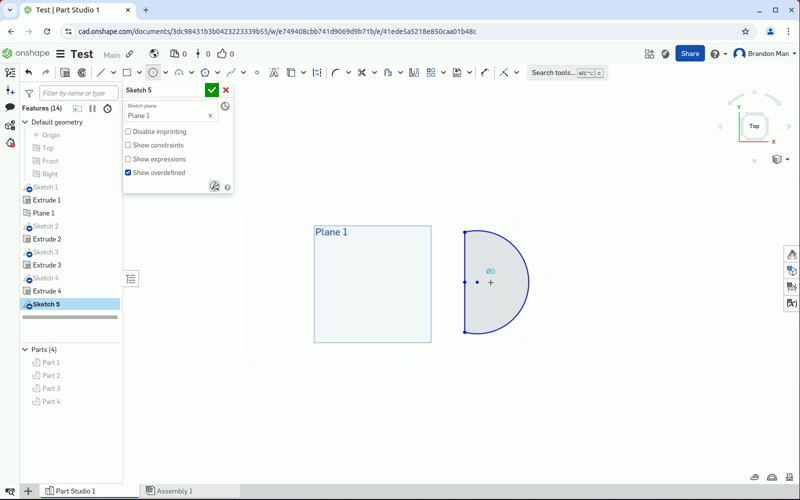
scroll(-6)
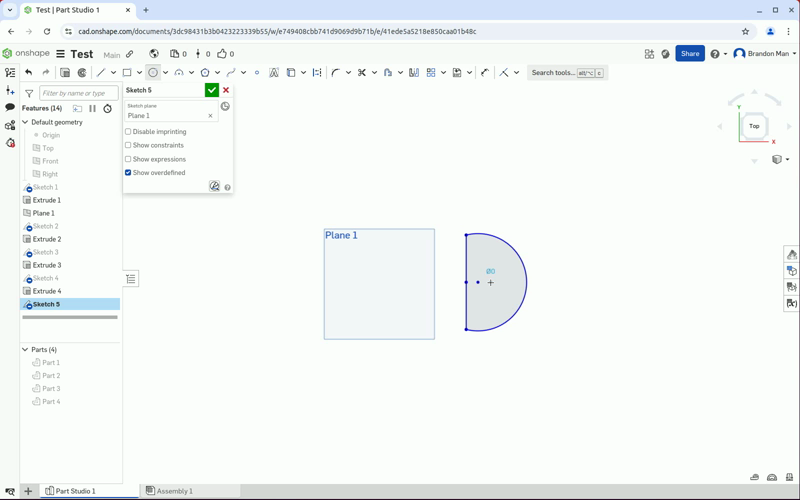
scroll(-6)
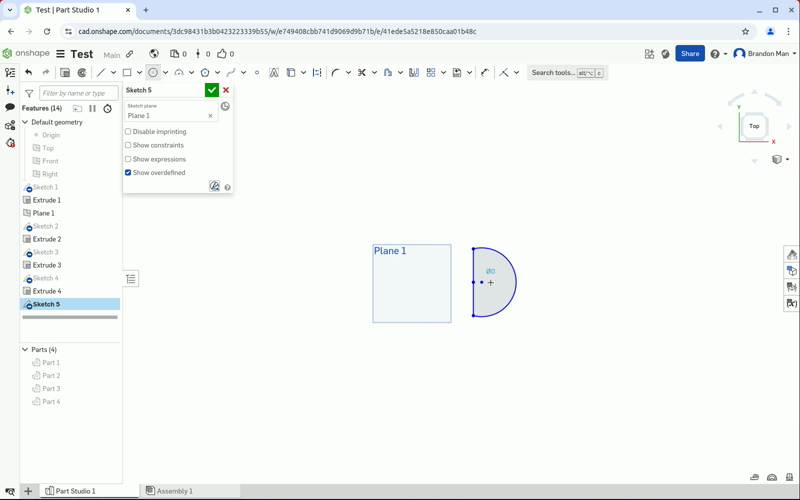
scroll(-6)
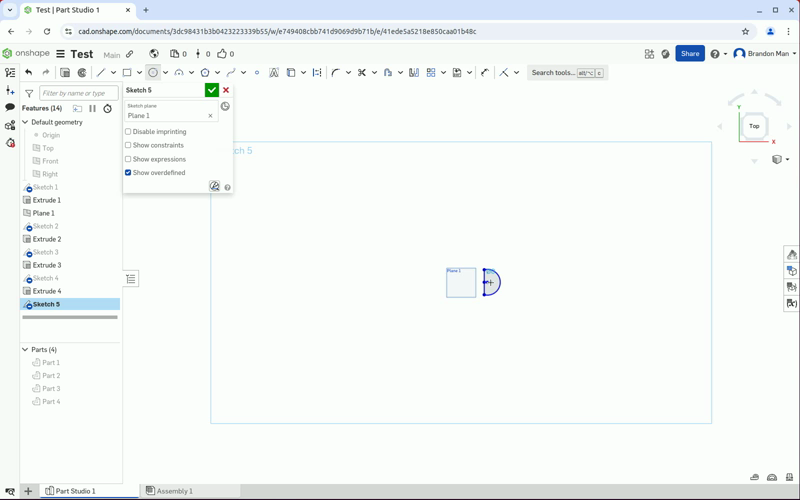
key_up(shift)
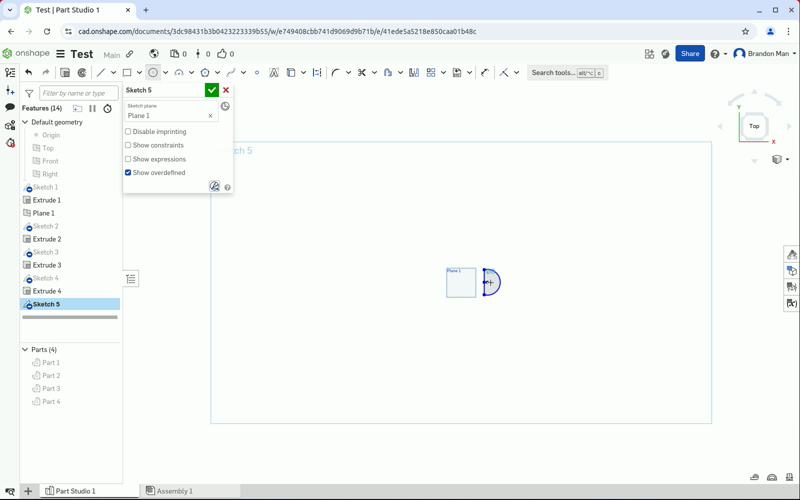
mouse_move(496, 282)
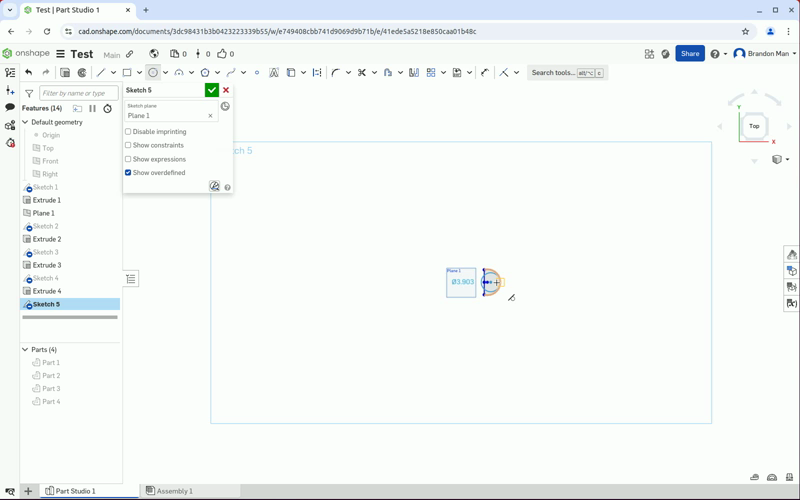
scroll(6)
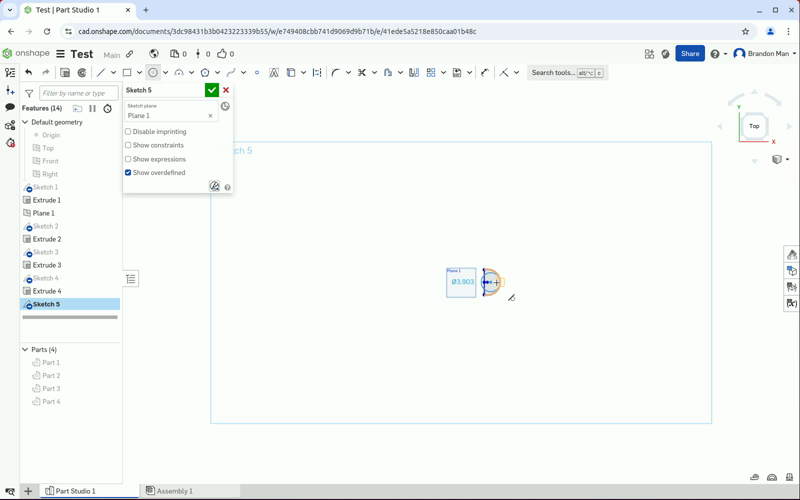
scroll(6)
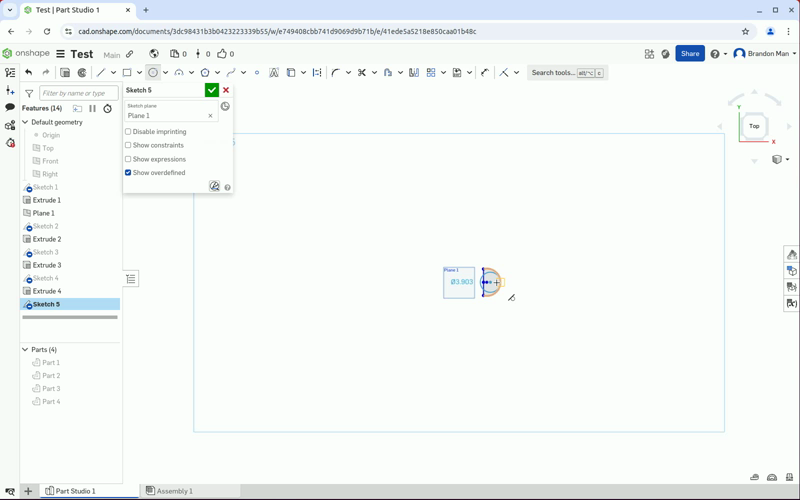
scroll(6)
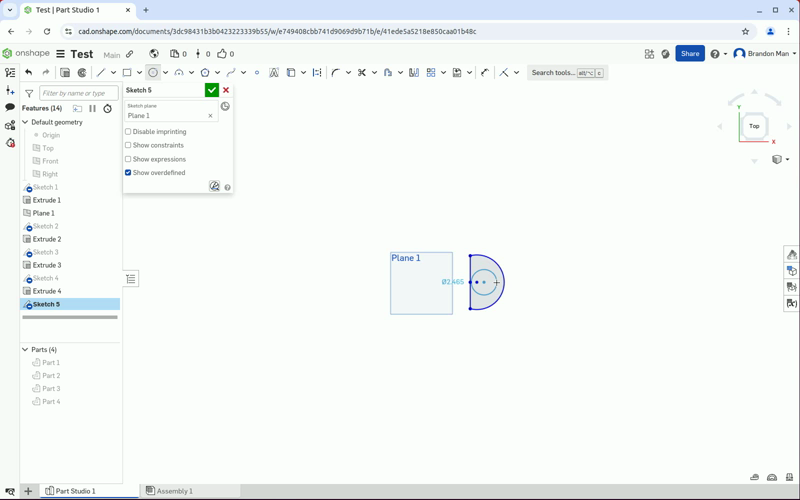
scroll(6)
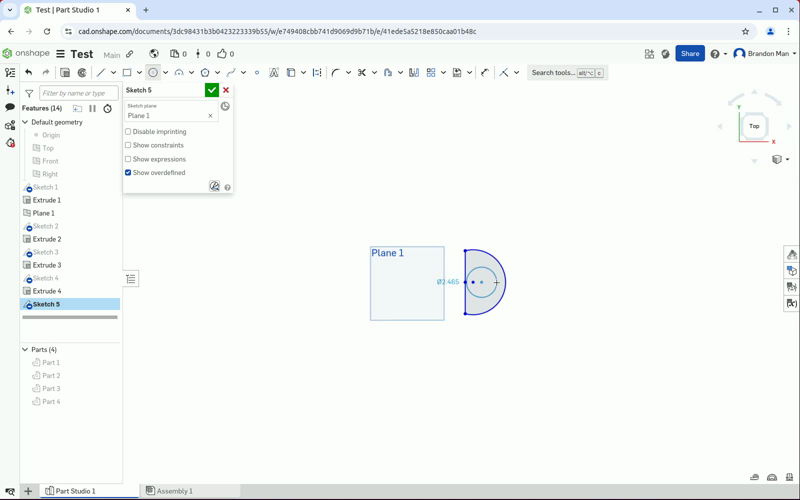
scroll(6)
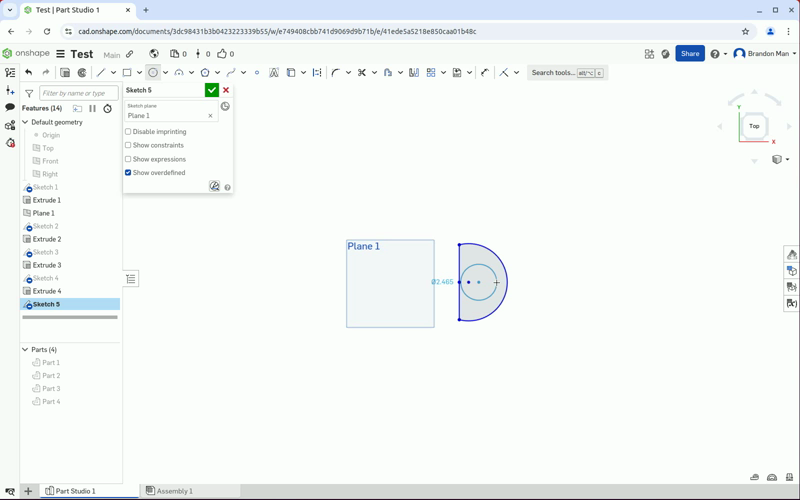
scroll(6)
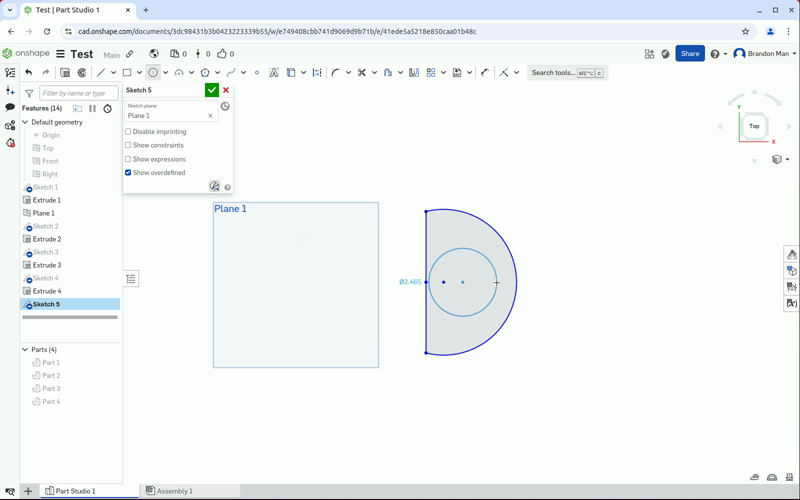
scroll(6)
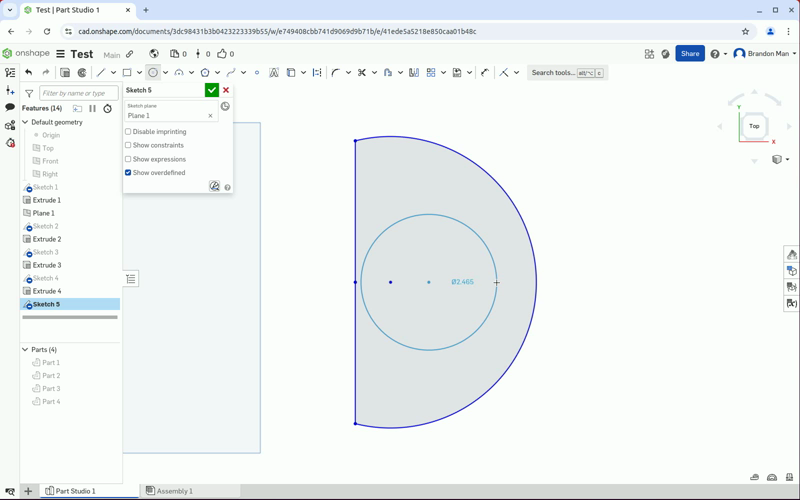
click(496, 282)
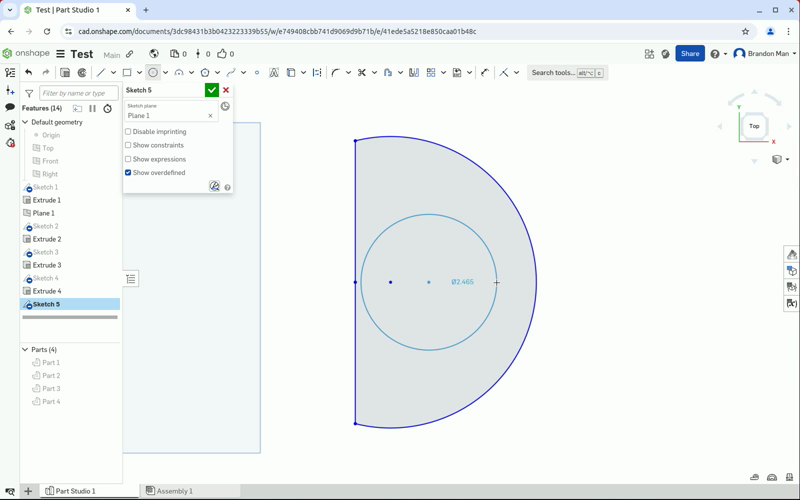
scroll(-6)
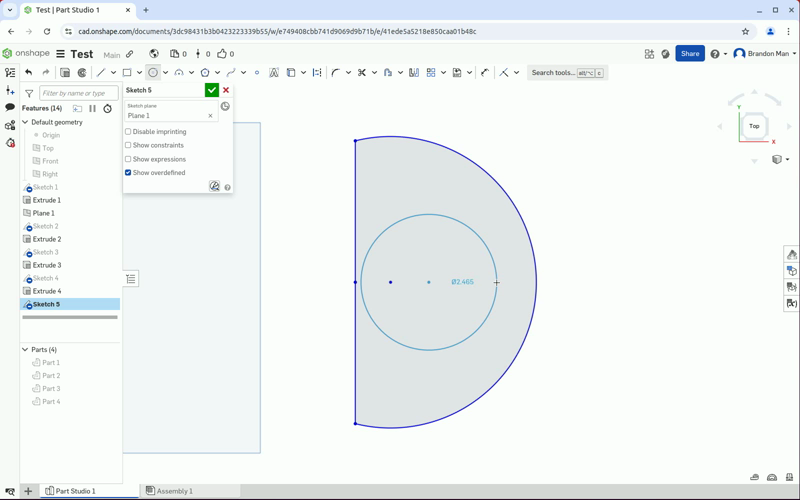
scroll(-6)
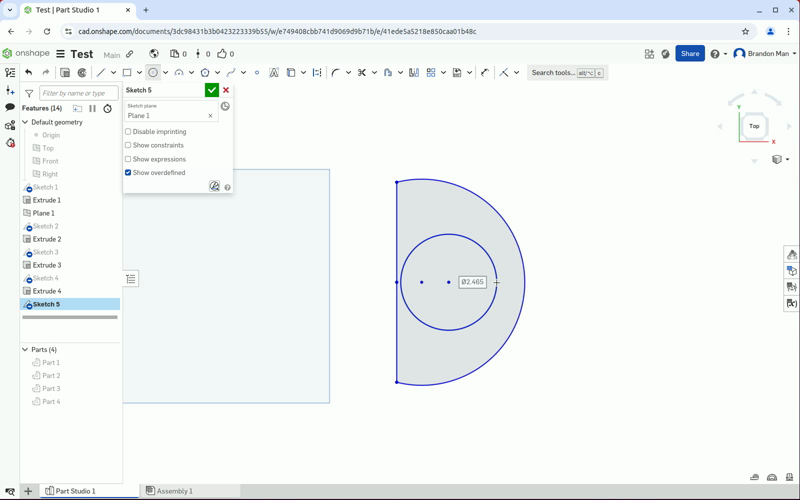
scroll(-6)
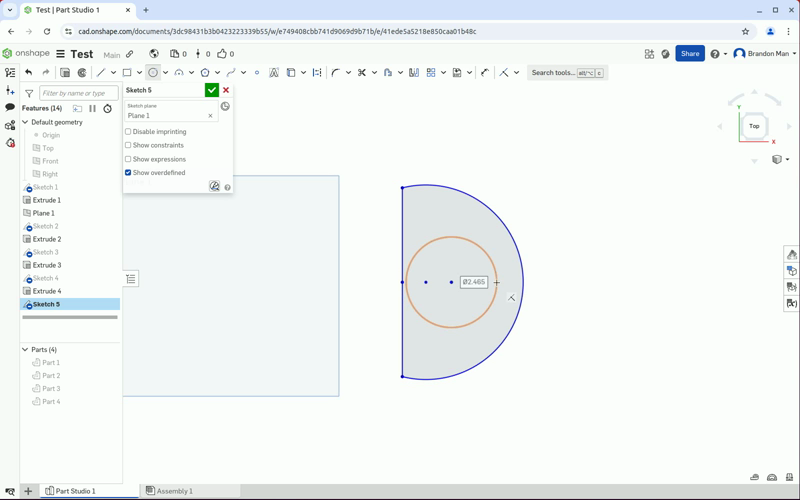
scroll(-6)
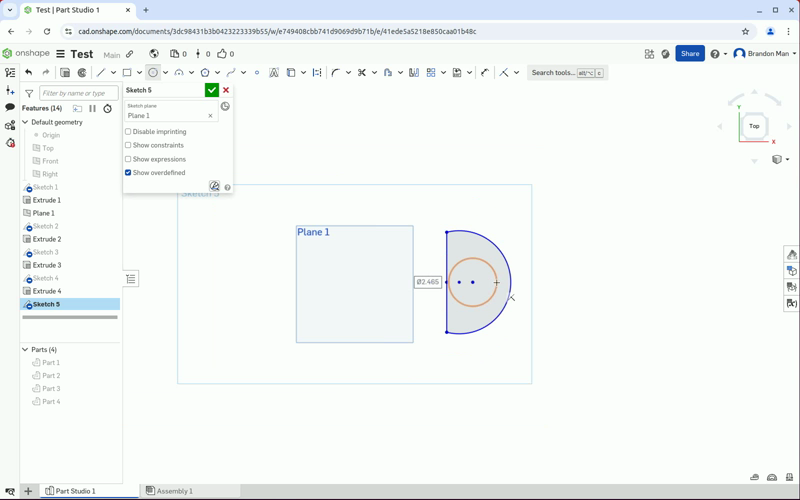
scroll(-6)
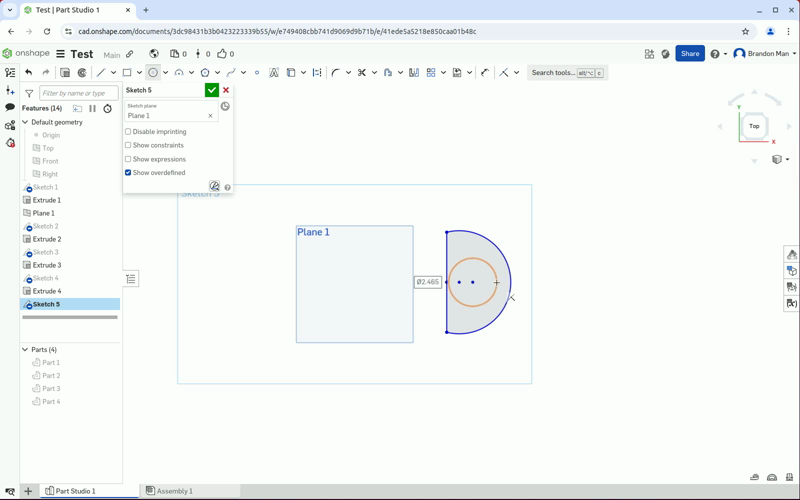
scroll(-6)
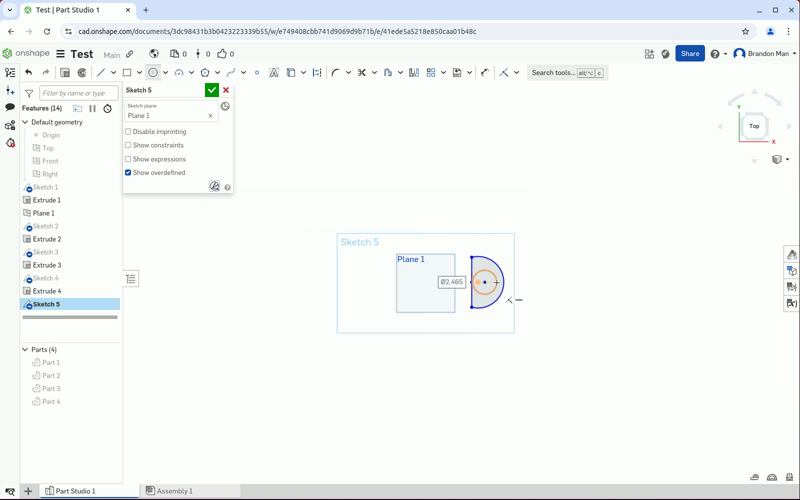
scroll(-6)
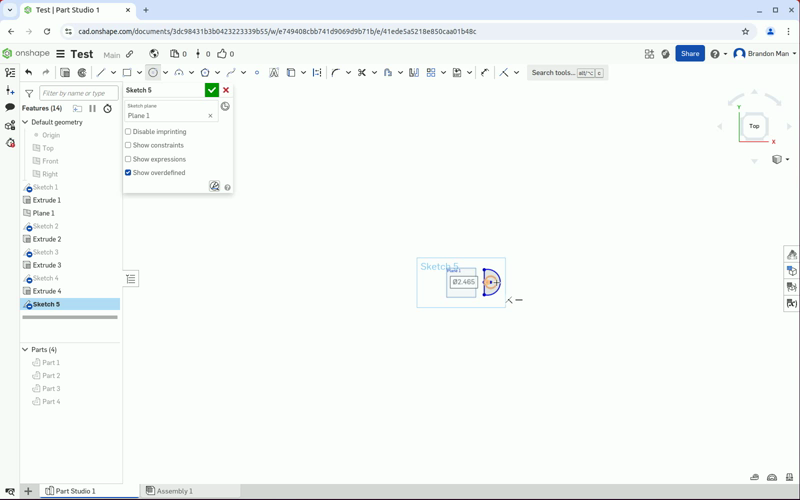
key(esc)
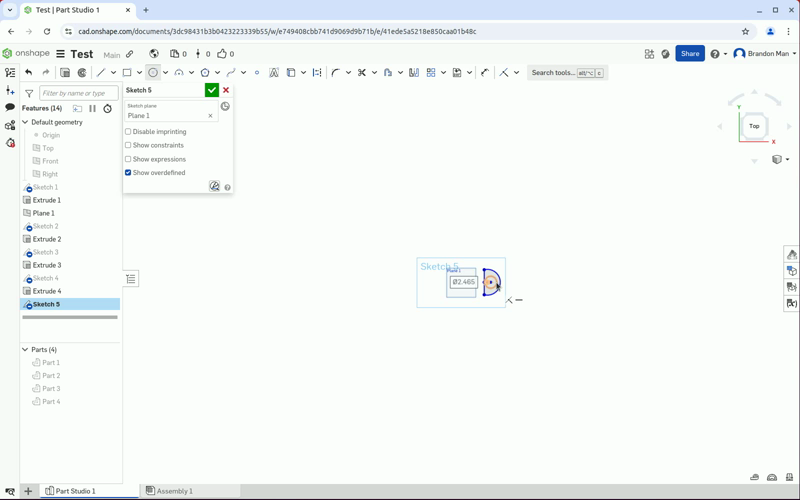
mouse_move(489, 271)
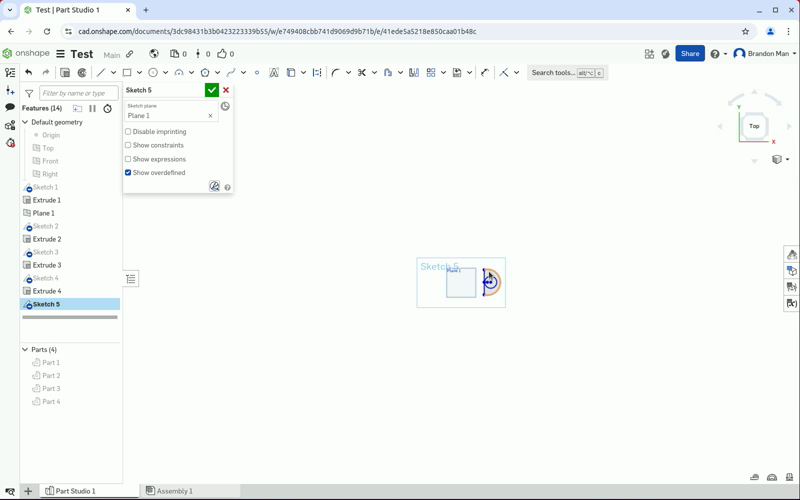
scroll(6)
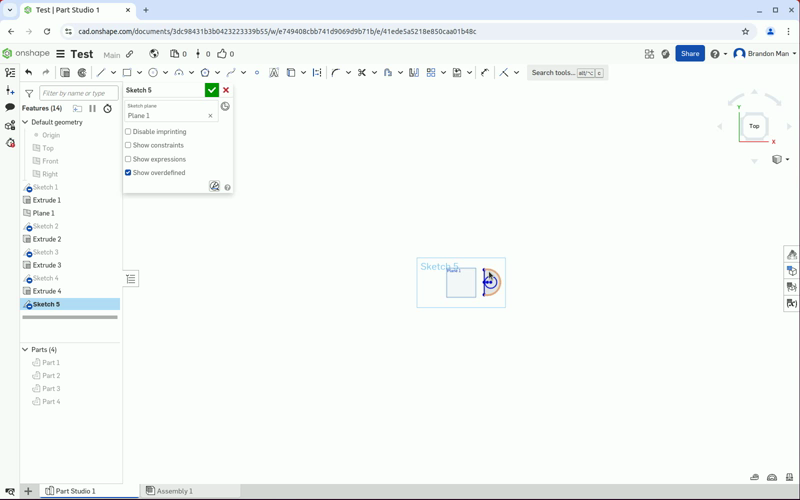
scroll(6)
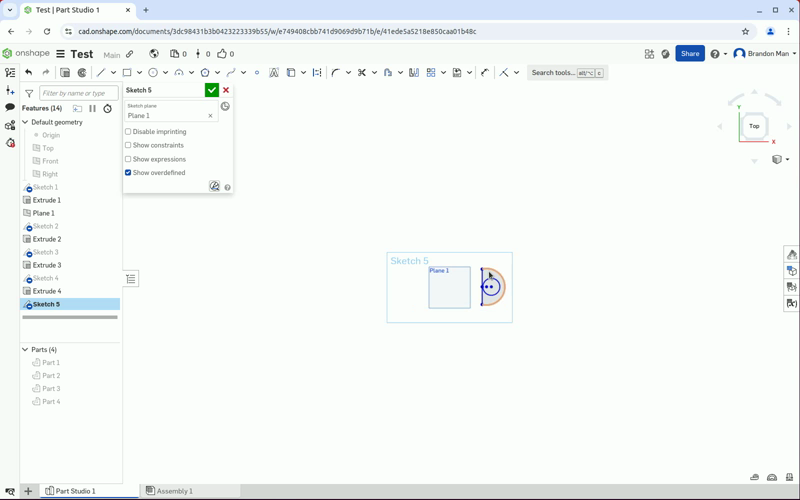
scroll(6)
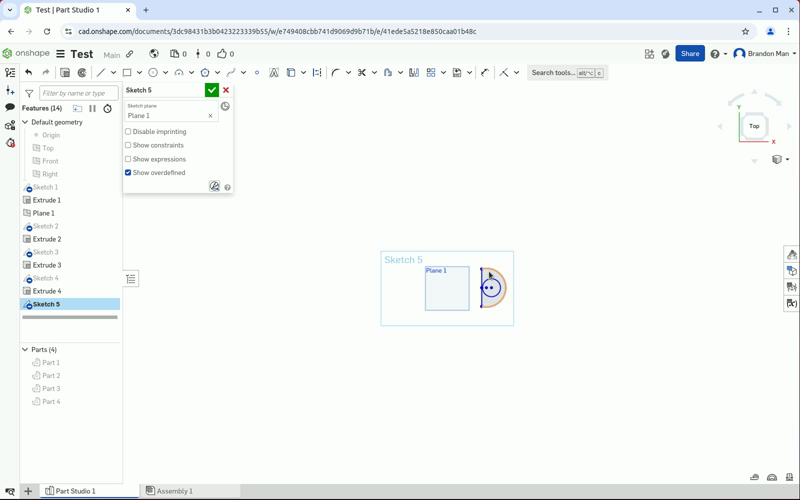
scroll(6)
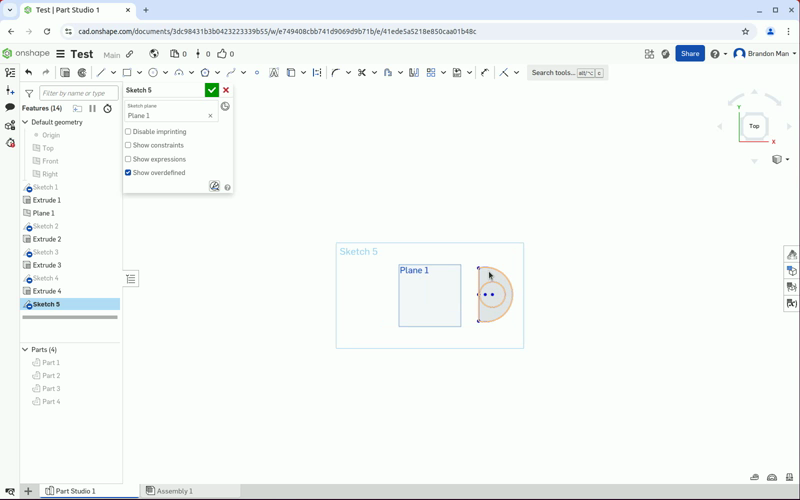
scroll(6)
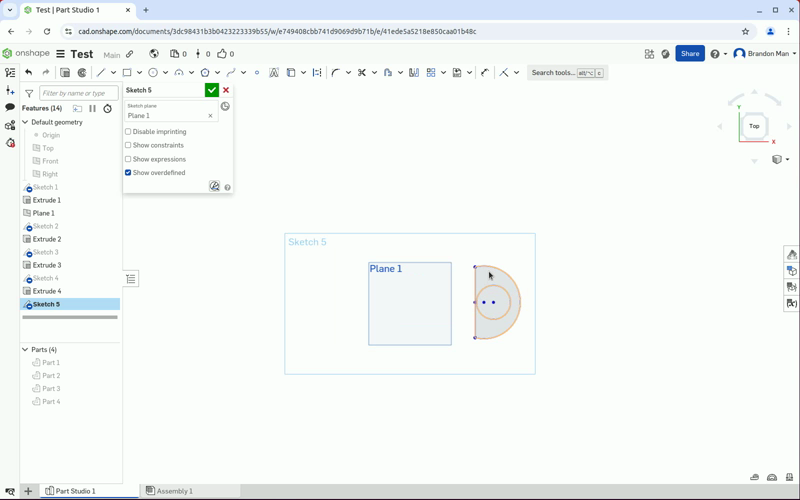
scroll(6)
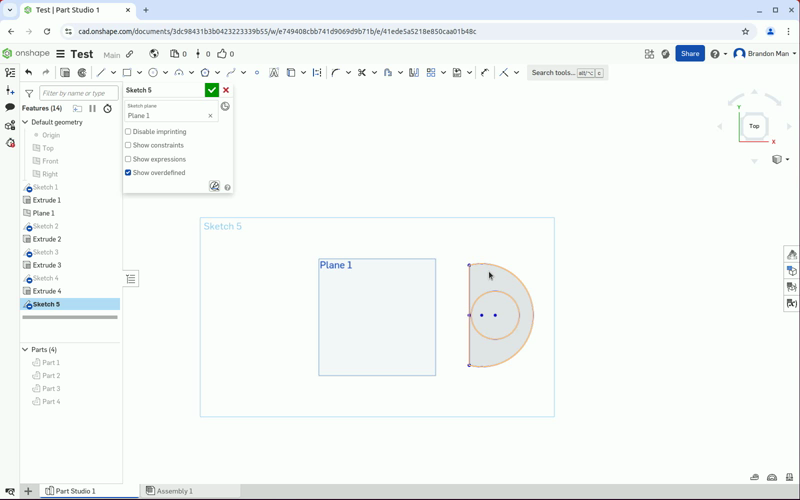
scroll(6)
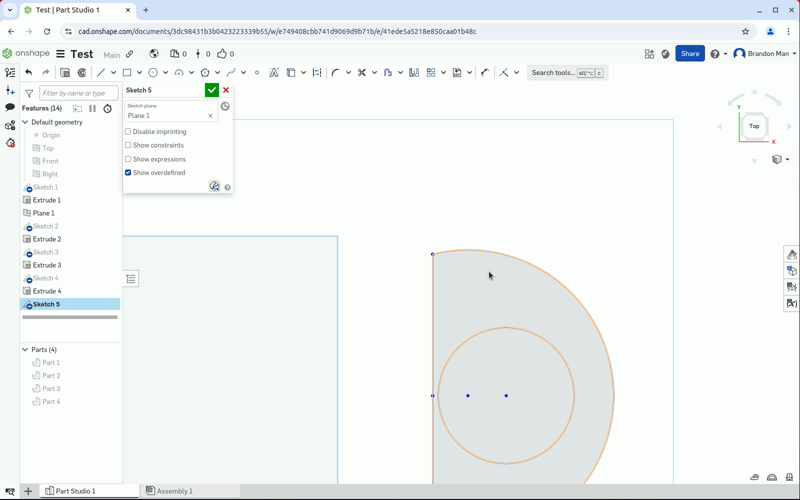
click(489, 271)
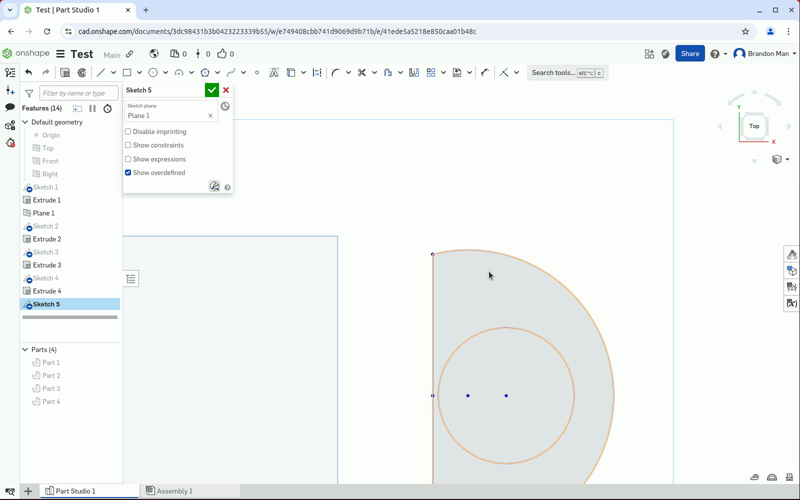
scroll(-6)
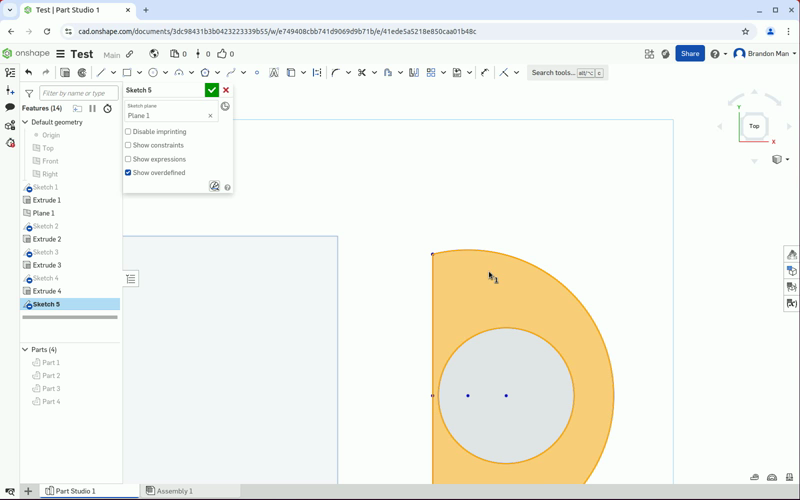
scroll(-6)
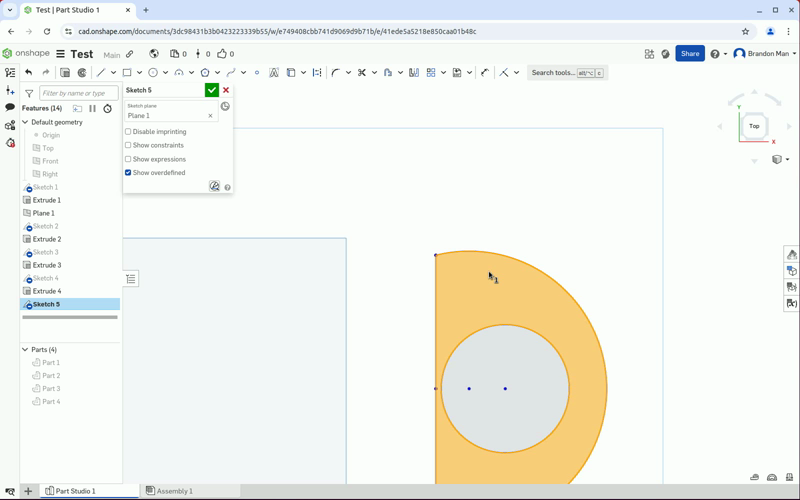
scroll(-6)
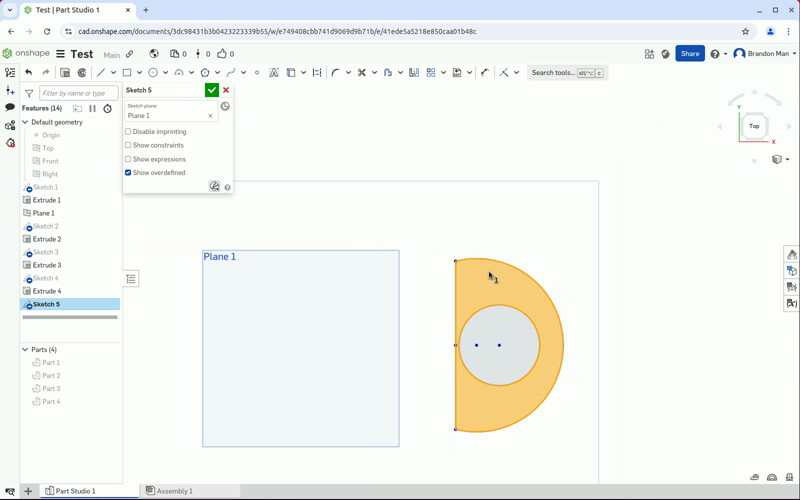
scroll(-6)
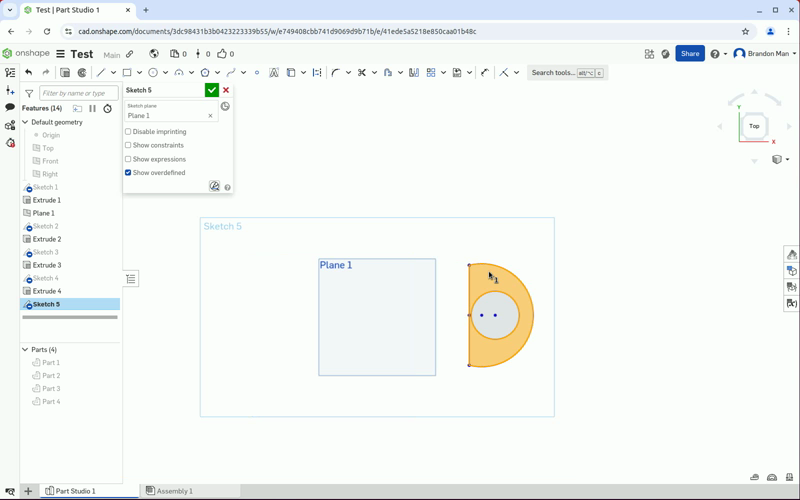
scroll(-6)
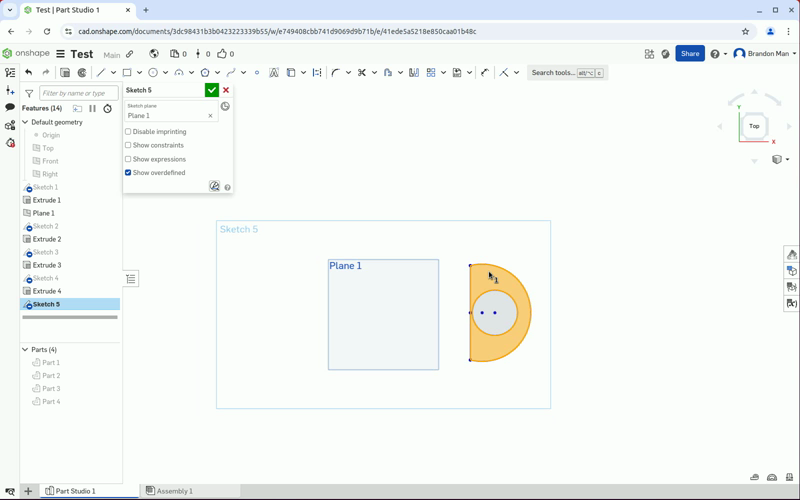
scroll(-6)
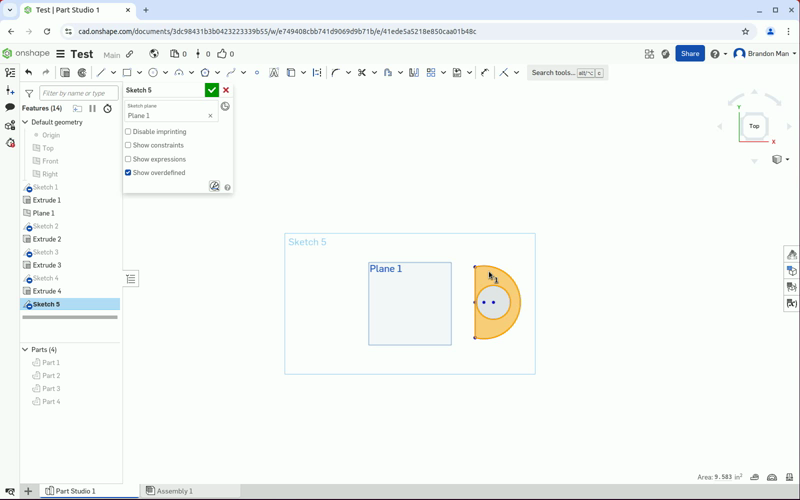
scroll(-6)
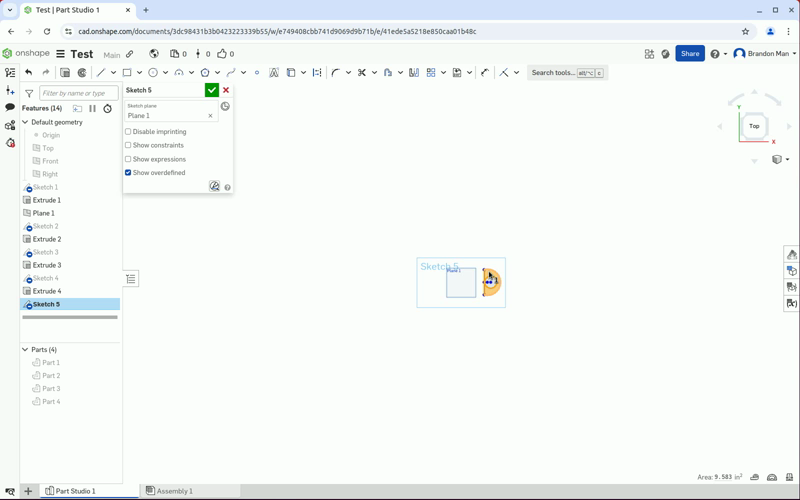
mouse_move(73, 352)
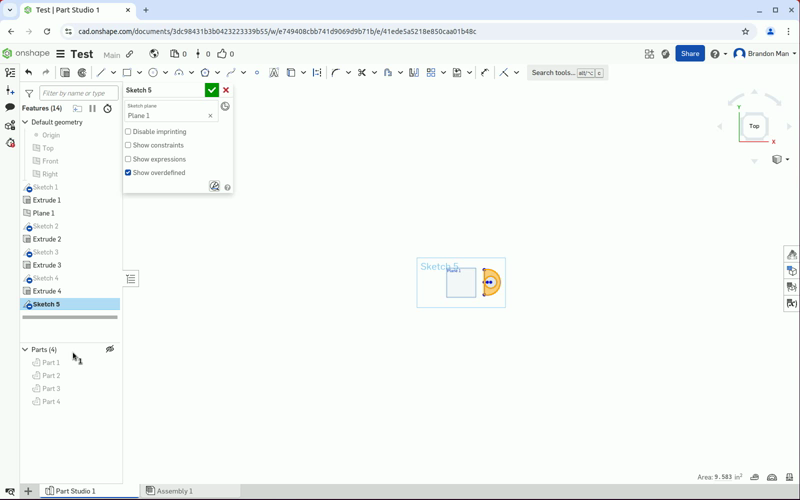
key(shift+y)
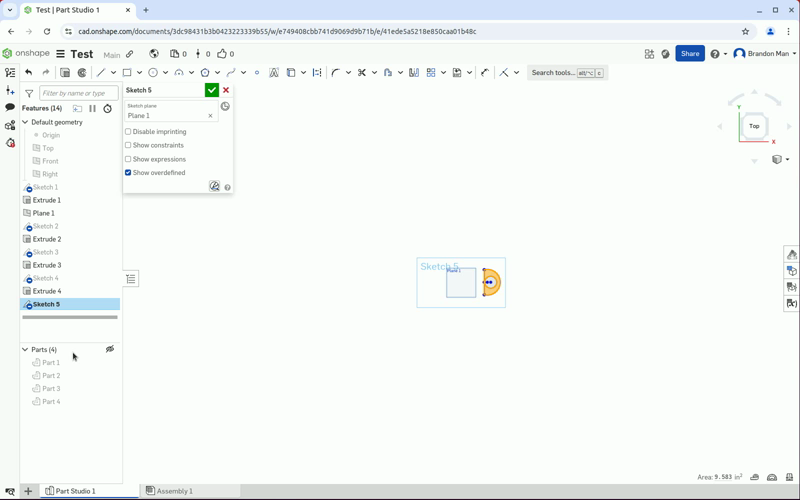
key(shift+e)
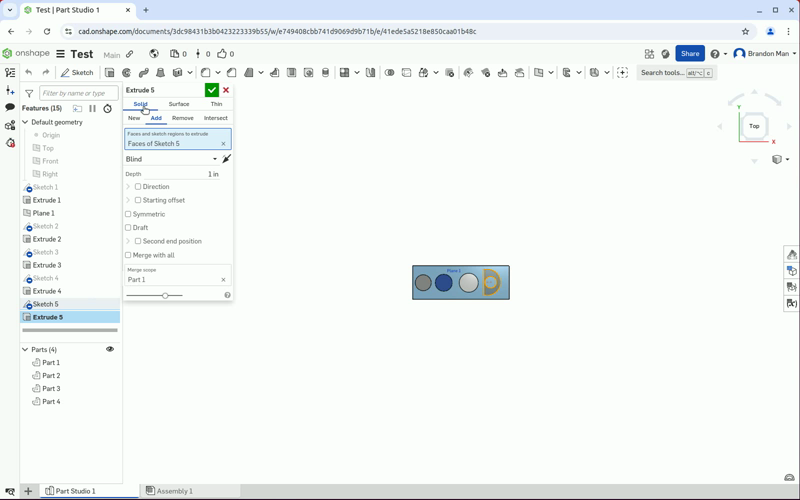
mouse_move(143, 106)
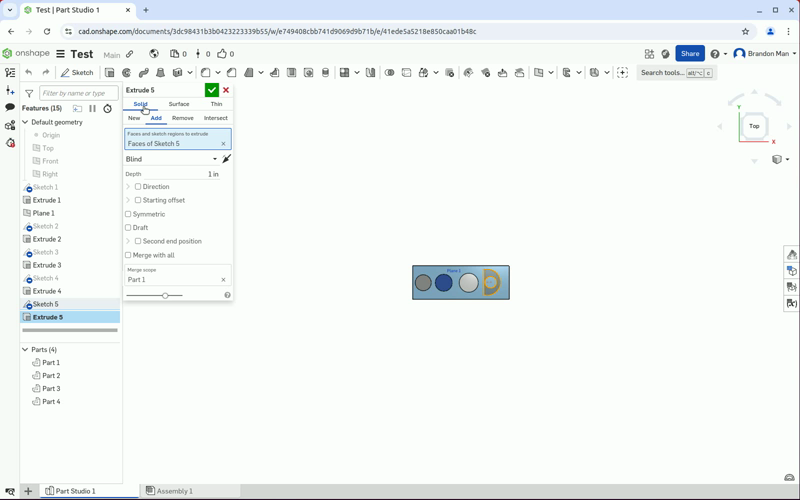
click(143, 106)
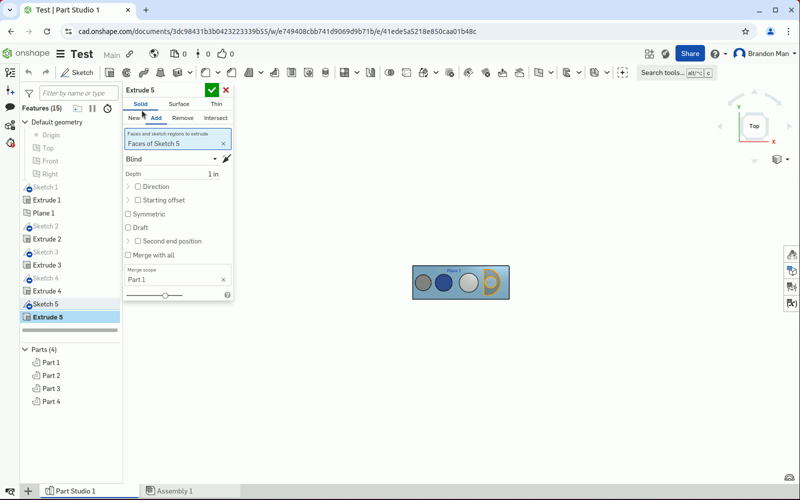
mouse_move(137, 120)
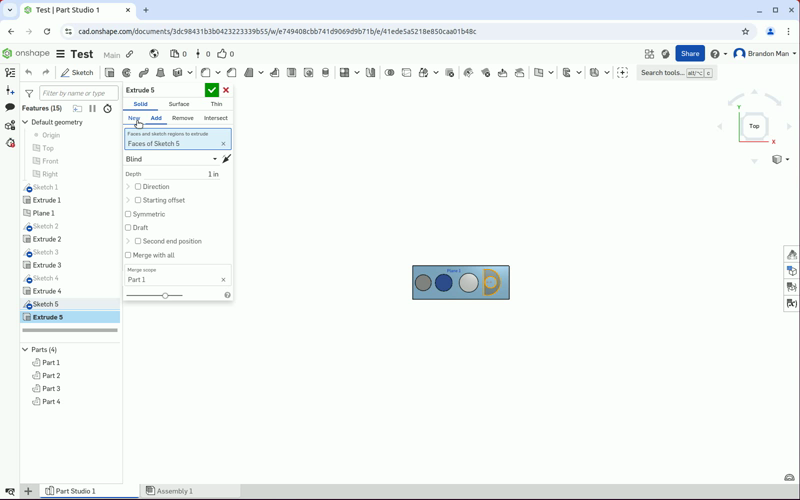
click(137, 120)
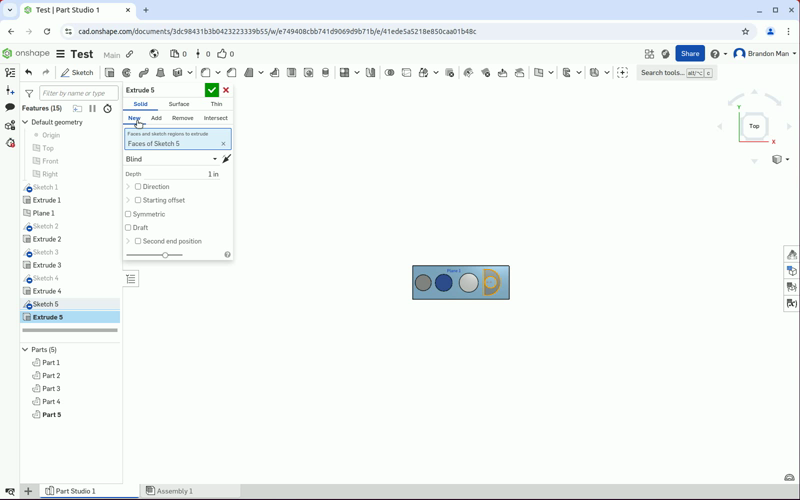
key(tab, 4)
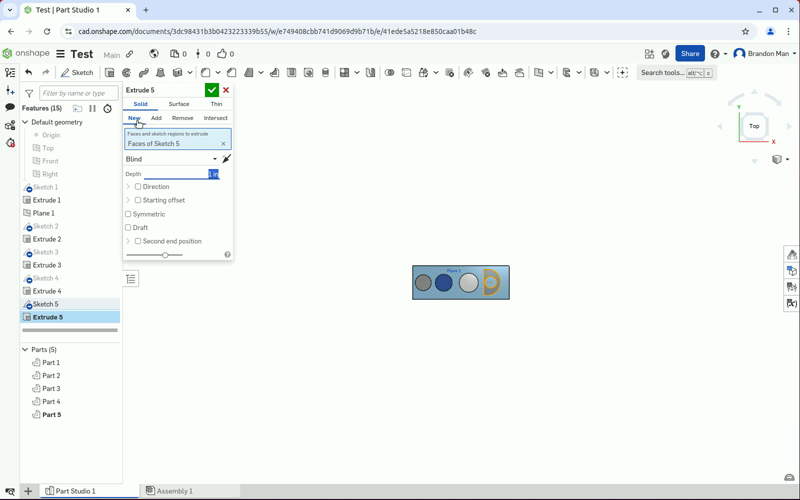
text(6.74)
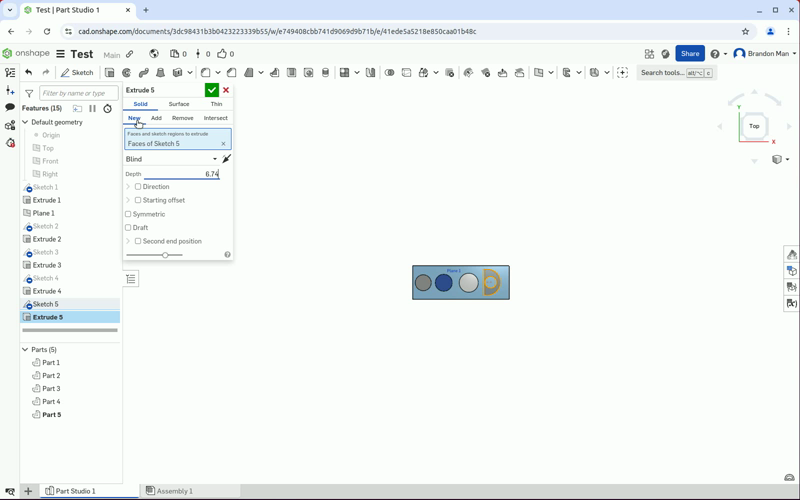
key(enter)
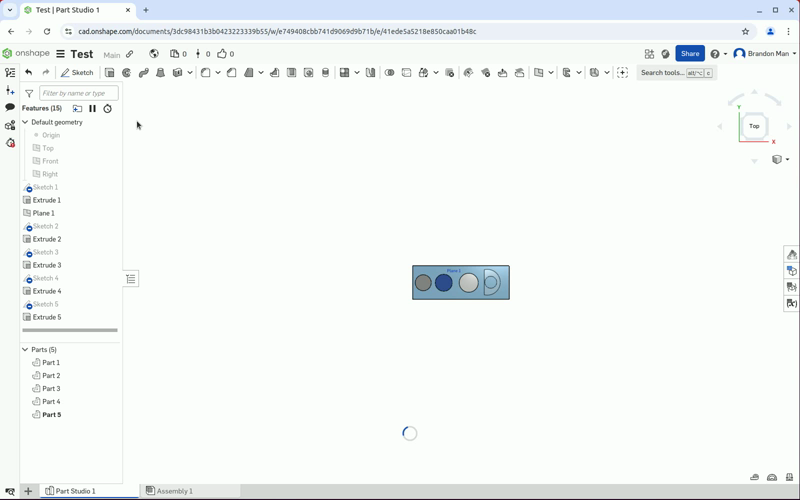
key(shift+h)
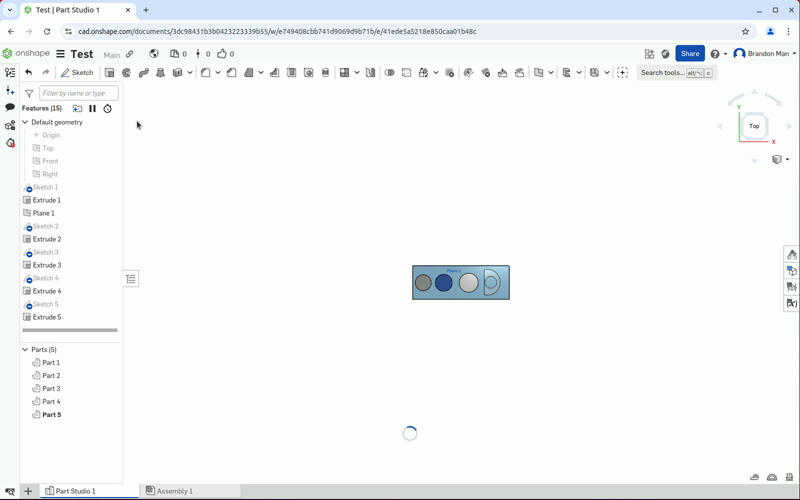
key(shift+h)
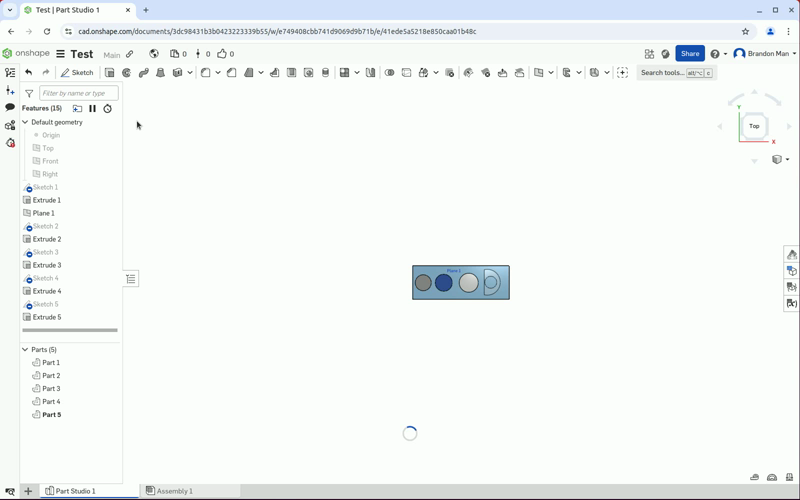
key(shift+7)
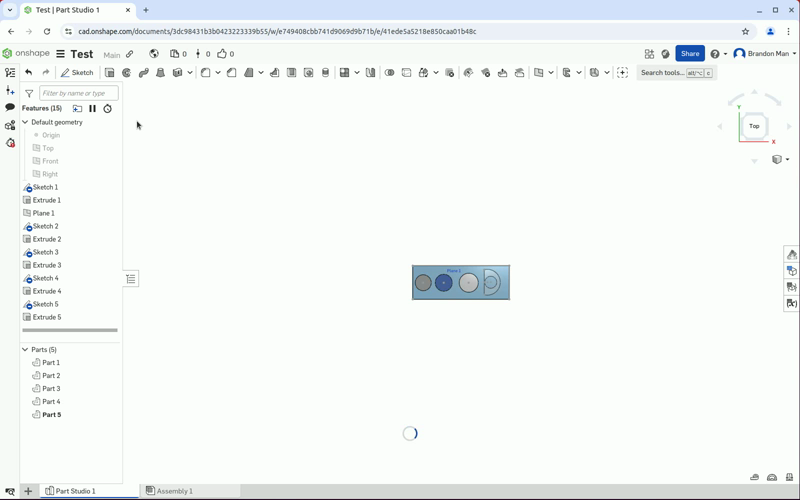
key(up, 3)
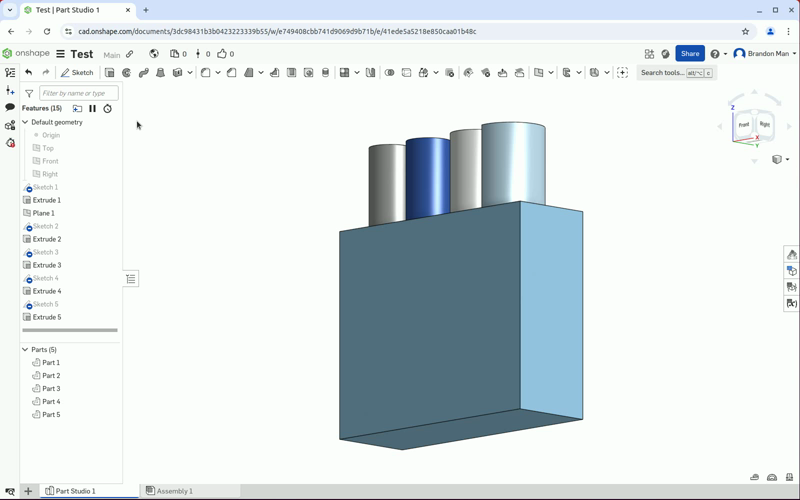
key(left, 3)
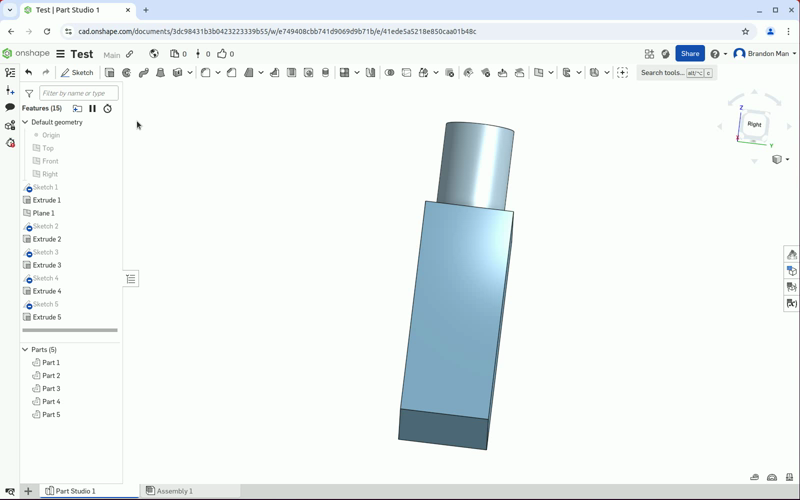
key(right, 3)
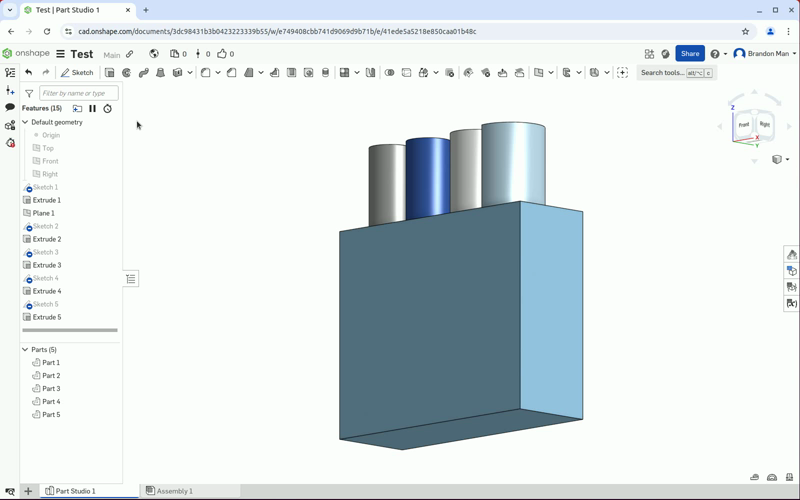
key(down, 3)
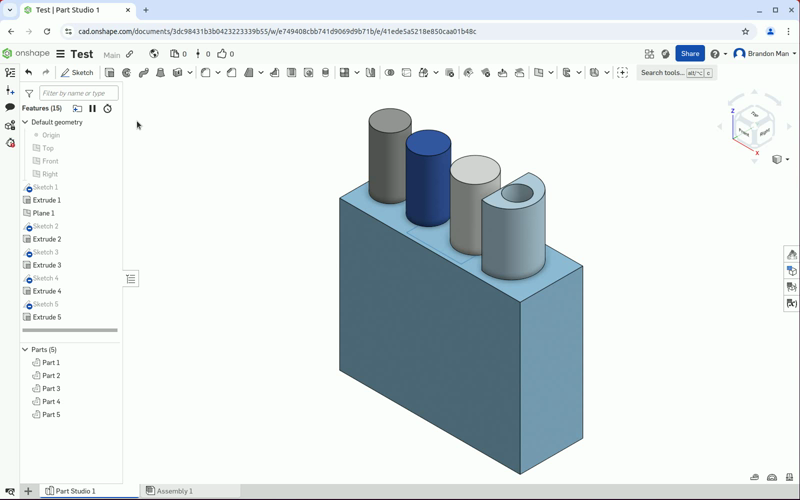
mouse_move(73, 189)
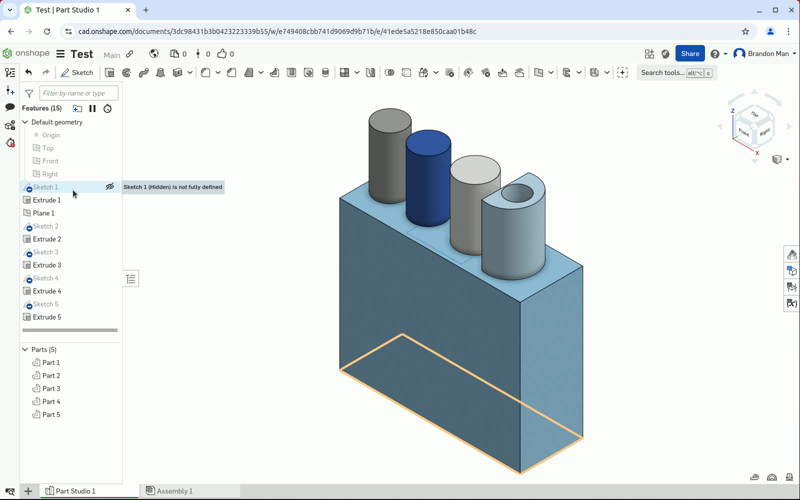
click(73, 189)